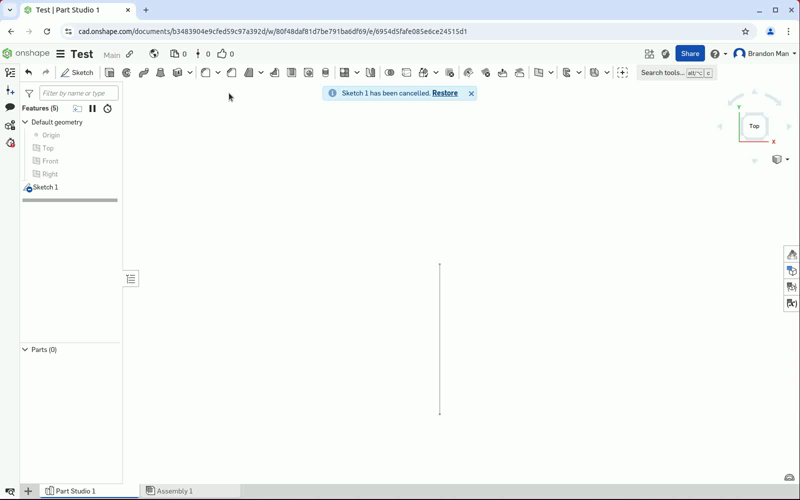
key(shift+h)
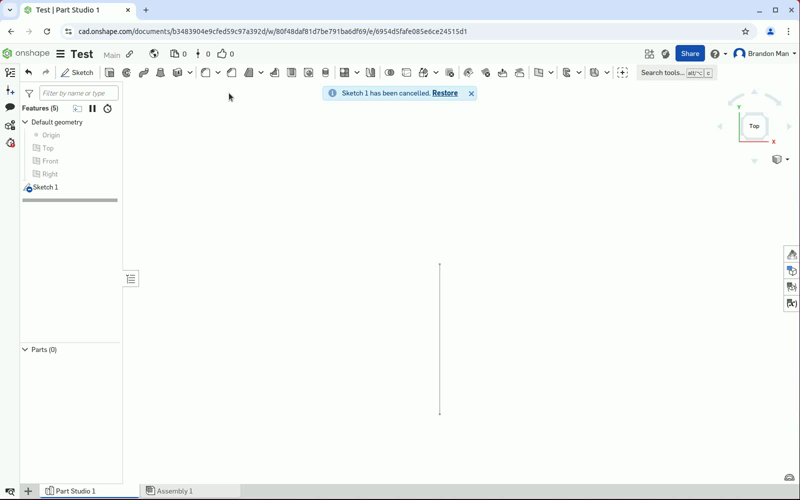
key(shift+s)
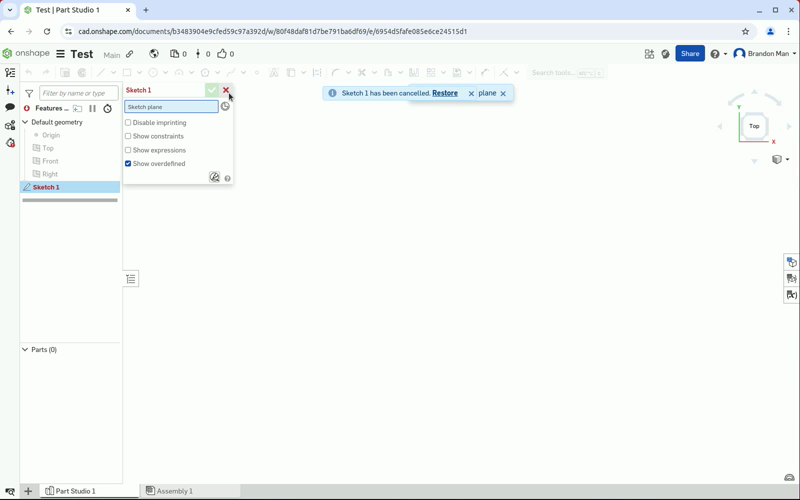
mouse_move(73, 150)
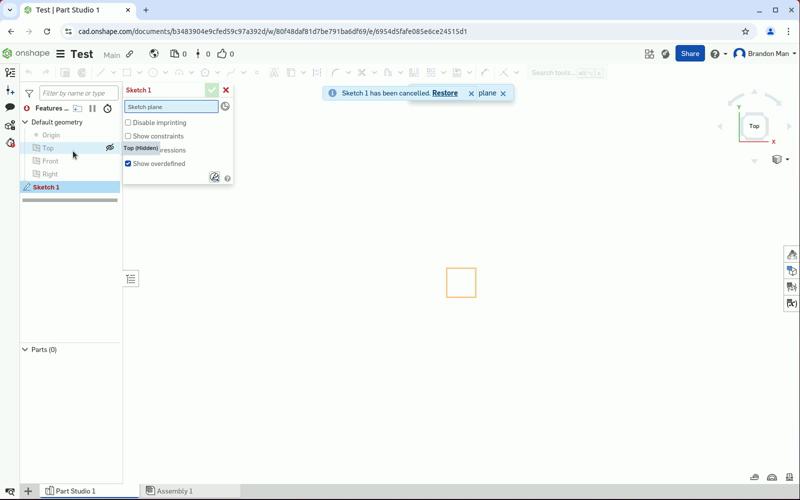
click(73, 150)
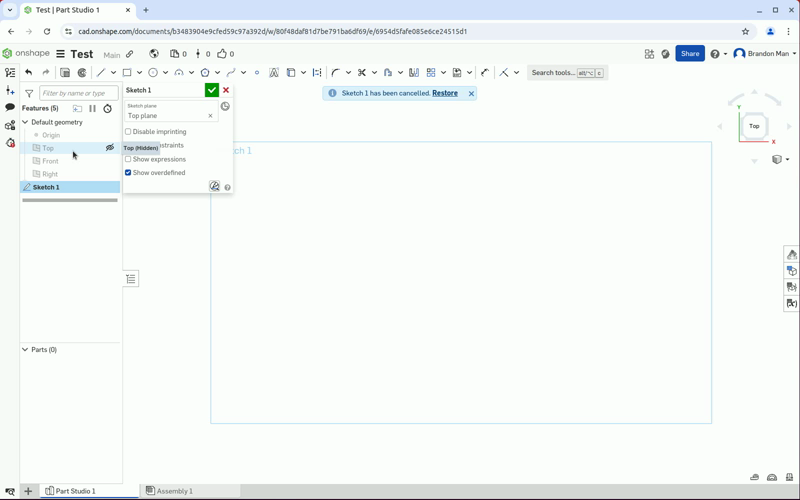
mouse_move(73, 352)
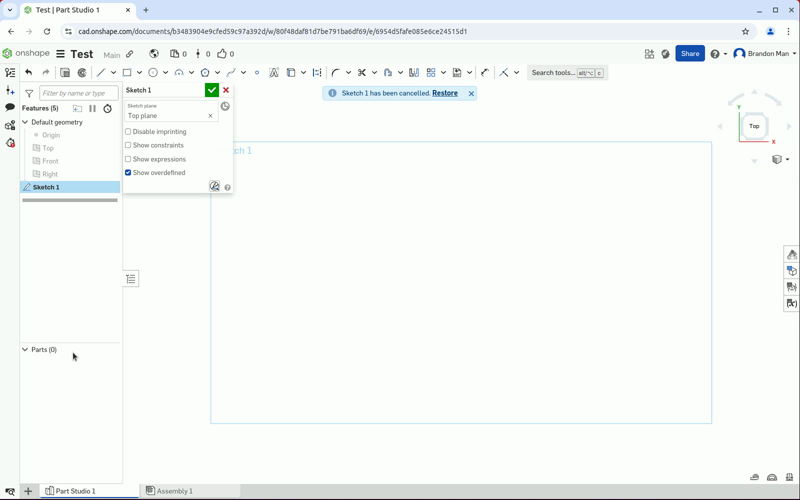
key(y)
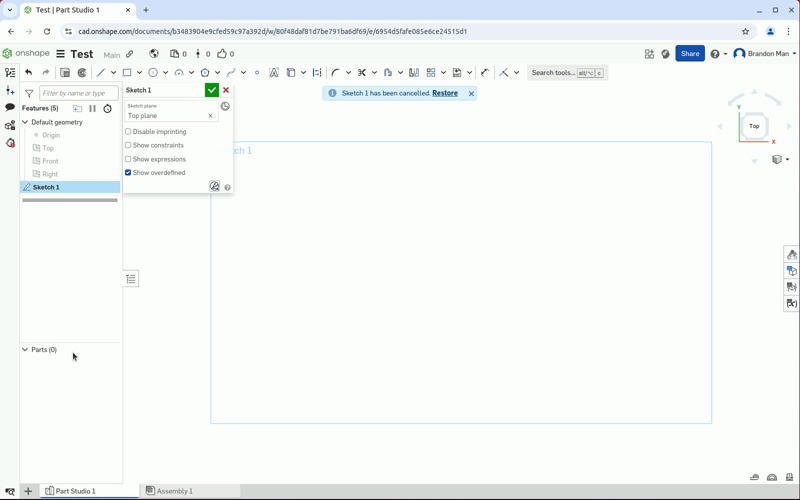
key(l)
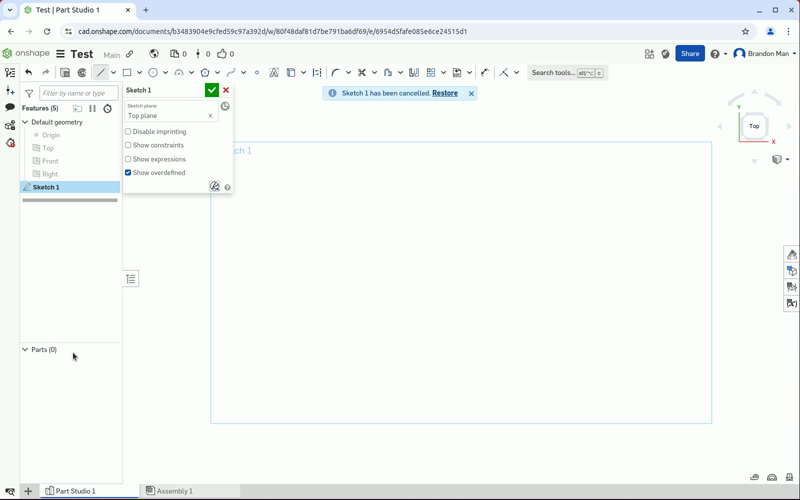
key_down(shift)
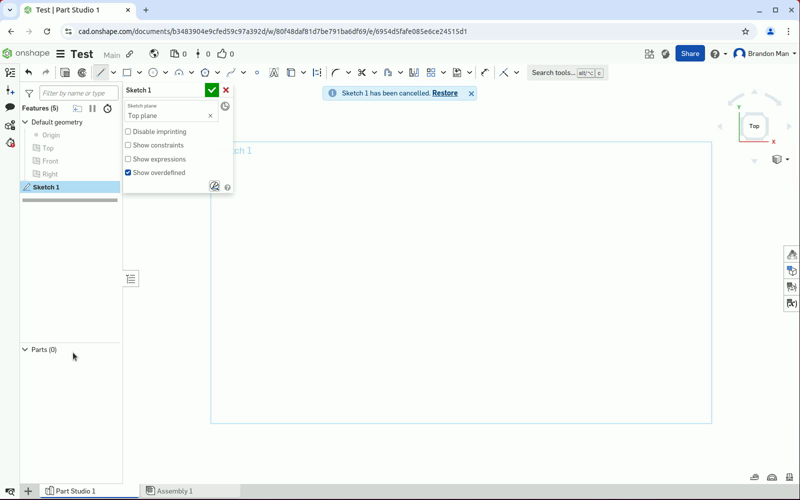
mouse_move(388, 321)
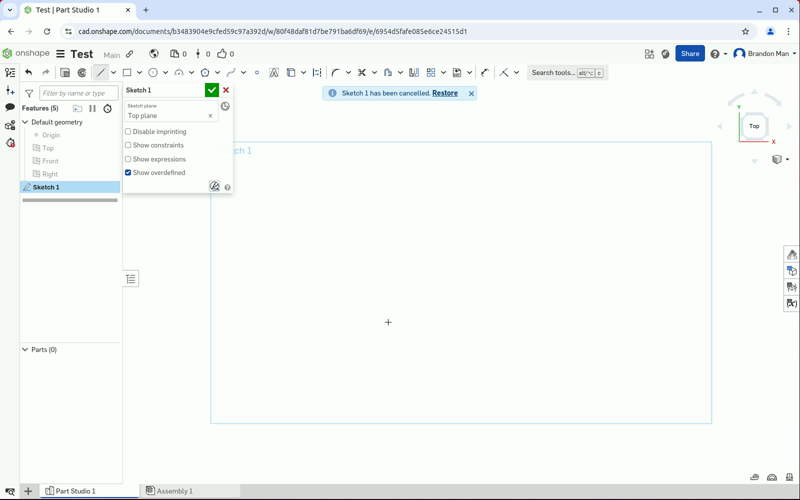
click(388, 321)
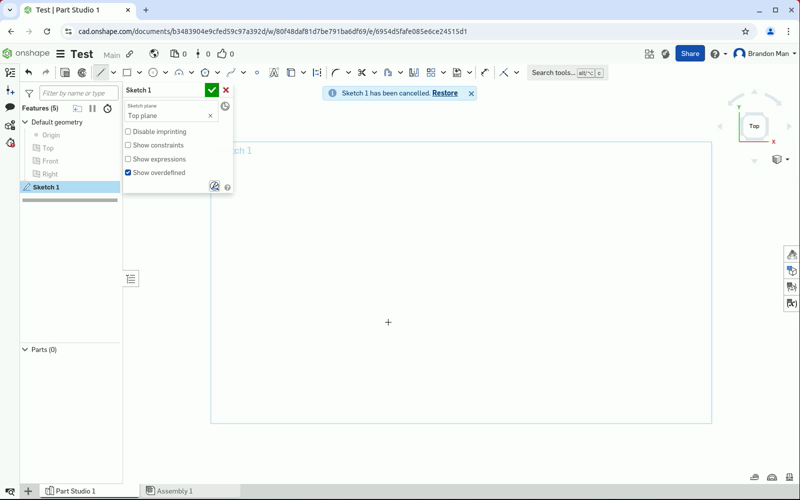
key_up(shift)
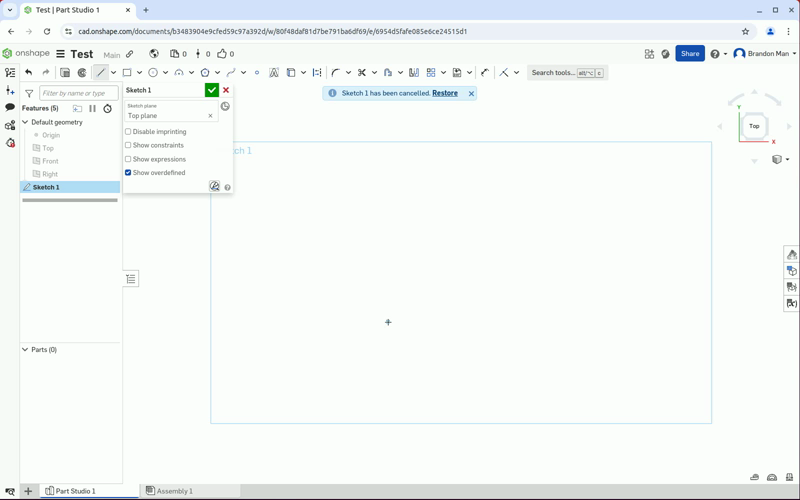
key_down(shift)
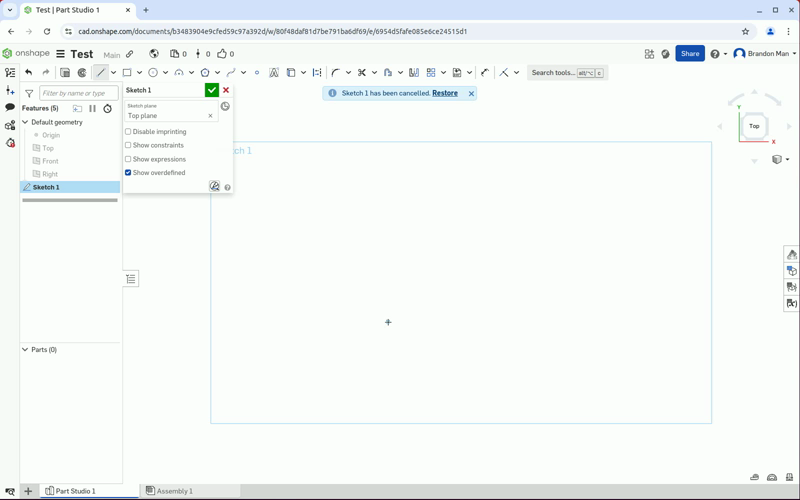
mouse_move(572, 321)
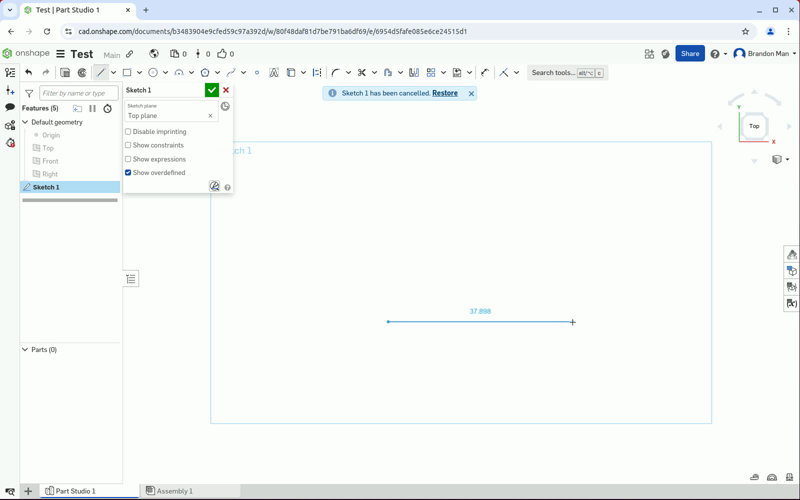
click(572, 321)
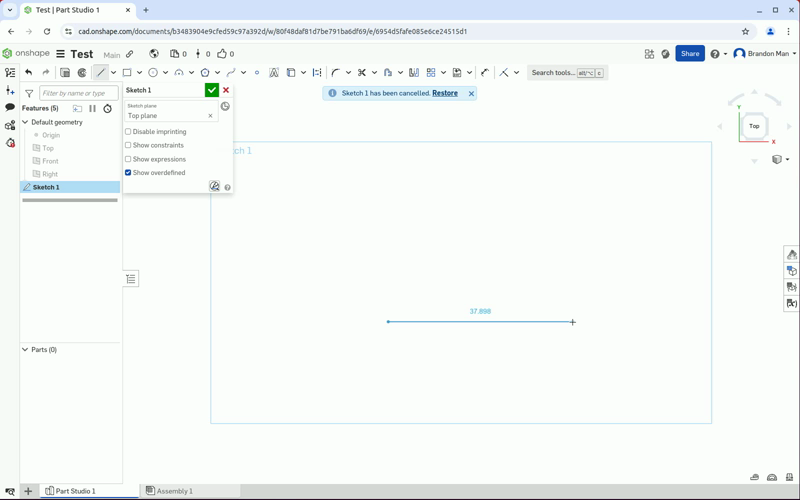
key_up(shift)
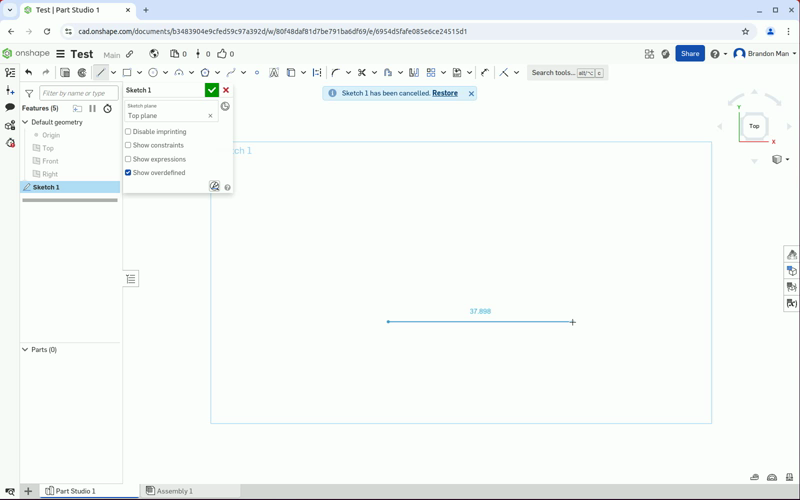
key_down(shift)
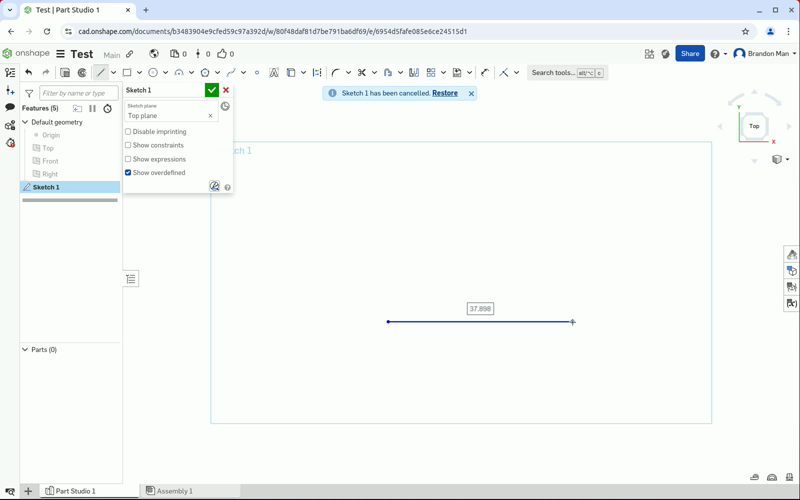
mouse_move(572, 238)
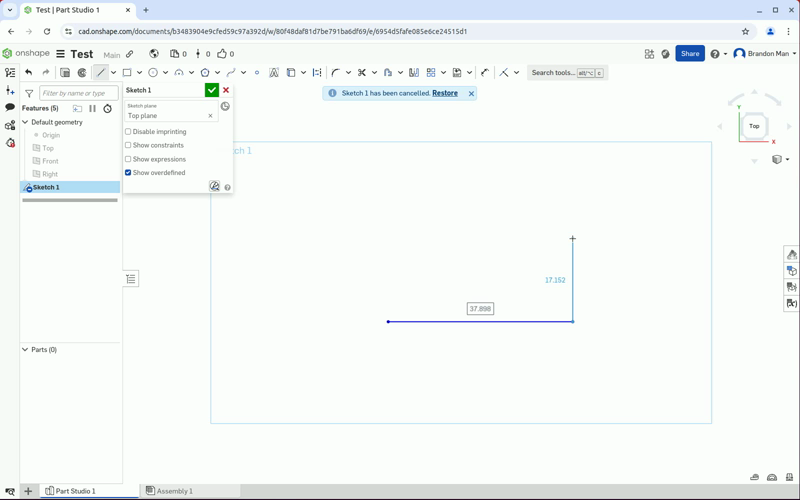
click(572, 238)
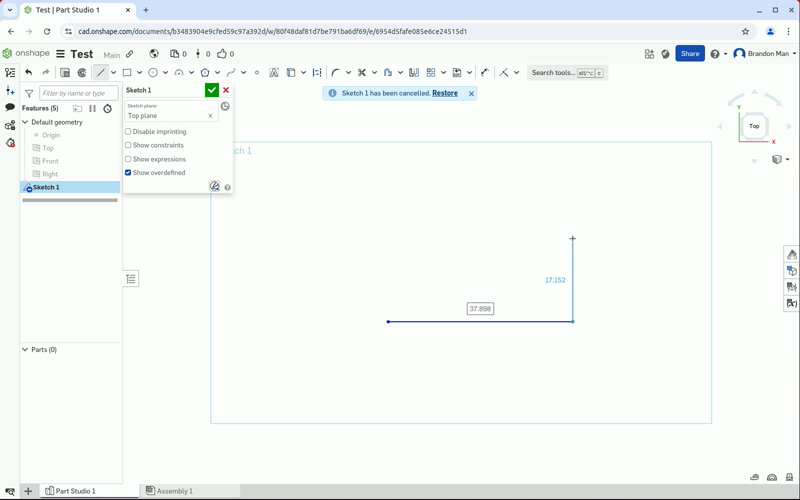
key_up(shift)
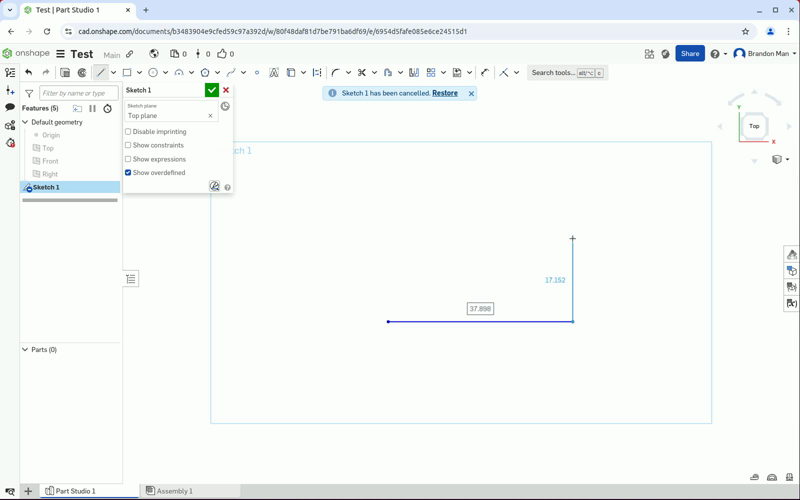
key_down(shift)
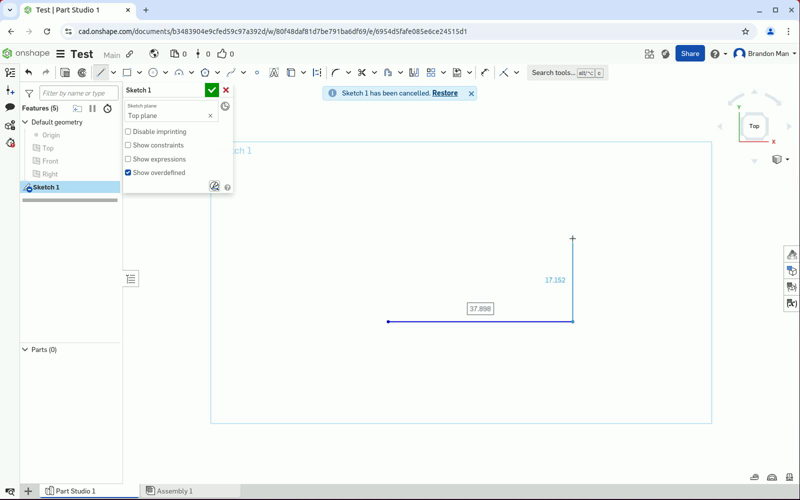
mouse_move(388, 238)
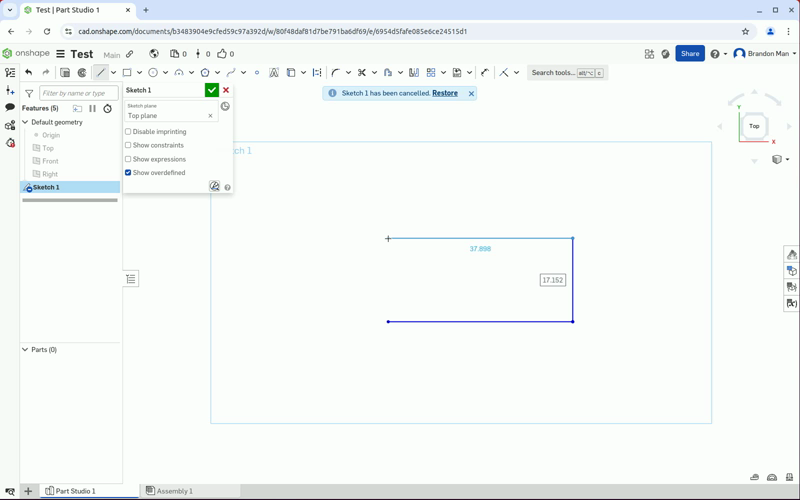
click(388, 238)
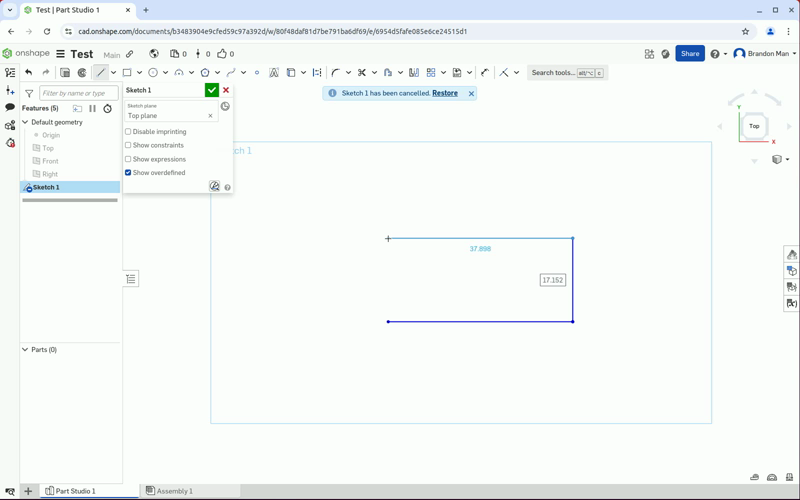
key_up(shift)
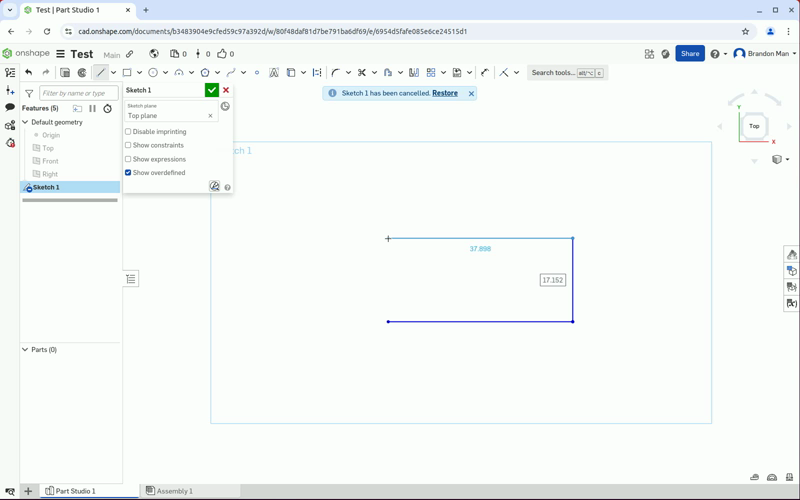
key_down(shift)
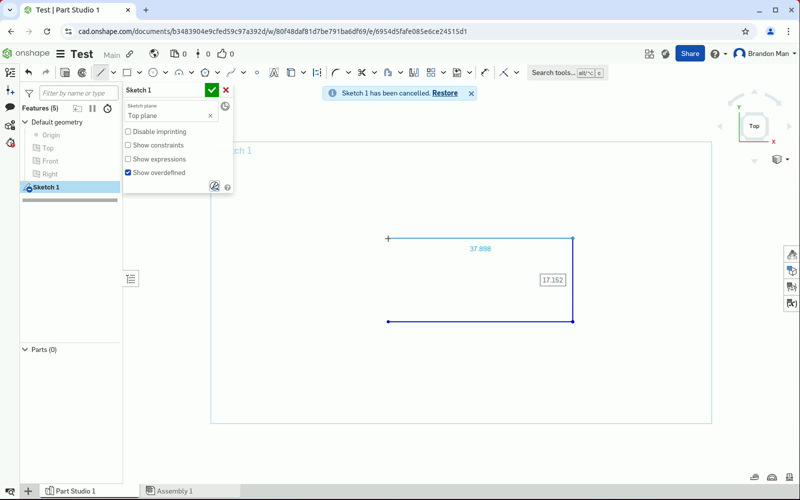
mouse_move(388, 321)
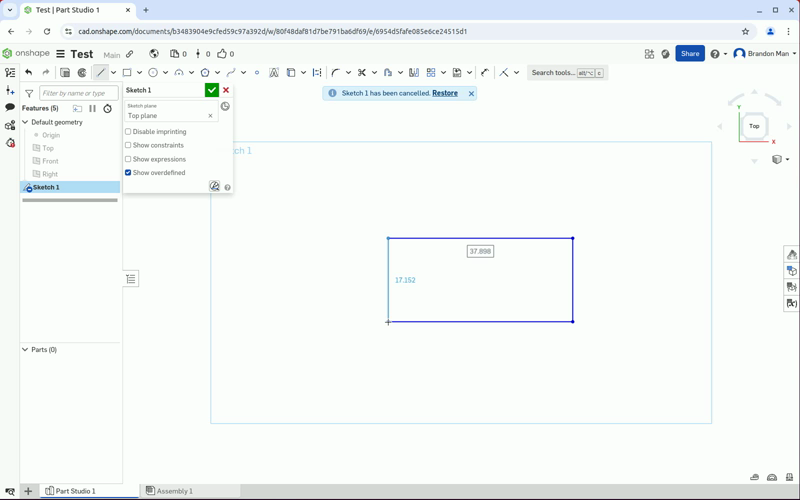
key_up(shift)
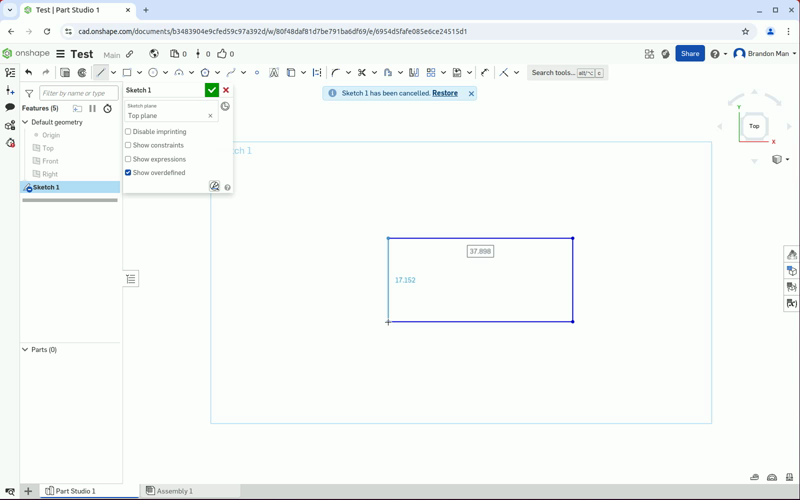
click(388, 321)
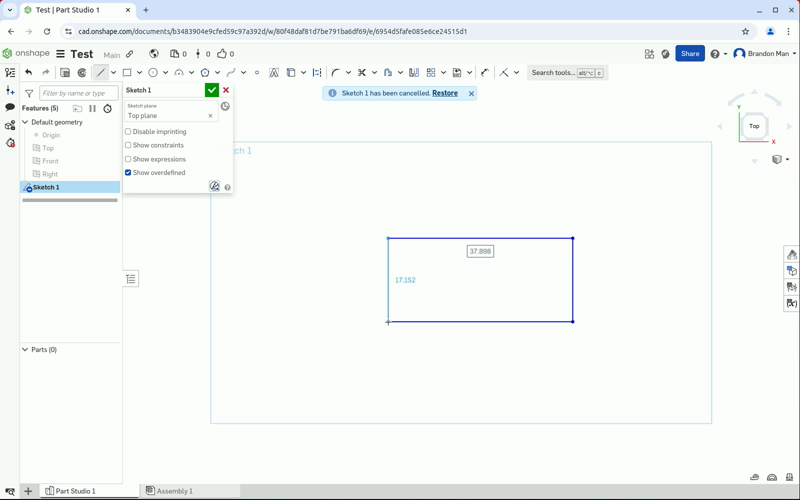
key(esc)
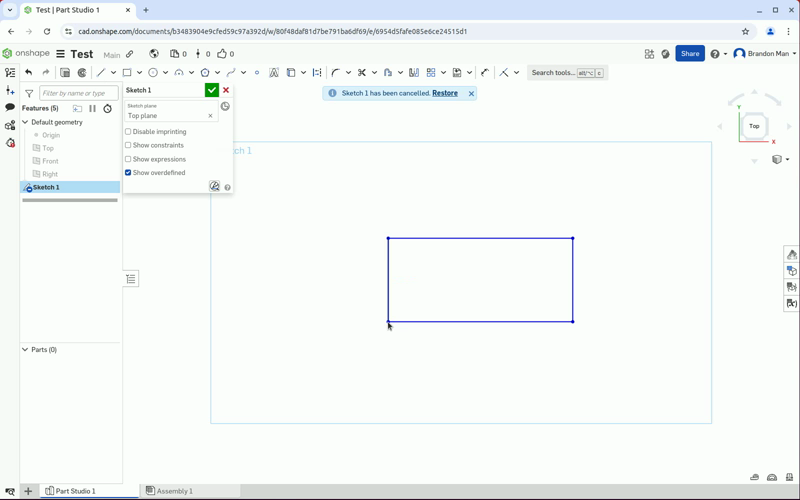
key(c)
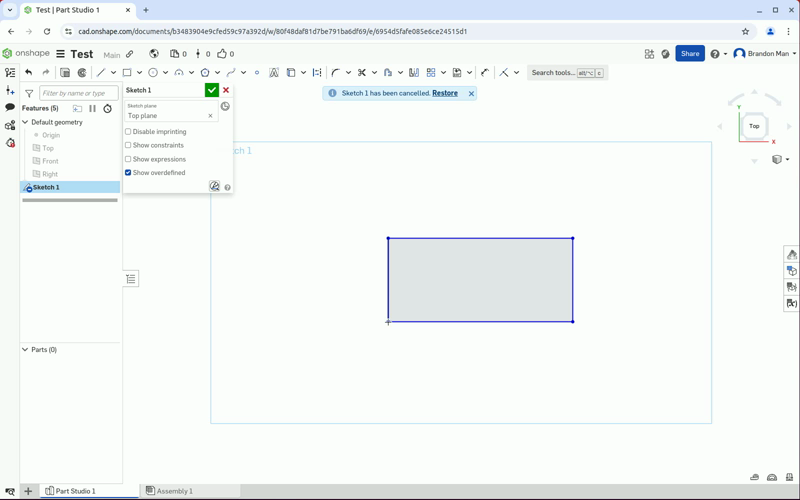
key_down(shift)
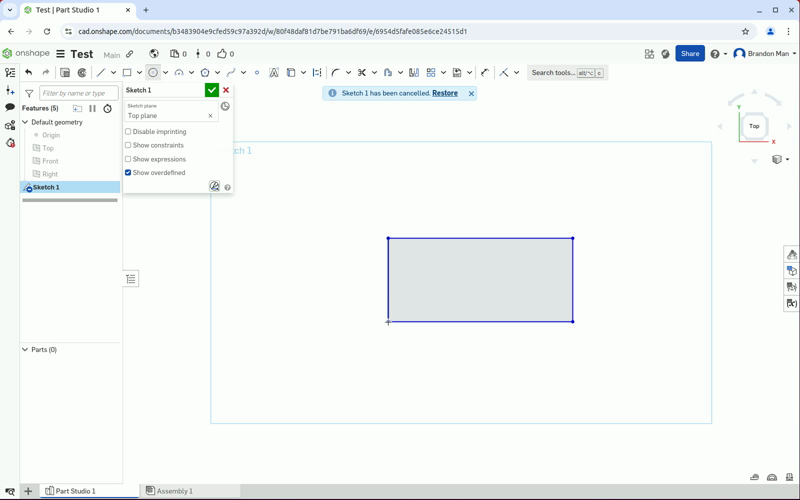
mouse_move(459, 282)
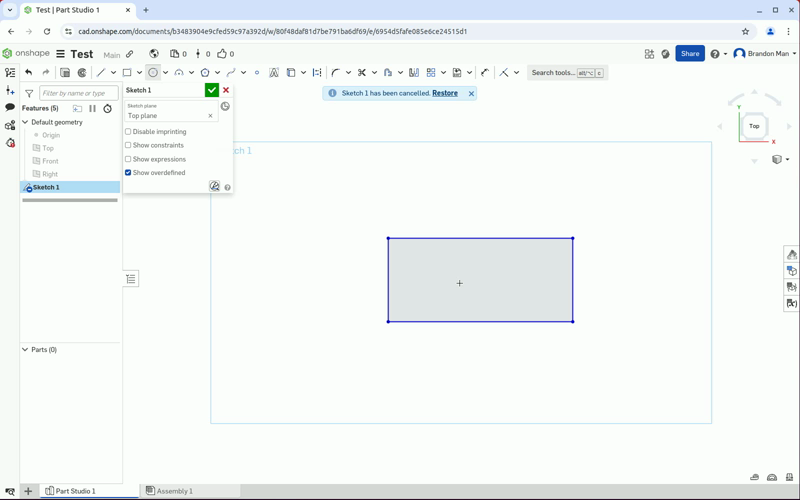
click(459, 282)
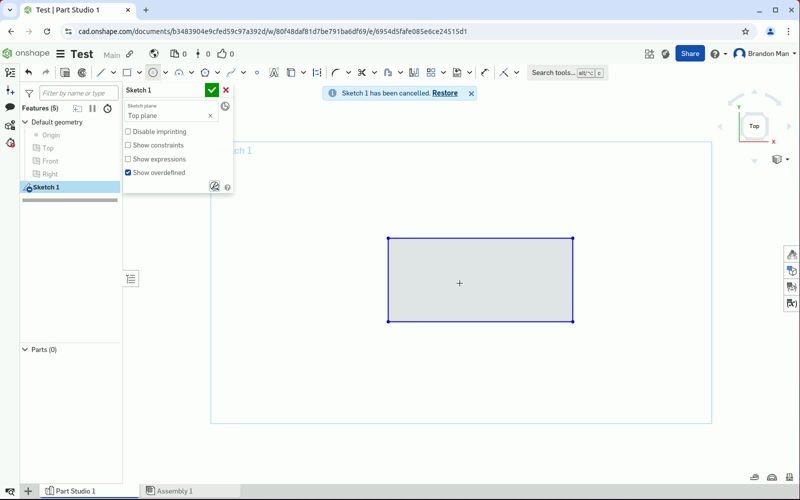
key_up(shift)
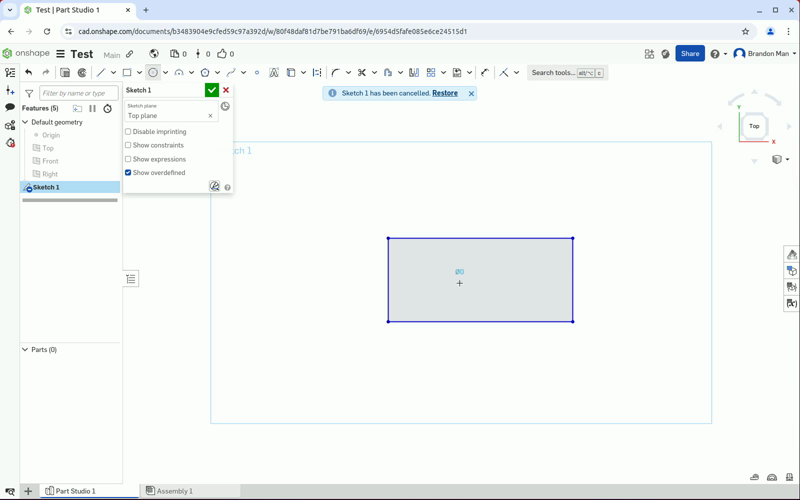
mouse_move(473, 282)
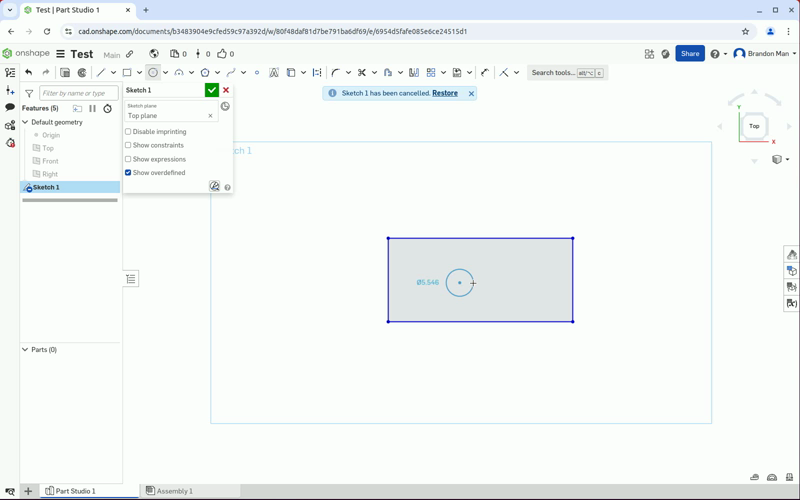
click(473, 282)
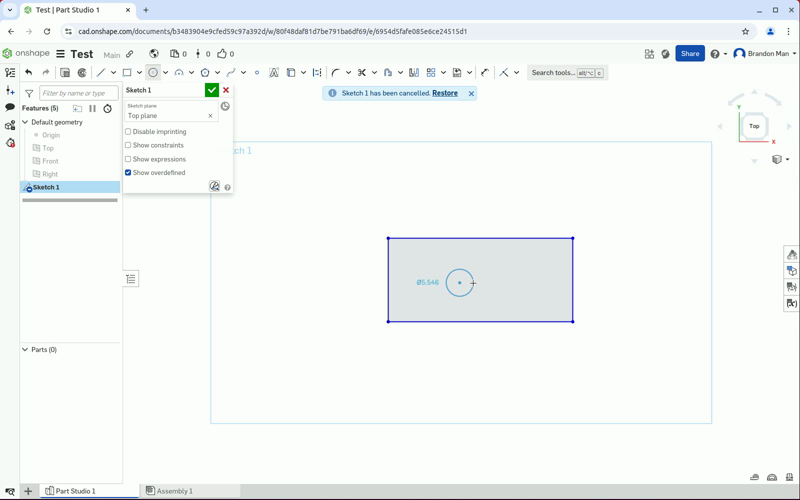
key(esc)
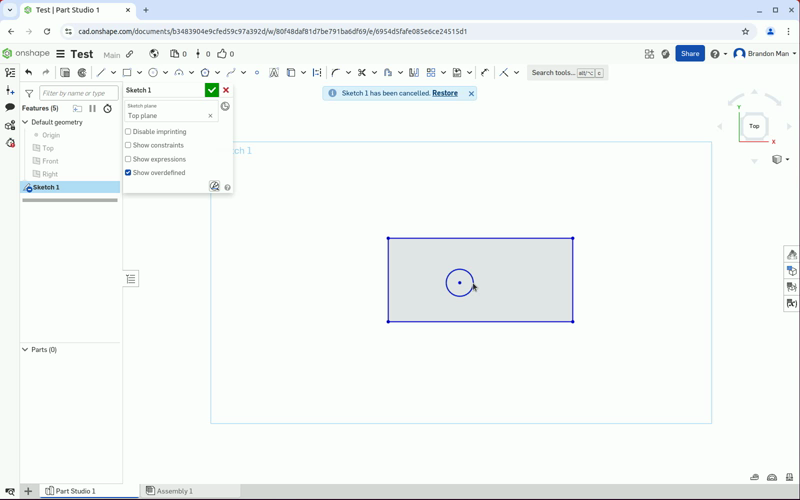
key(c)
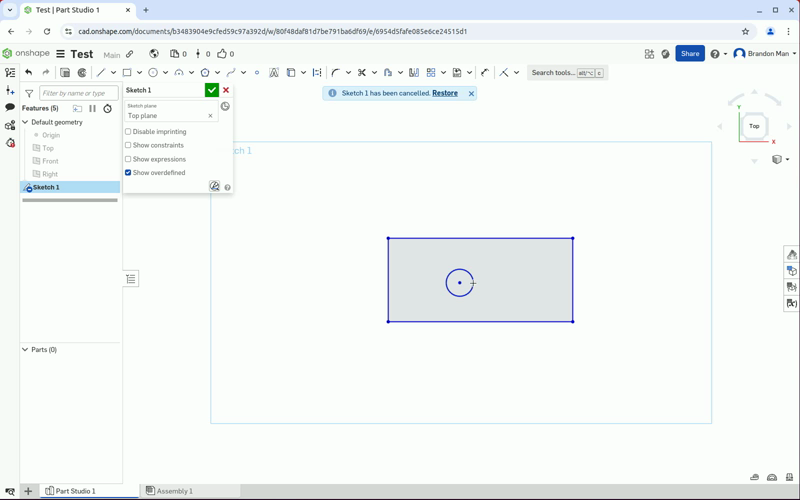
key_down(shift)
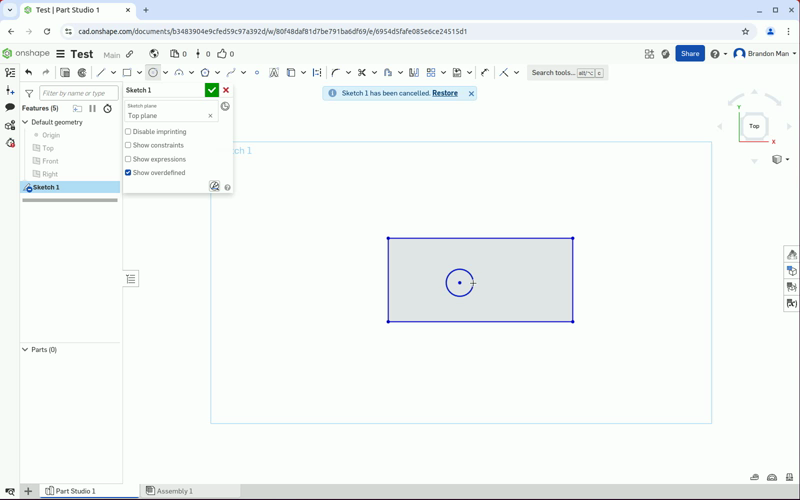
mouse_move(549, 282)
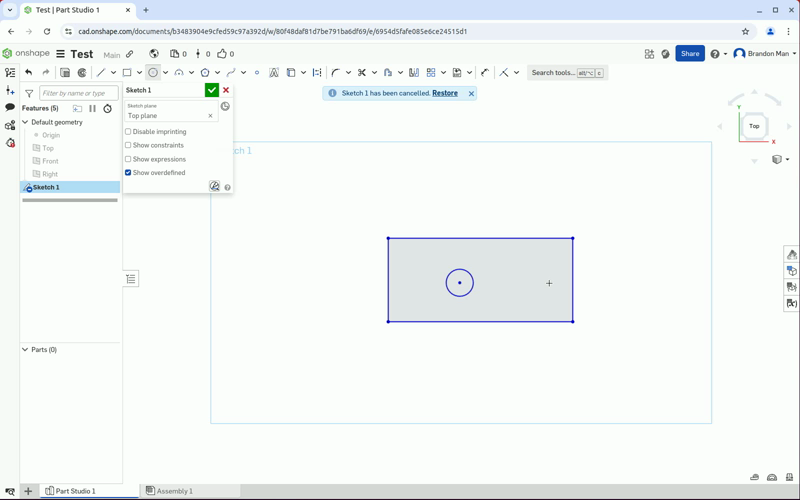
click(549, 282)
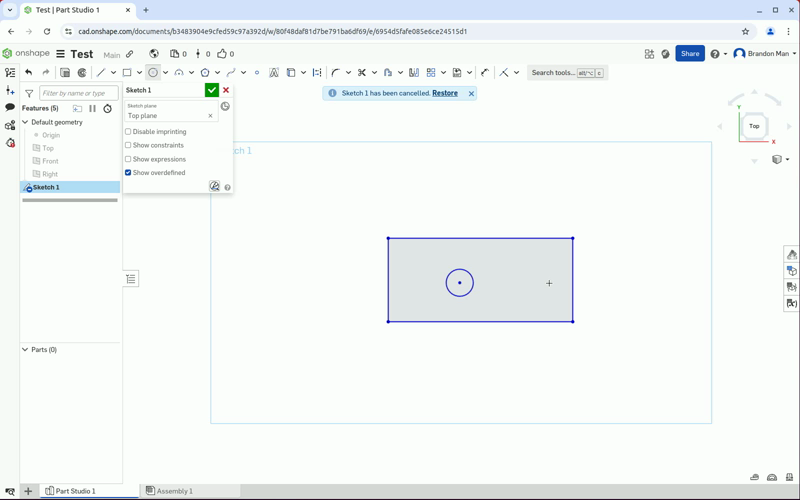
key_up(shift)
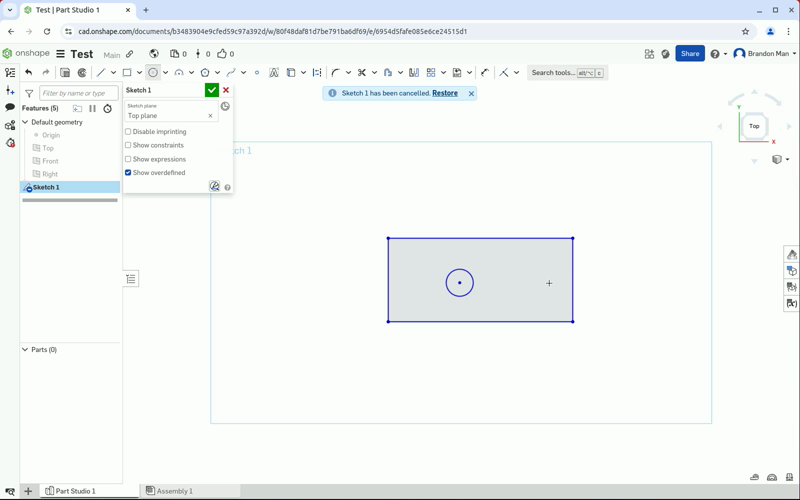
mouse_move(562, 282)
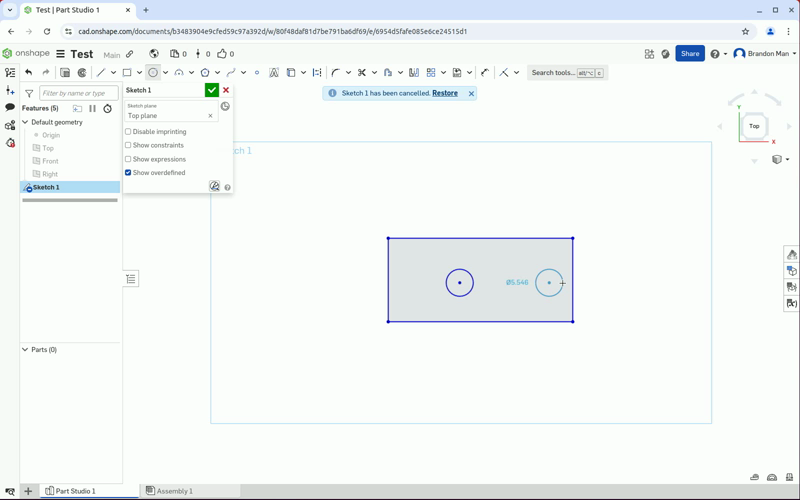
click(562, 282)
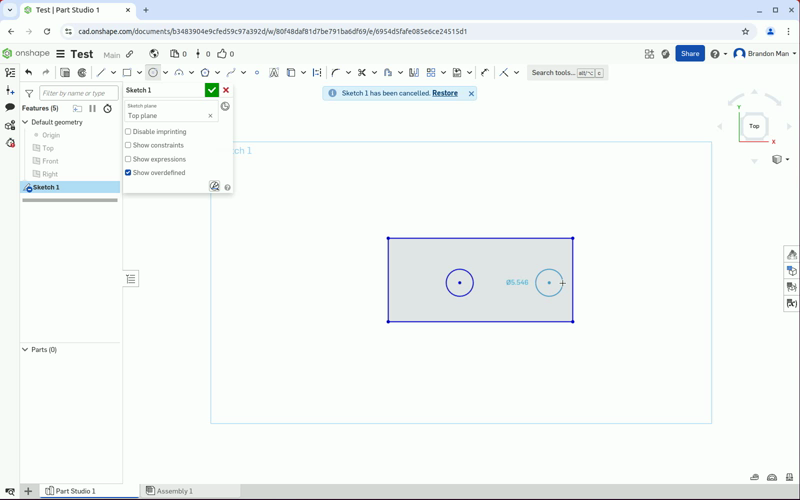
key(esc)
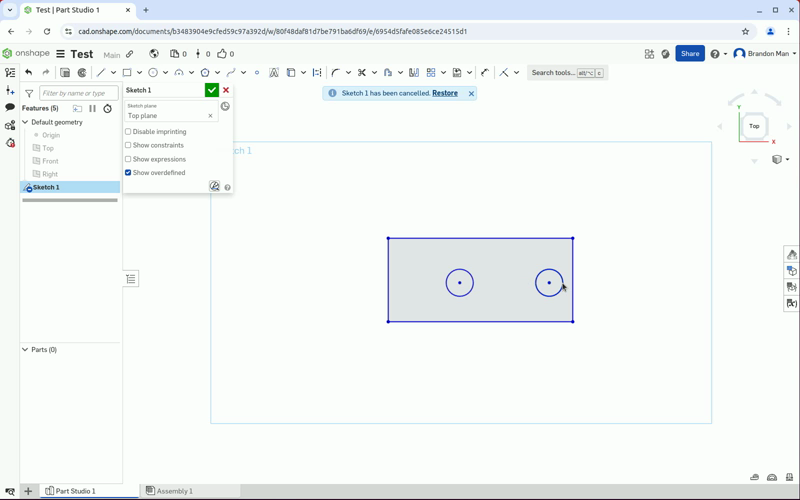
mouse_move(414, 259)
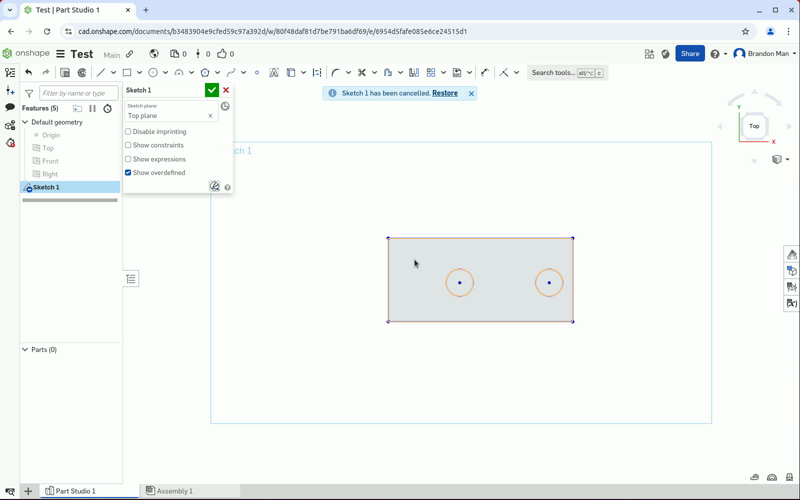
click(414, 259)
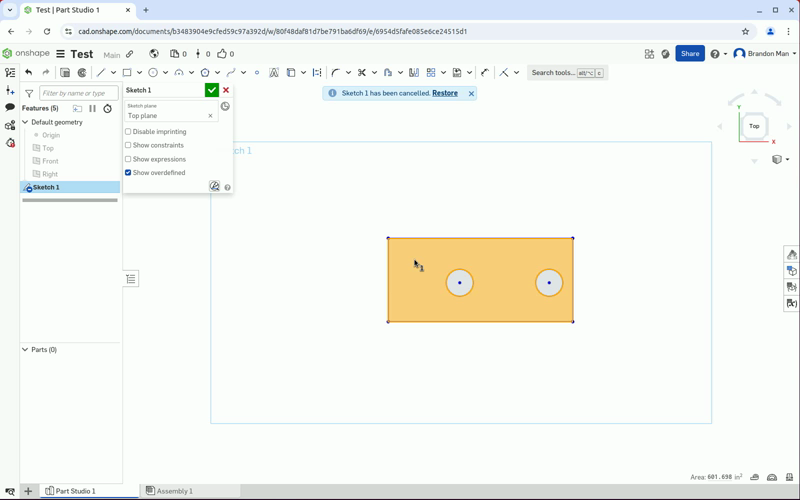
mouse_move(73, 352)
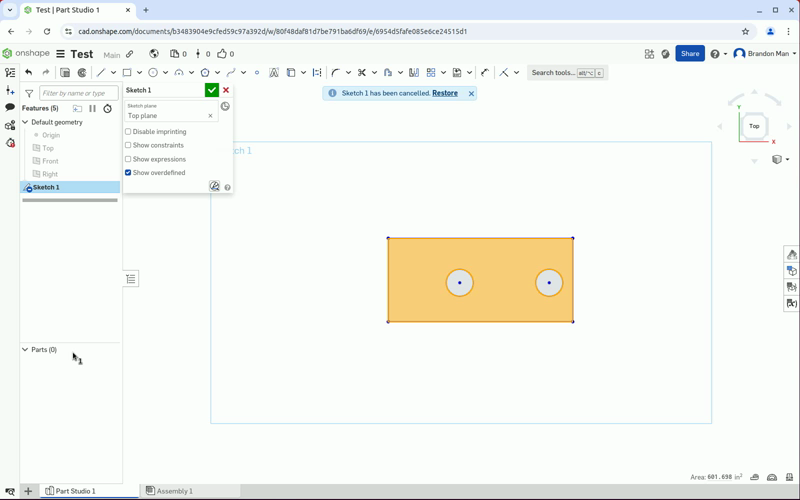
key(shift+y)
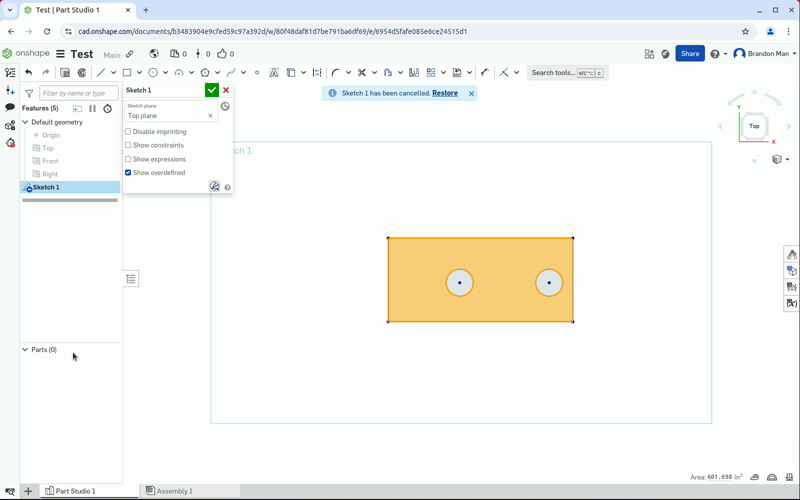
key(shift+e)
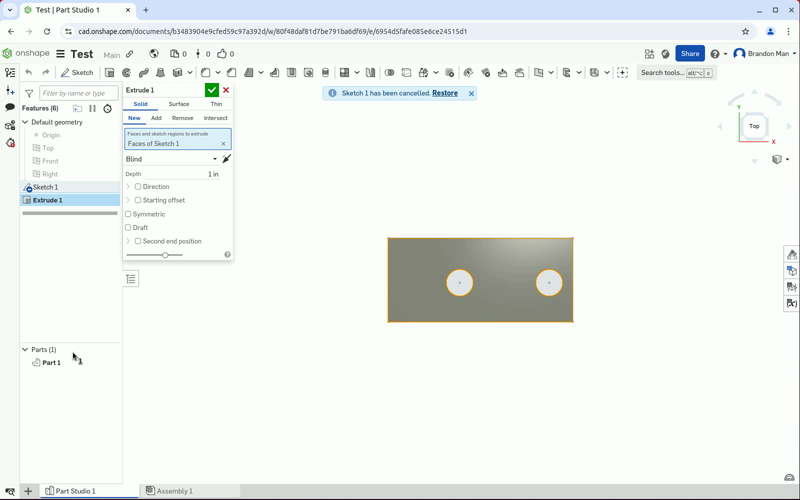
mouse_move(143, 106)
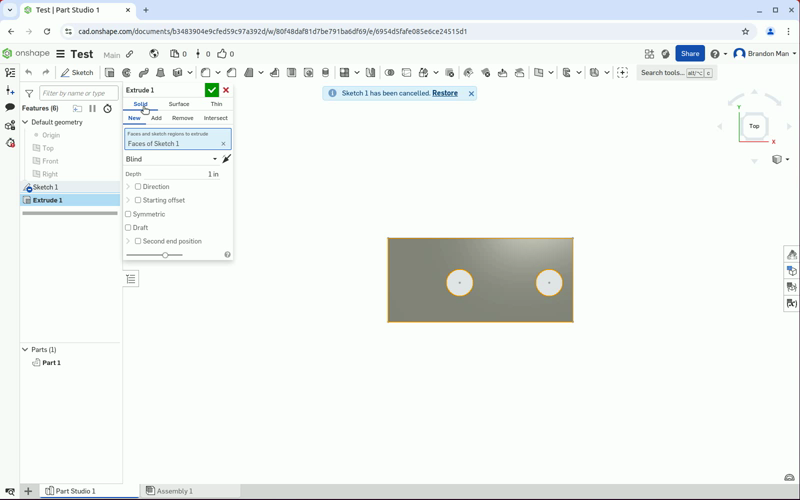
click(143, 106)
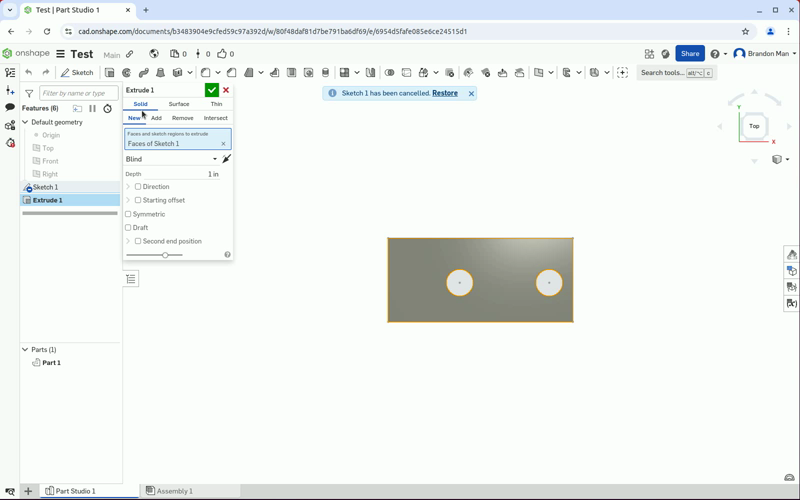
mouse_move(137, 120)
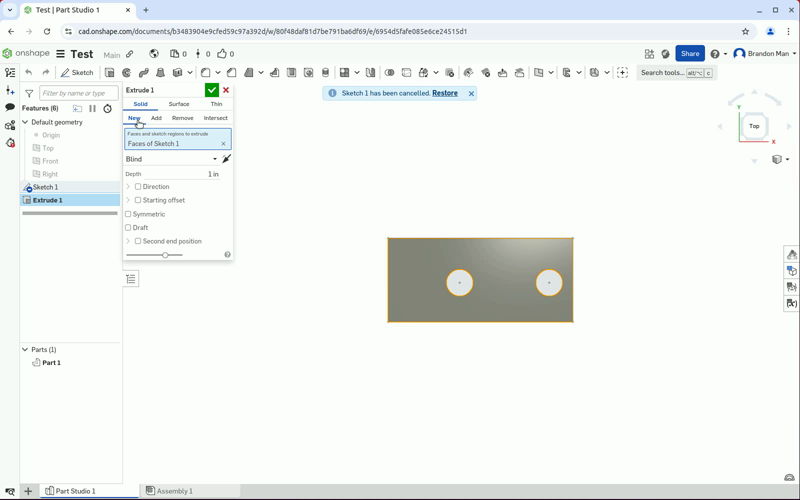
click(137, 120)
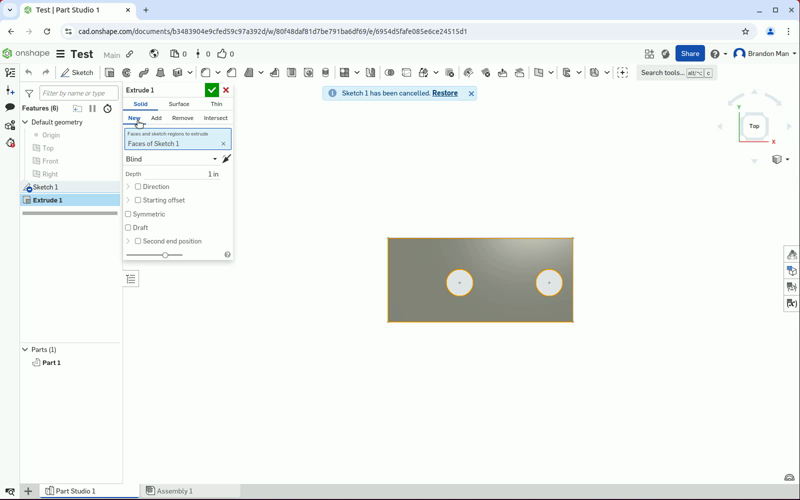
key(tab, 4)
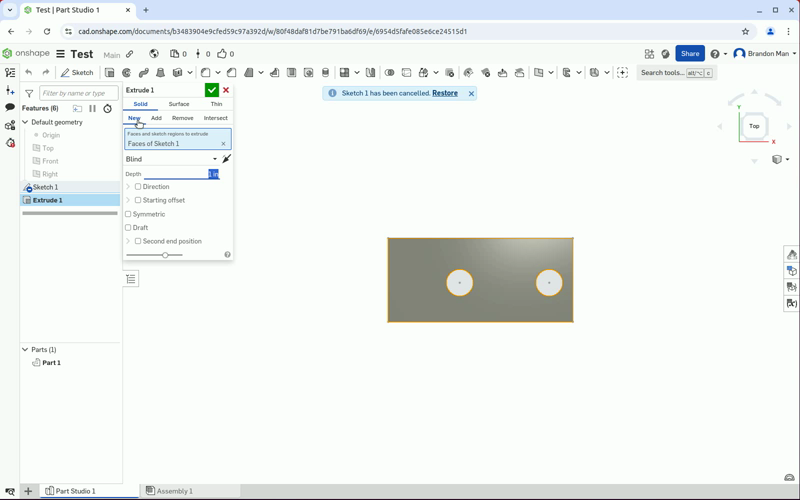
text(6.018)
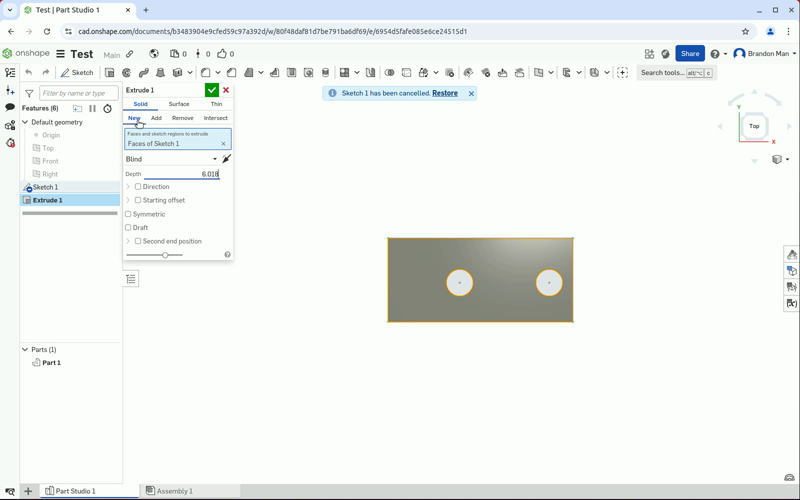
key(enter)
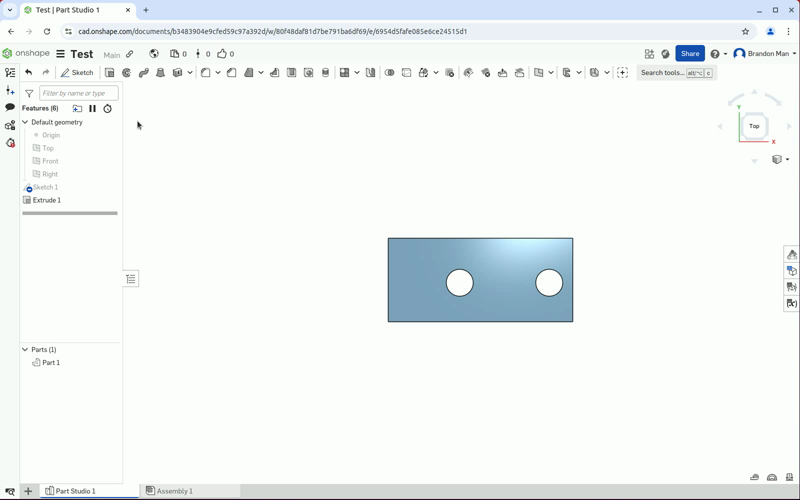
key(shift+h)
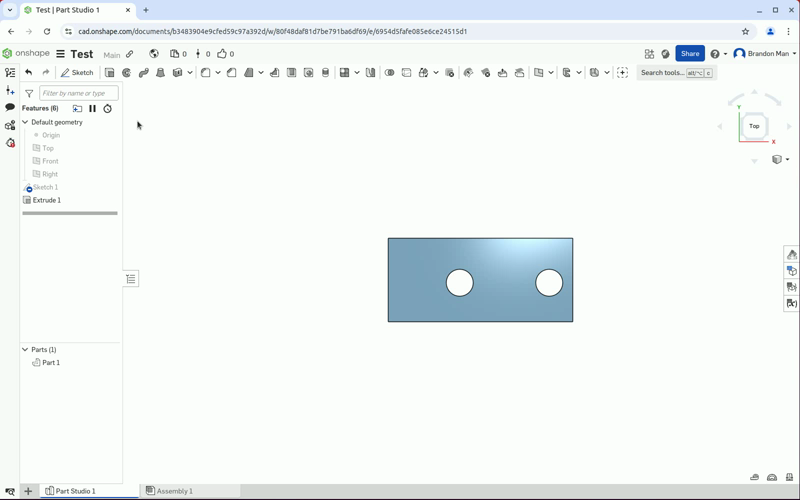
key(shift+h)
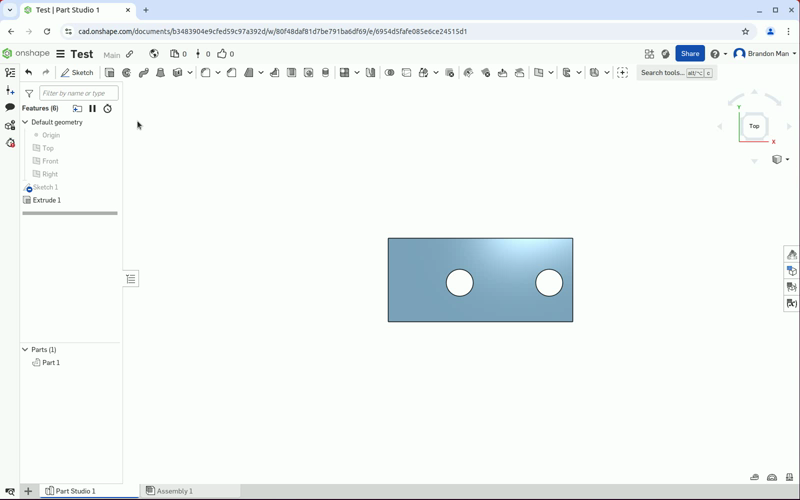
mouse_move(73, 189)
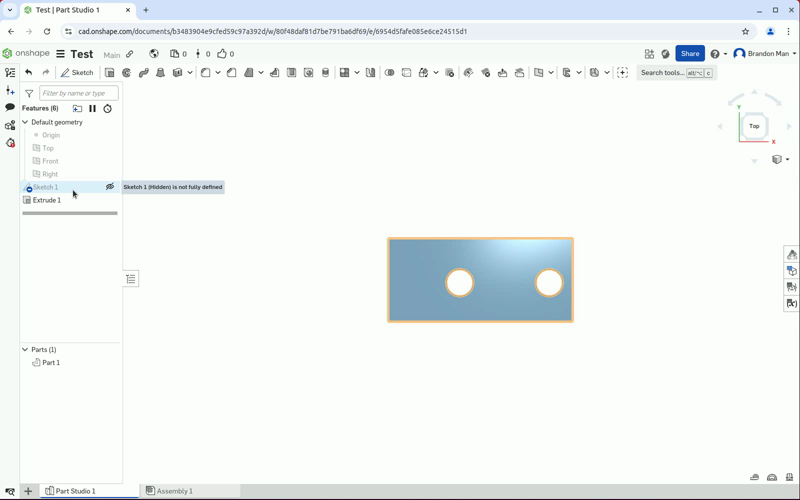
click(73, 189)
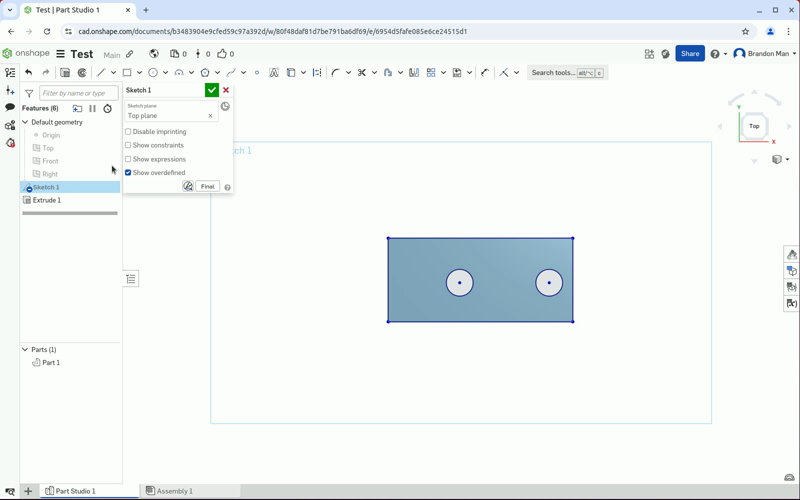
mouse_move(229, 92)
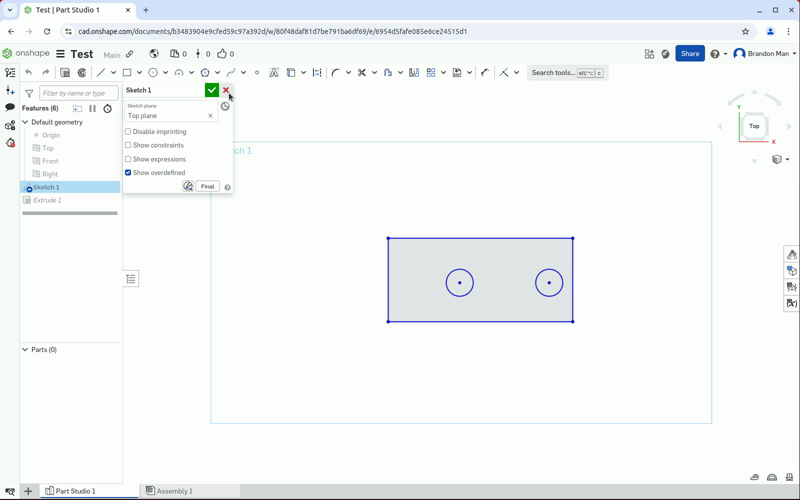
click(229, 92)
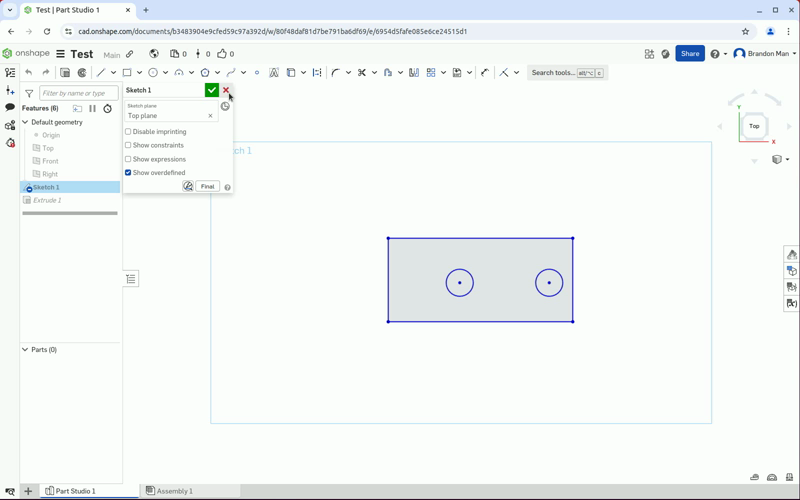
key(shift+s)
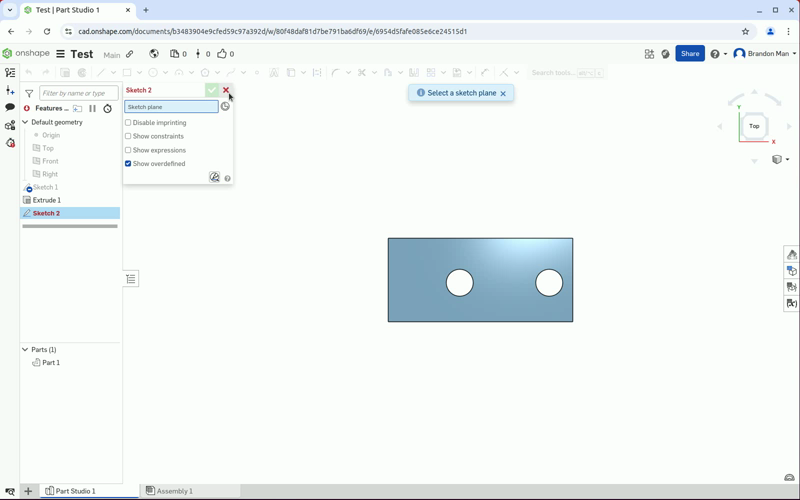
mouse_move(73, 150)
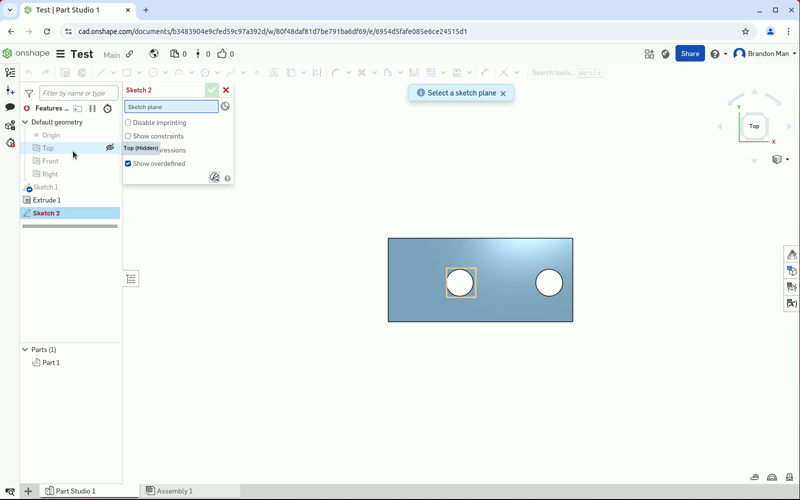
click(73, 150)
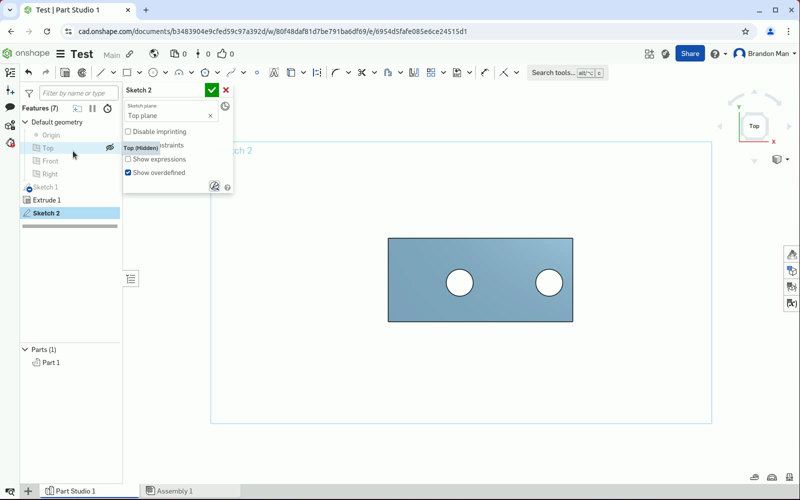
mouse_move(73, 352)
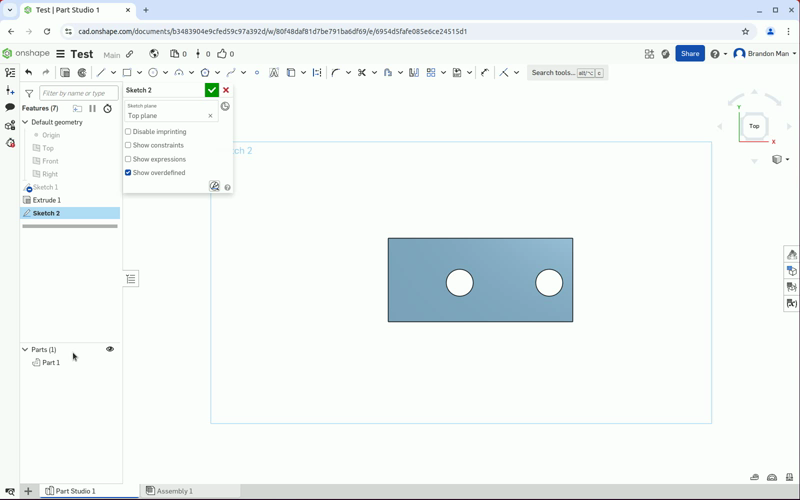
key(y)
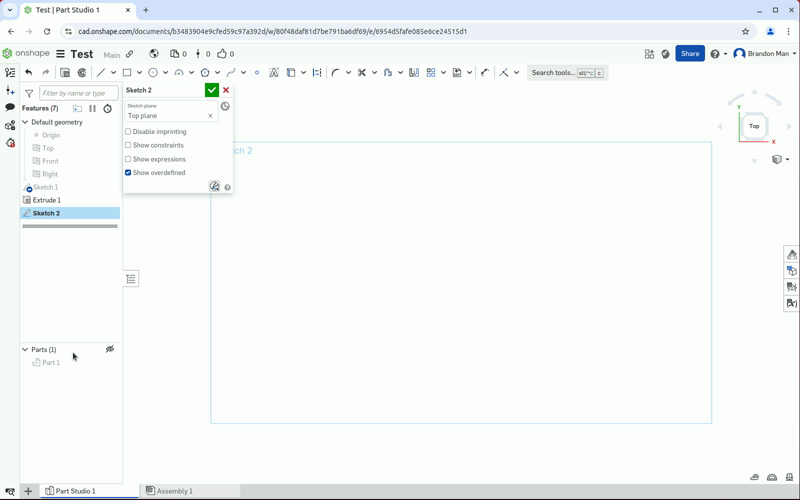
key(c)
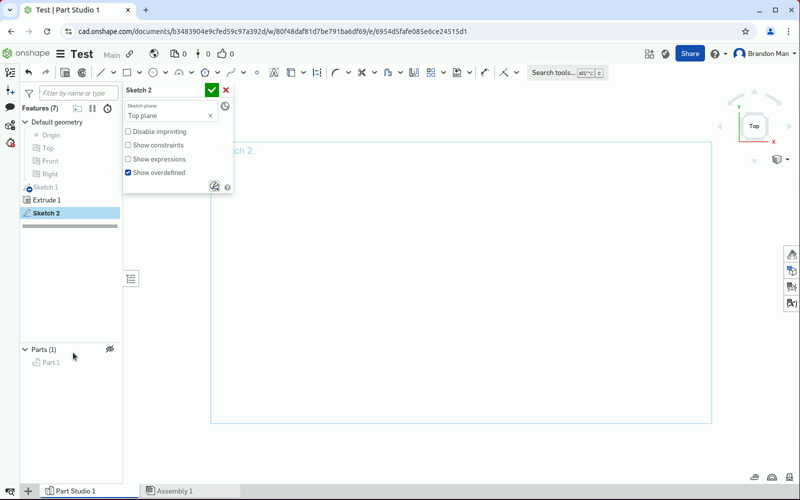
key_down(shift)
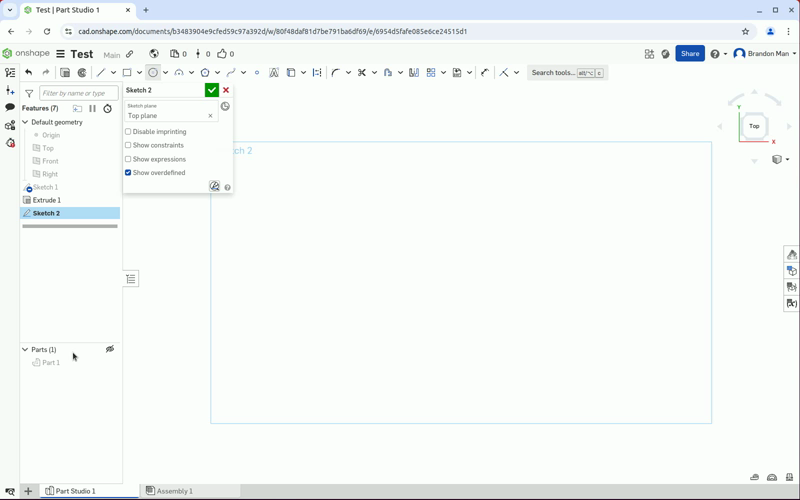
mouse_move(461, 282)
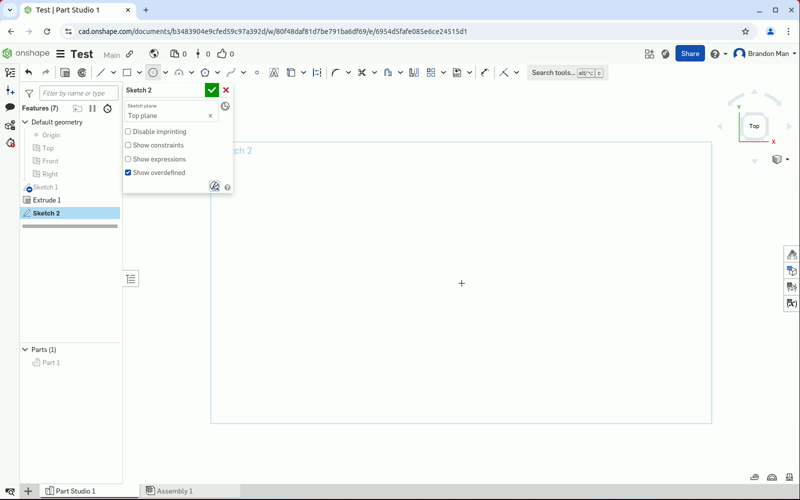
click(461, 282)
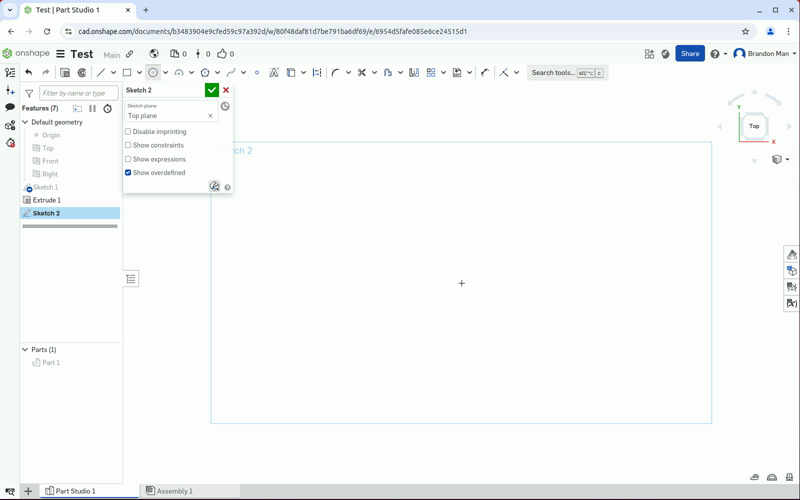
key_up(shift)
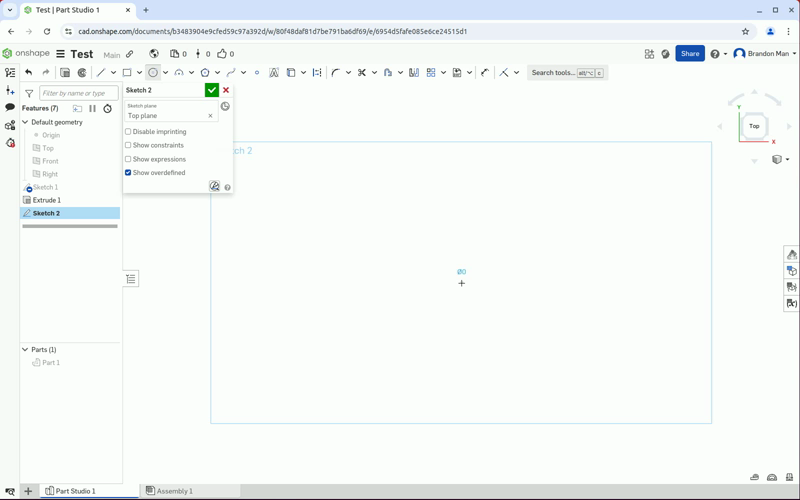
mouse_move(477, 282)
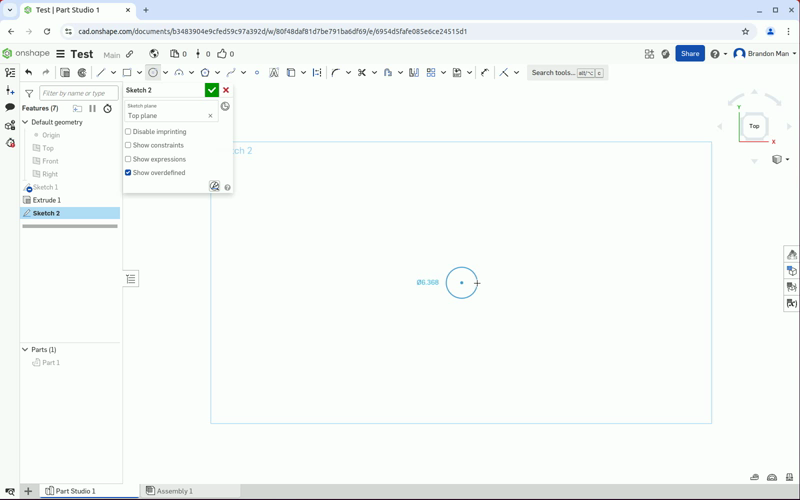
click(477, 282)
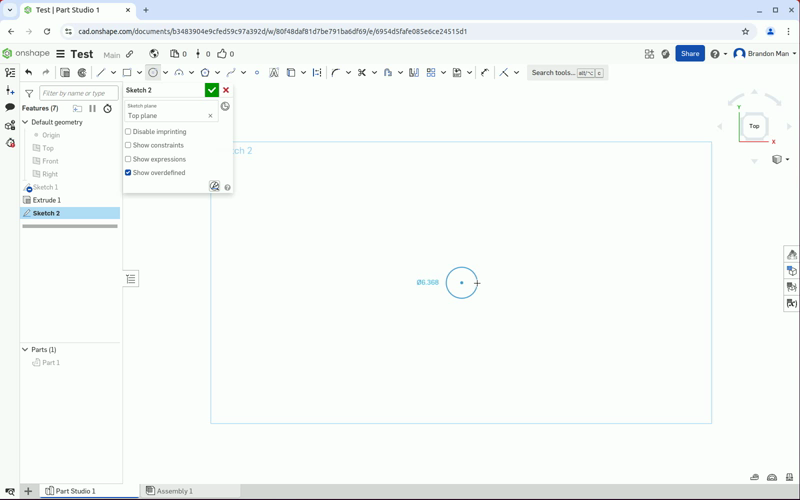
key(esc)
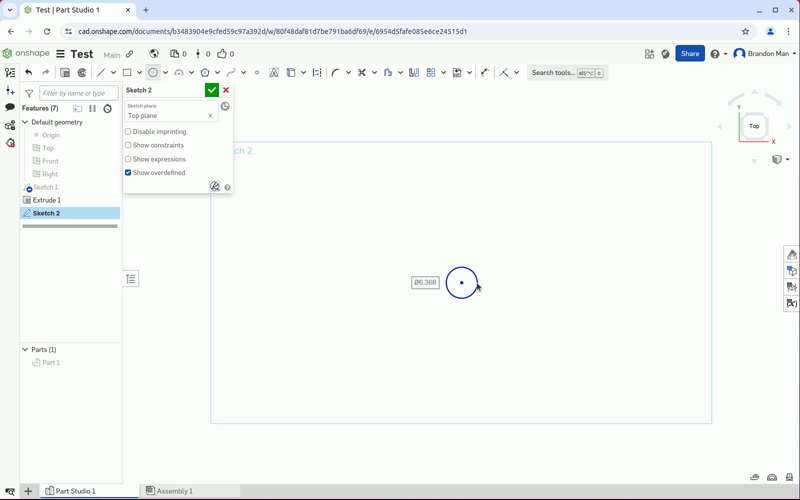
mouse_move(470, 278)
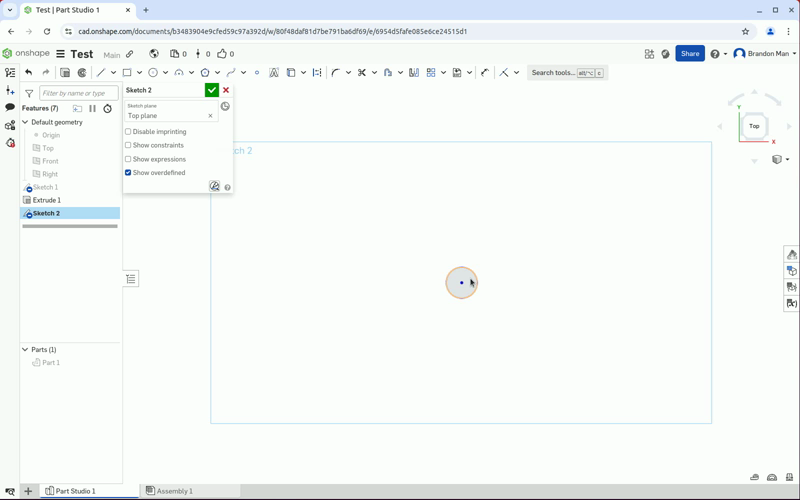
scroll(6)
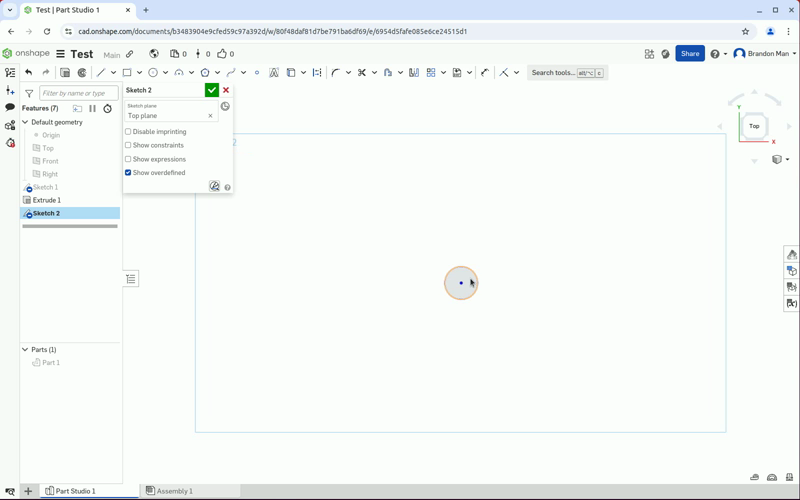
scroll(6)
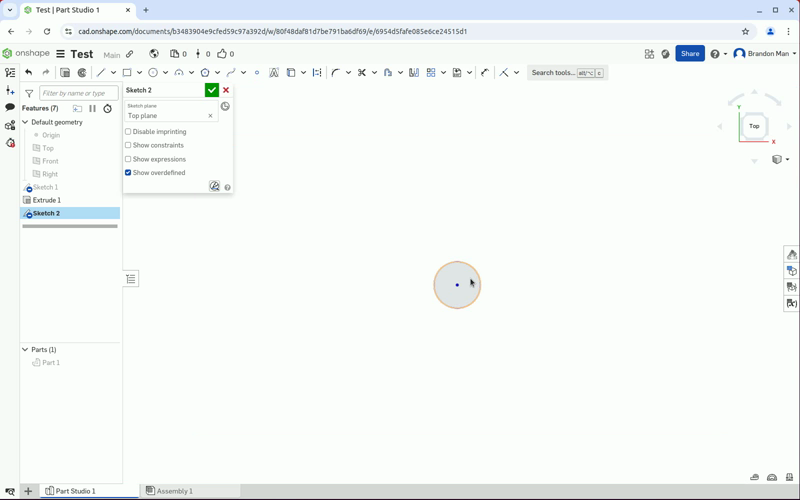
scroll(6)
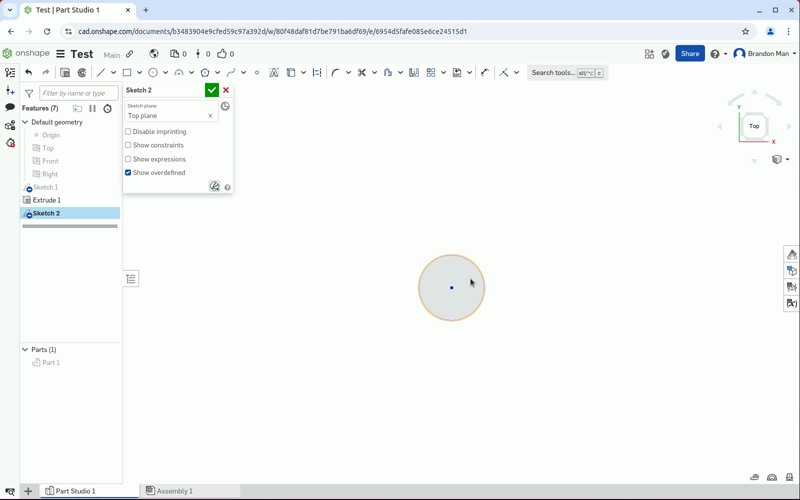
scroll(6)
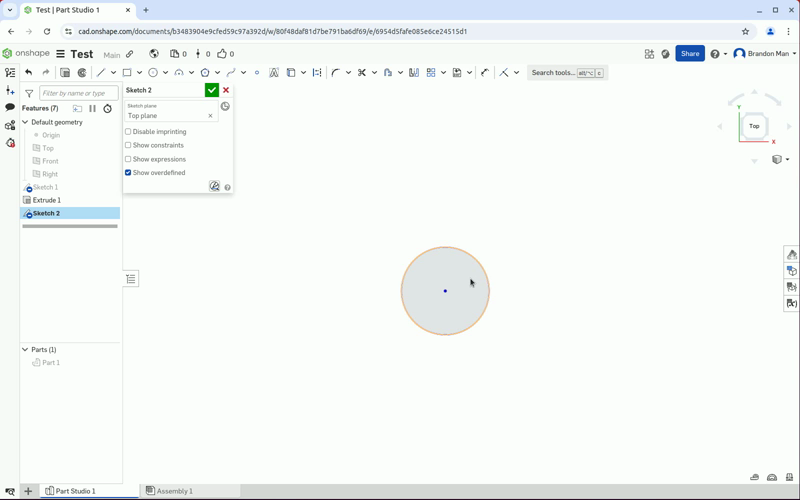
scroll(6)
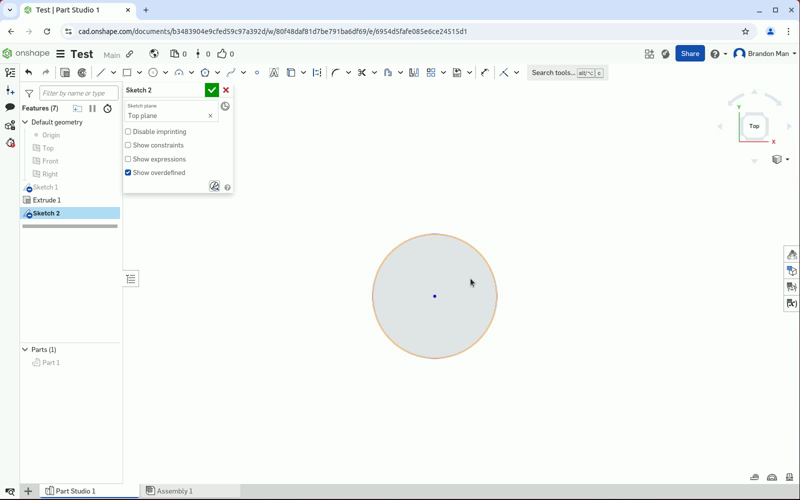
scroll(6)
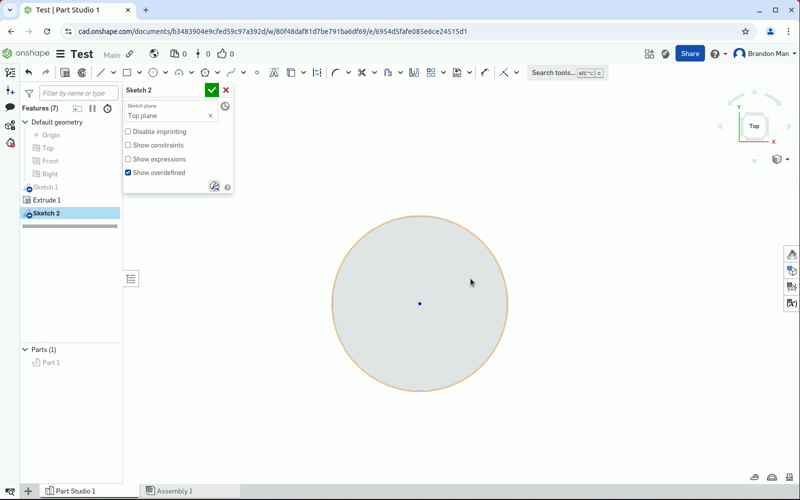
scroll(6)
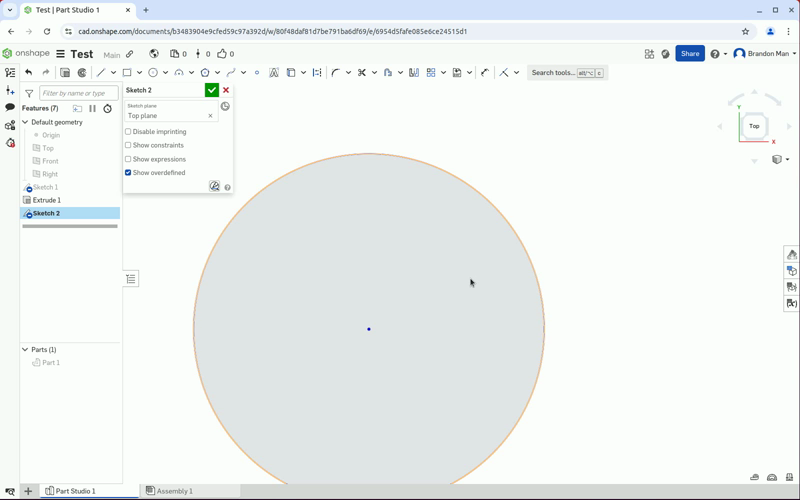
click(470, 278)
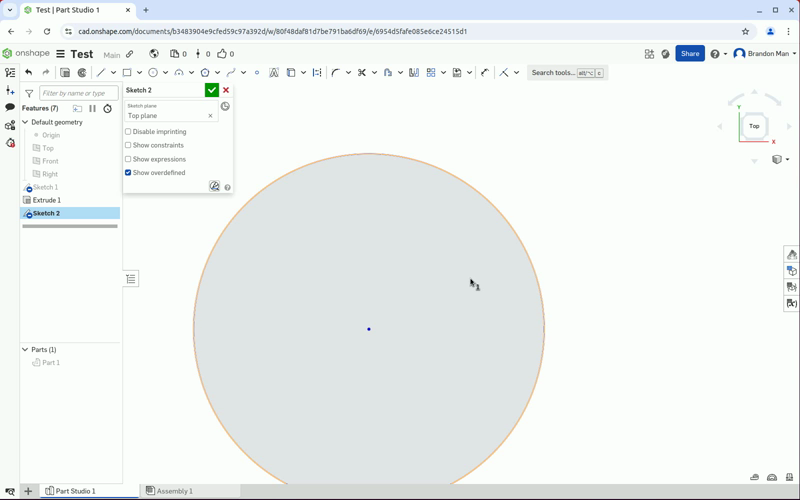
scroll(-6)
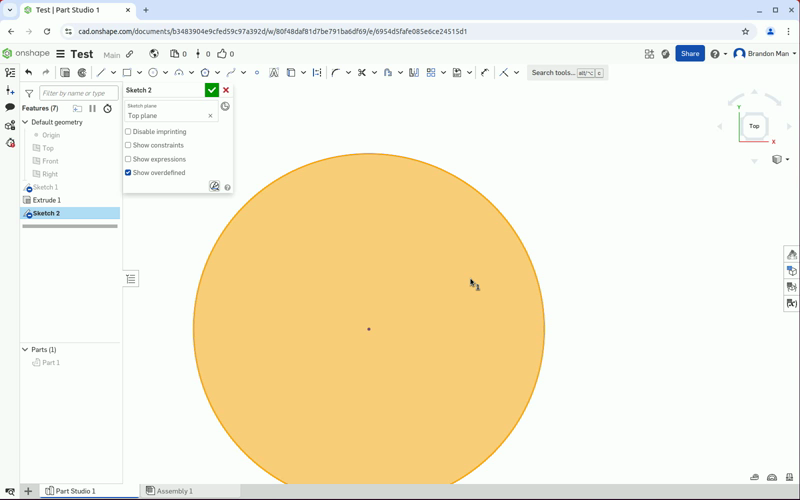
scroll(-6)
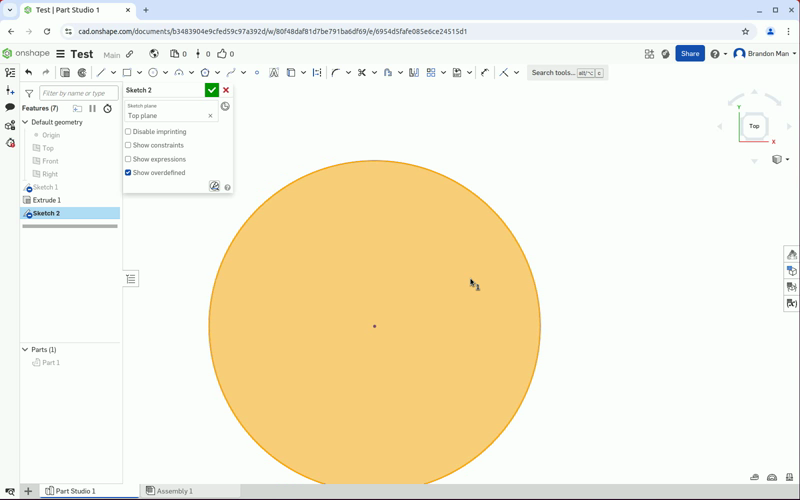
scroll(-6)
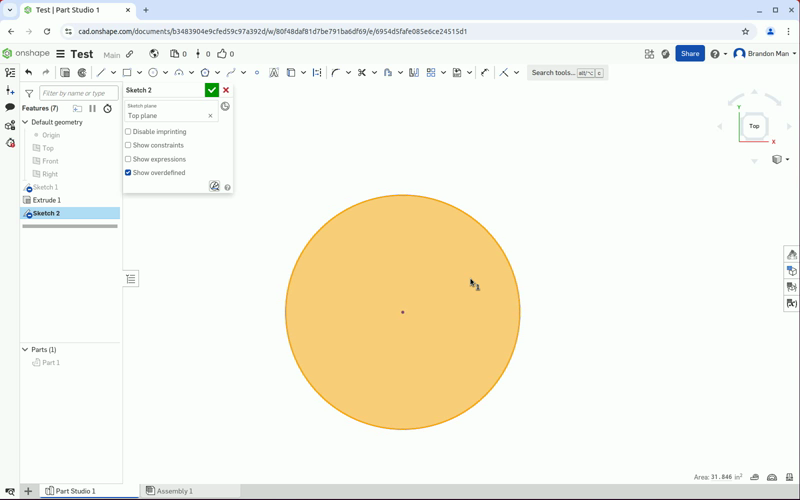
scroll(-6)
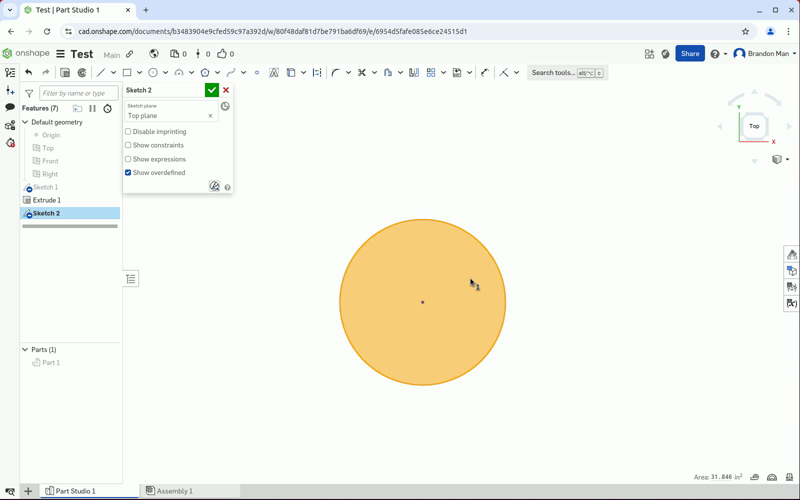
scroll(-6)
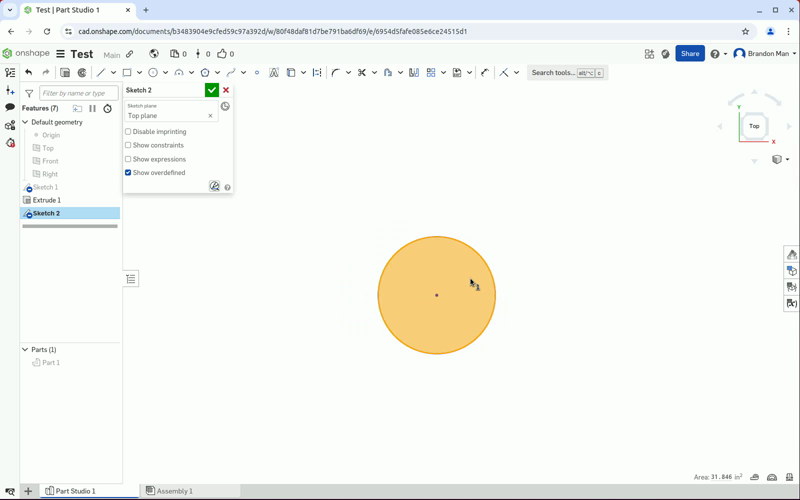
scroll(-6)
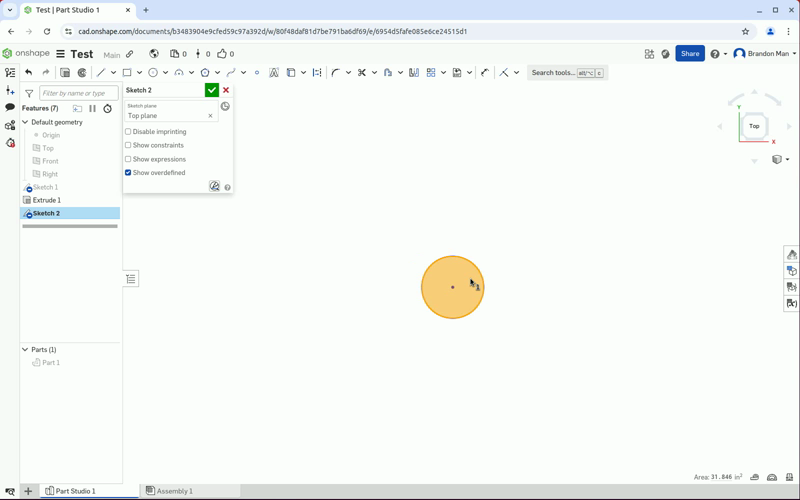
scroll(-6)
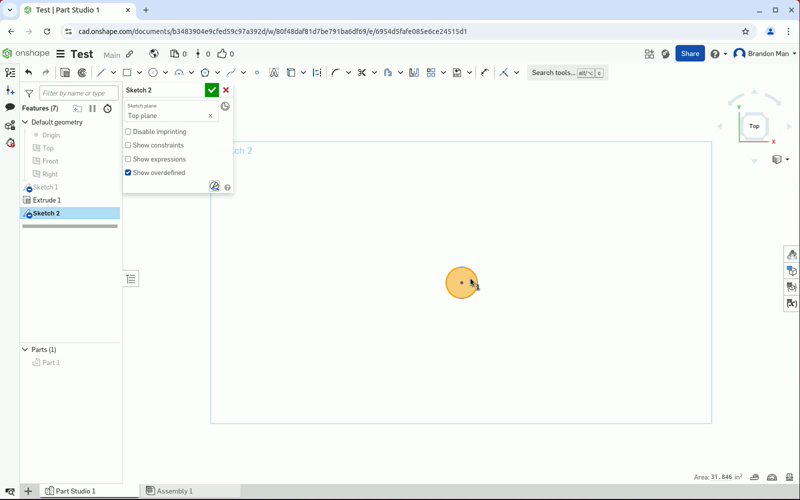
mouse_move(73, 352)
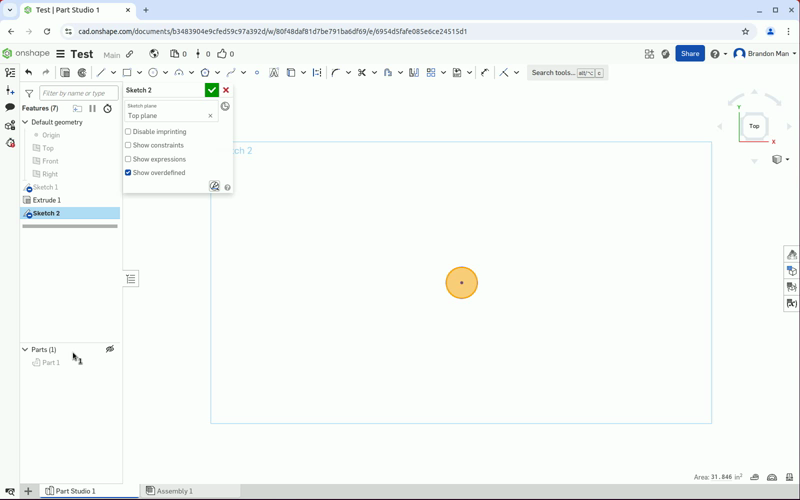
key(shift+y)
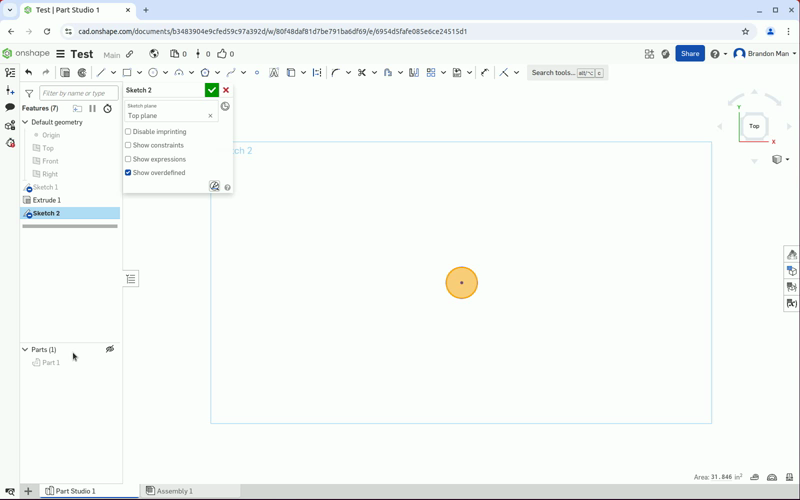
key(shift+e)
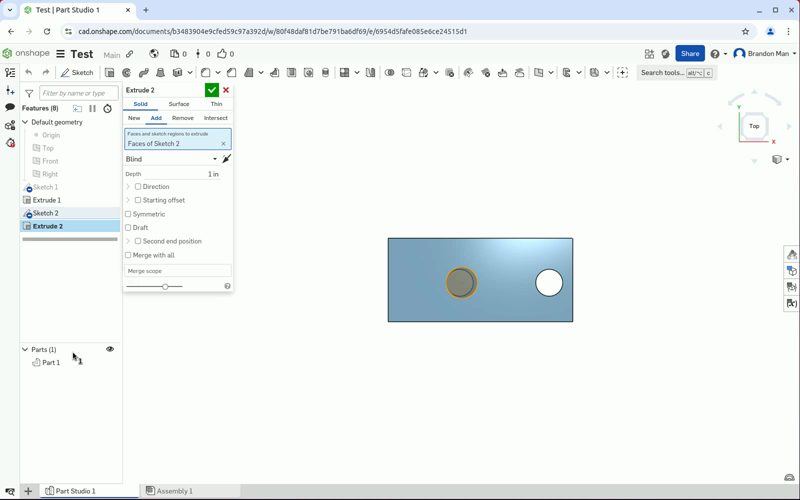
mouse_move(143, 106)
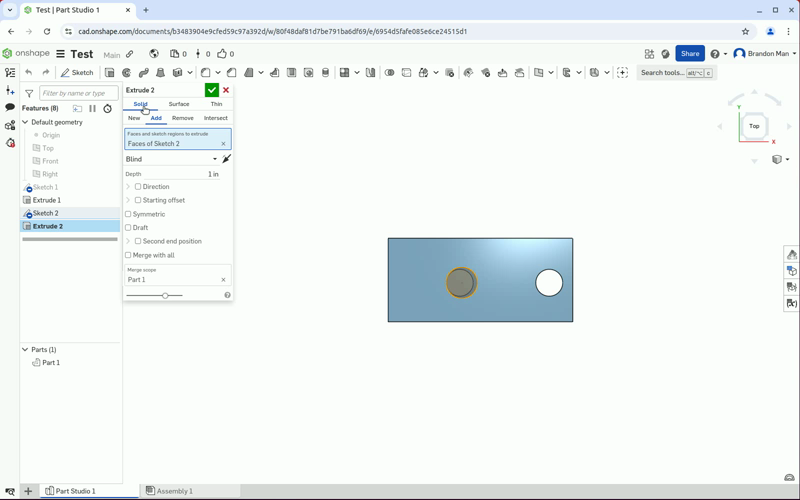
click(143, 106)
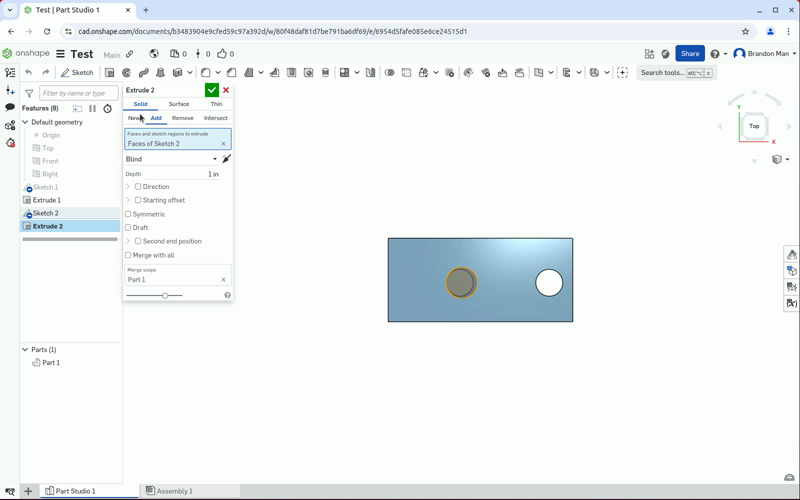
mouse_move(137, 120)
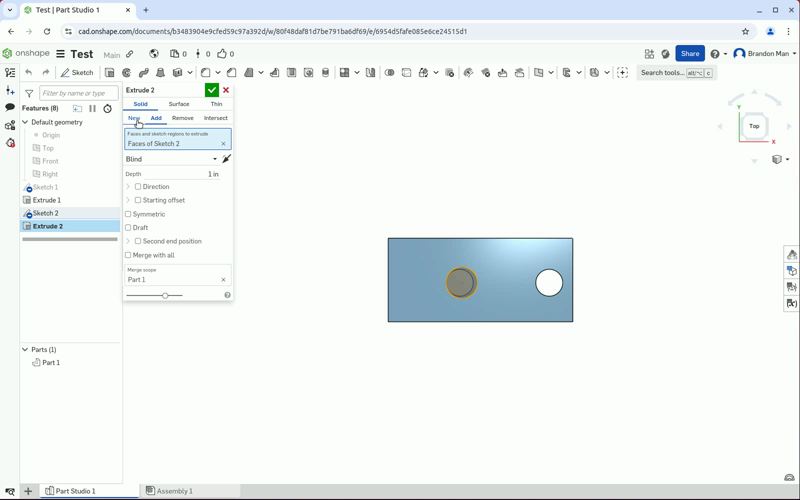
click(137, 120)
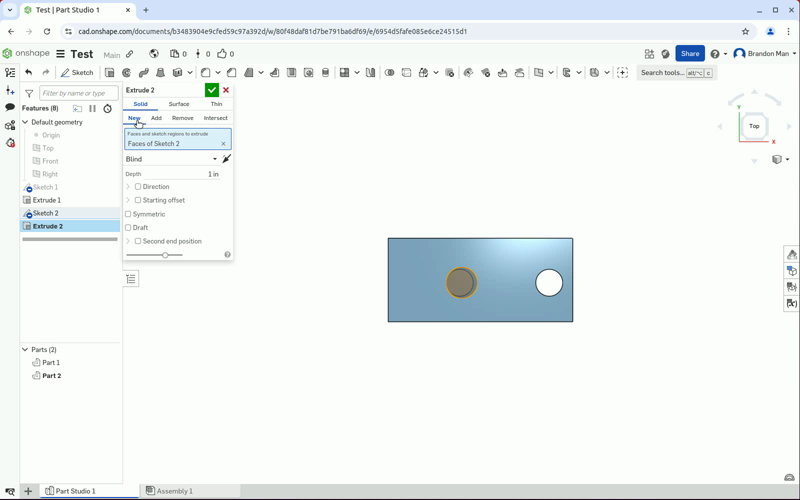
key(tab, 4)
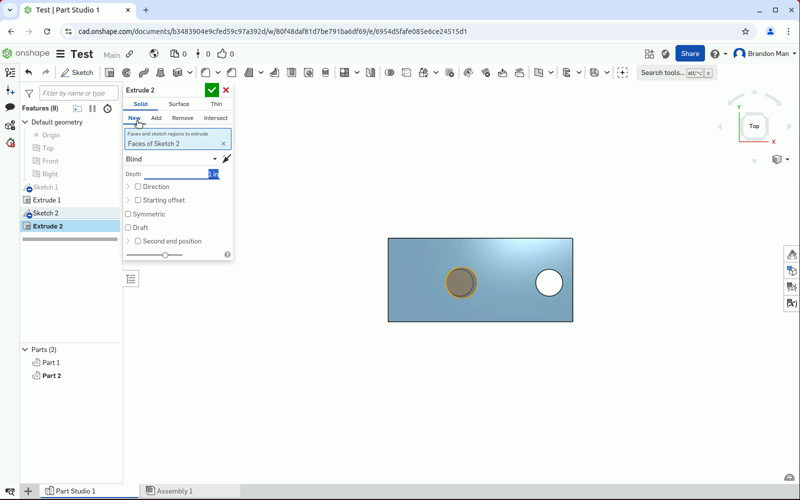
text(6.018)
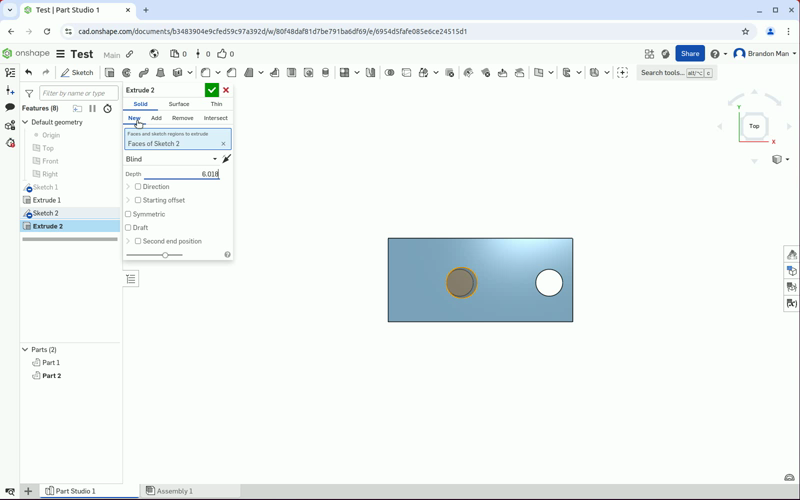
key(enter)
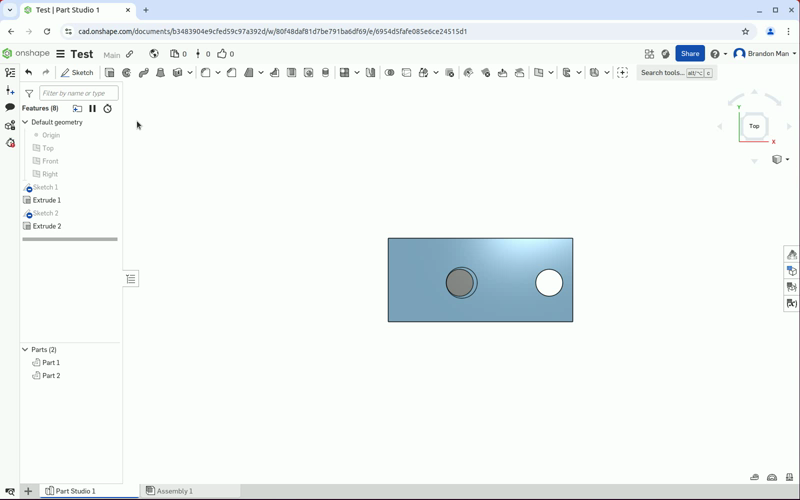
key(shift+h)
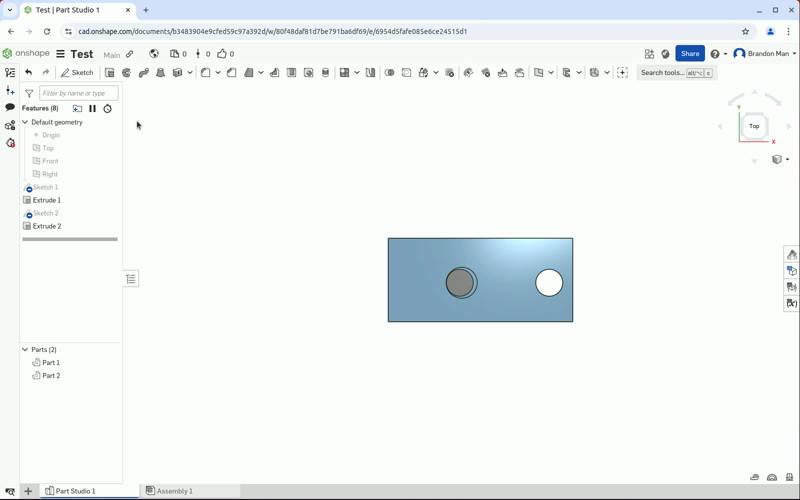
key(shift+h)
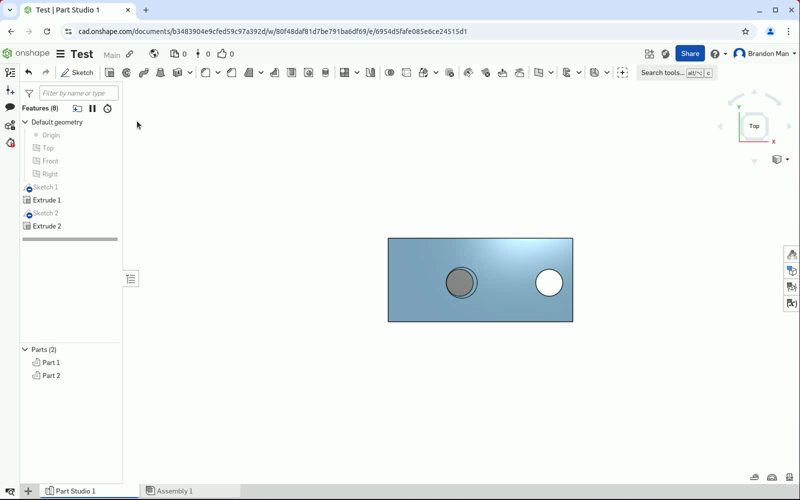
mouse_move(73, 189)
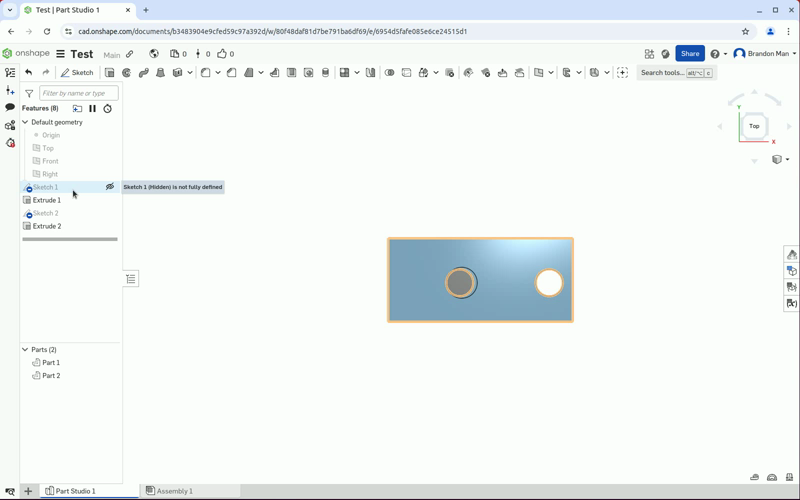
click(73, 189)
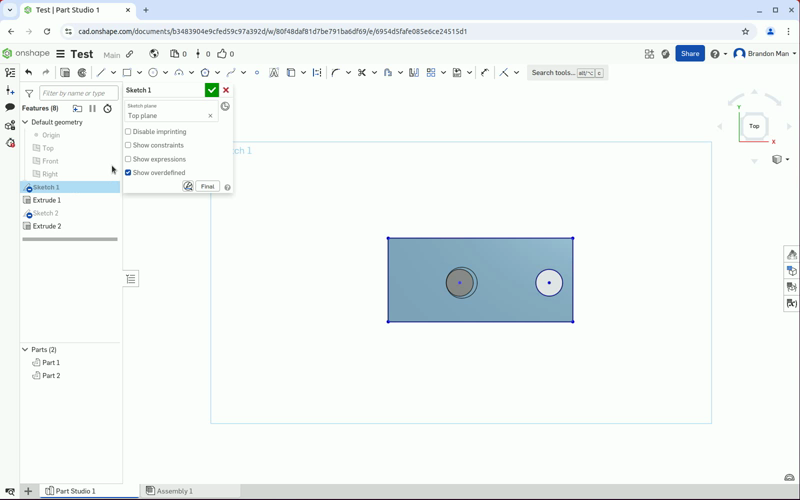
mouse_move(229, 92)
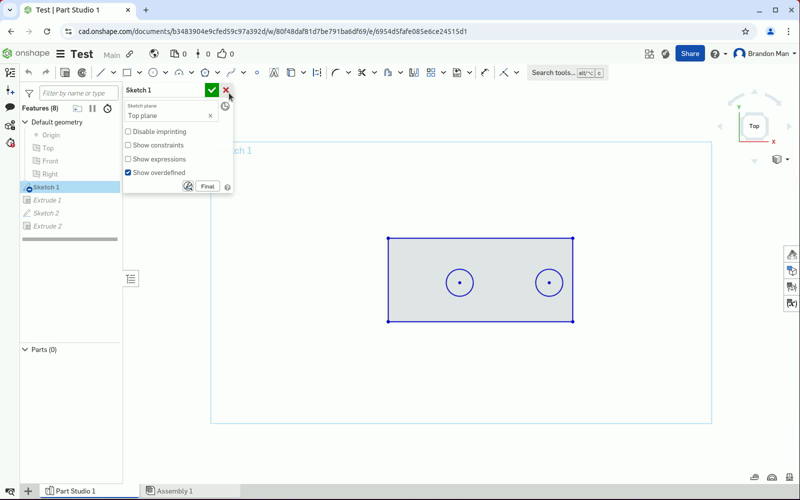
click(229, 92)
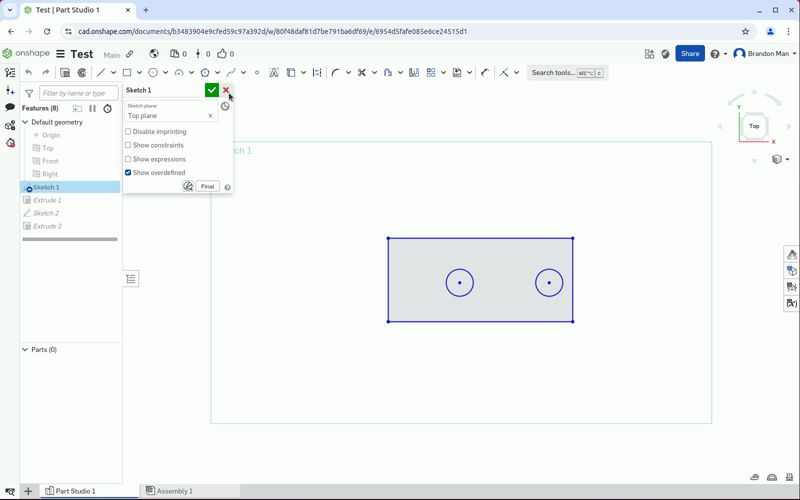
key(shift+s)
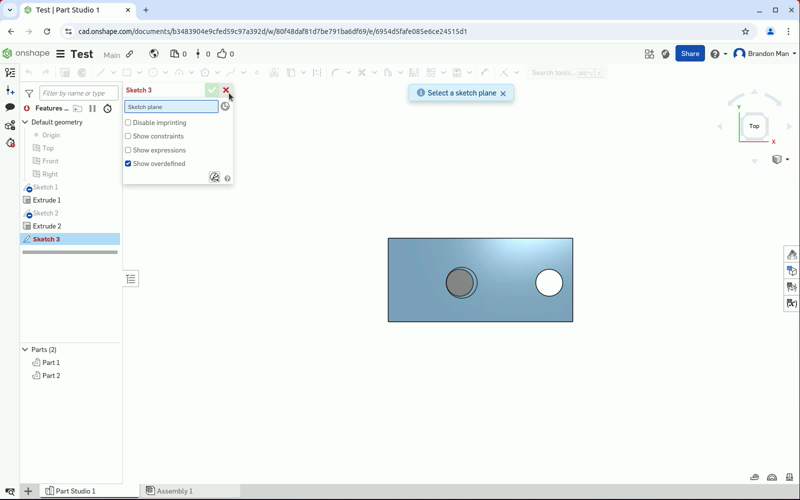
mouse_move(73, 150)
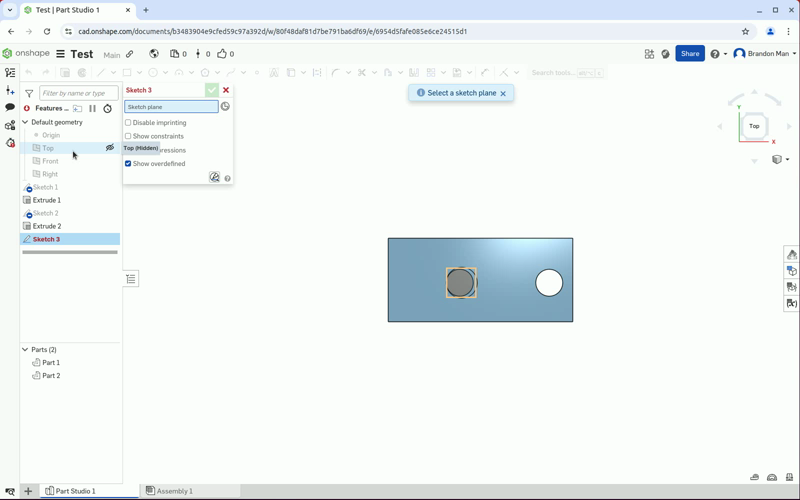
click(73, 150)
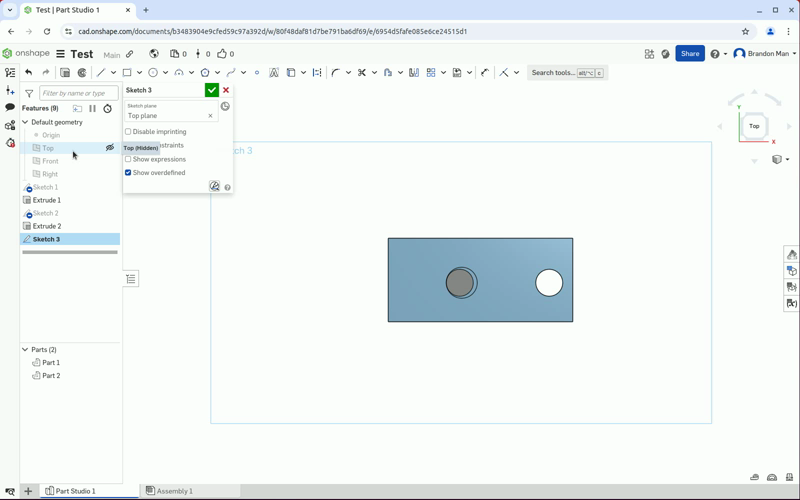
mouse_move(73, 352)
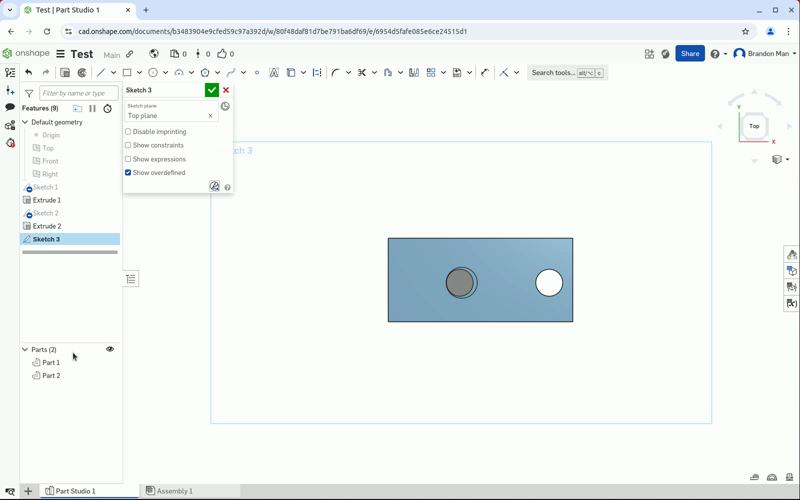
key(y)
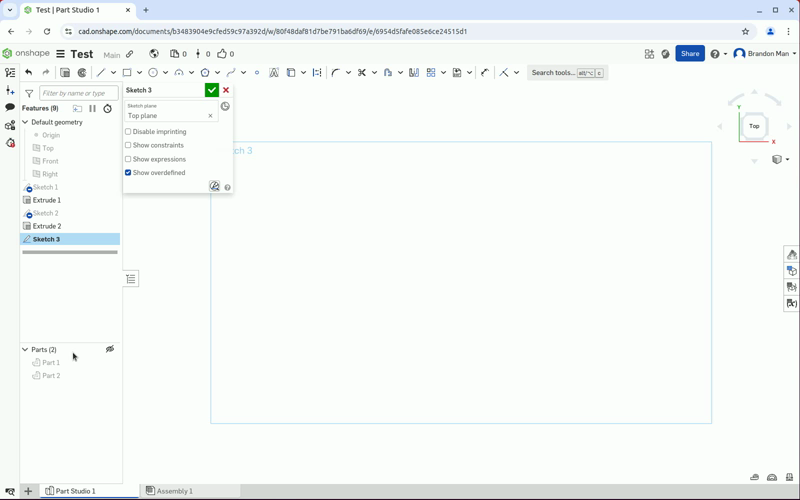
key(c)
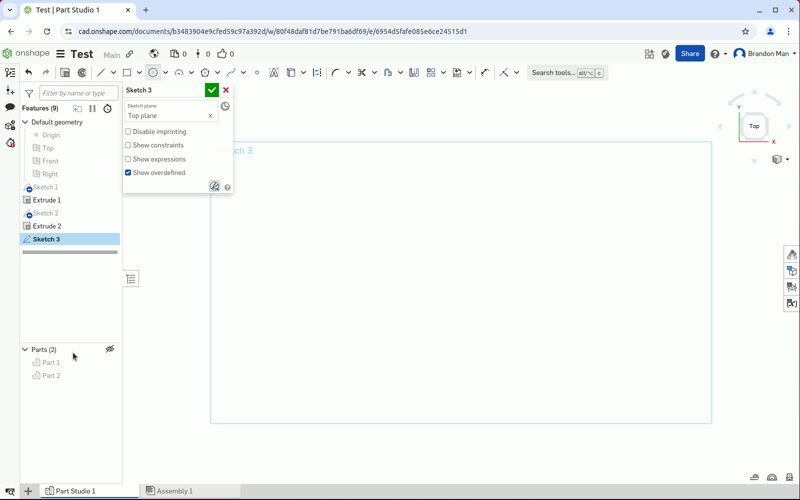
key_down(shift)
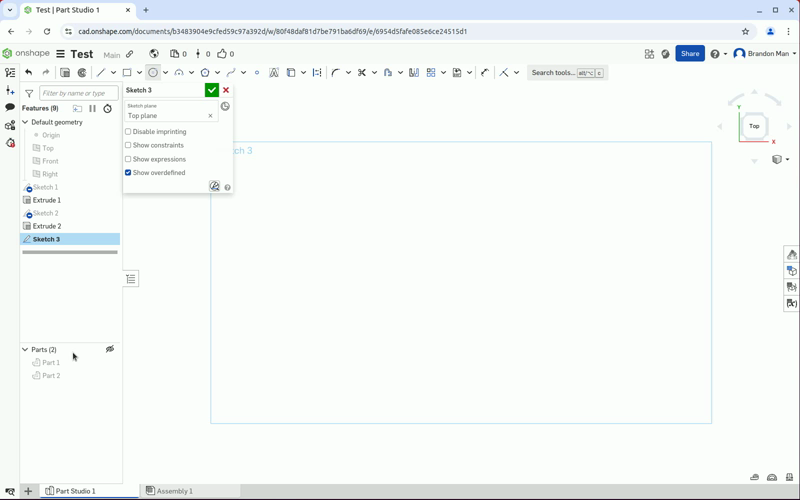
mouse_move(549, 282)
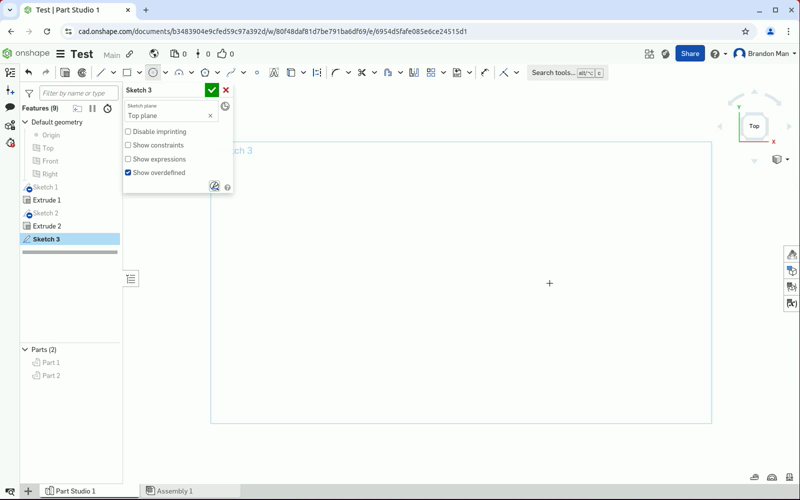
click(549, 282)
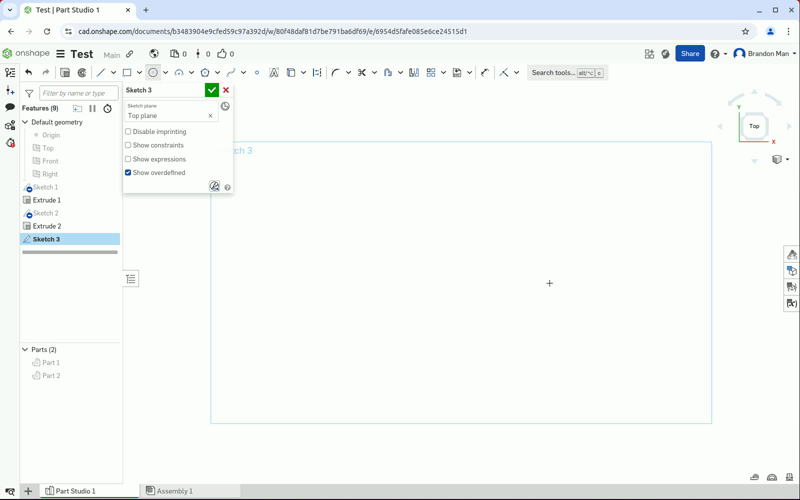
key_up(shift)
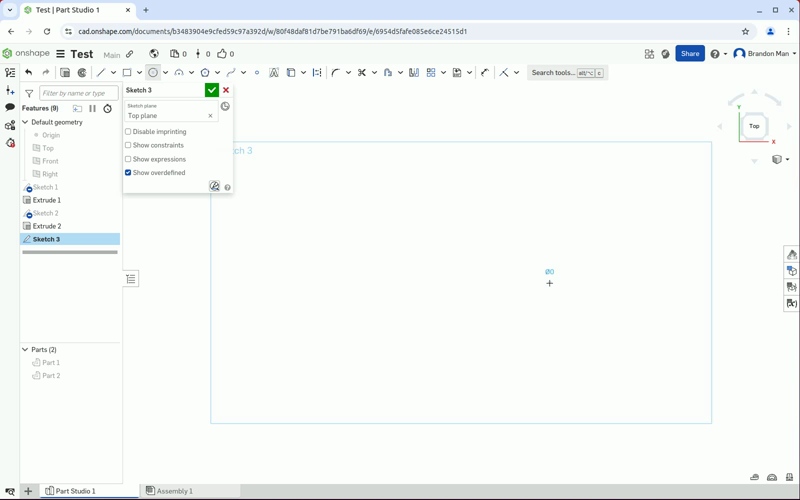
mouse_move(565, 282)
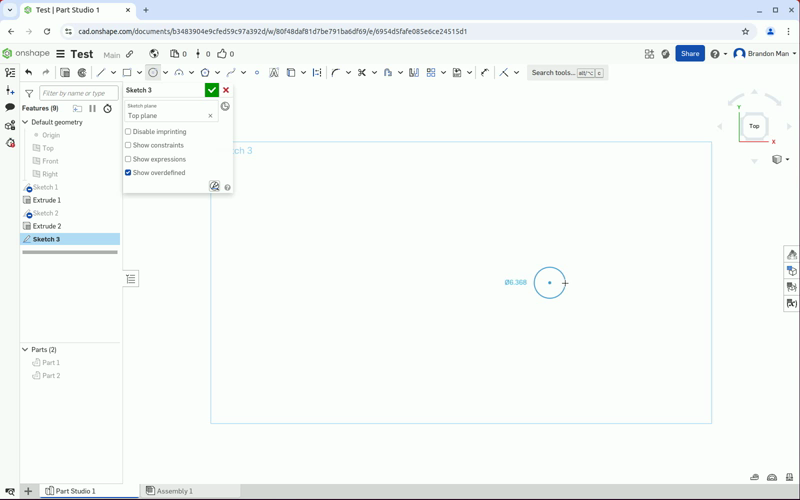
click(565, 282)
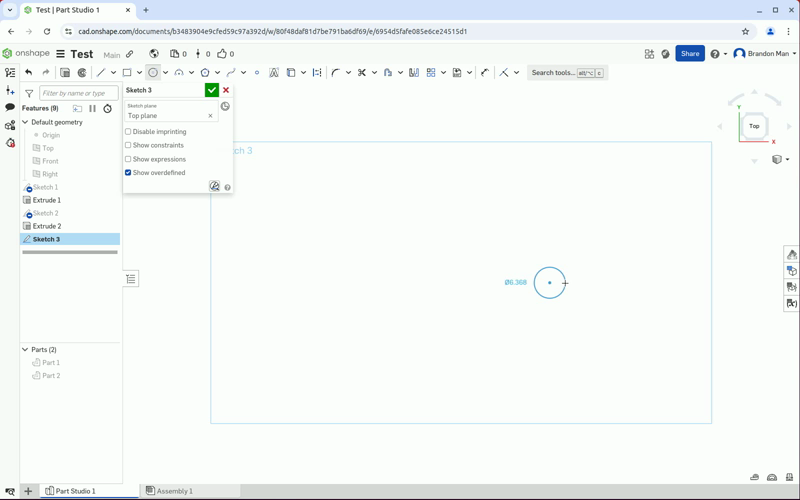
key(esc)
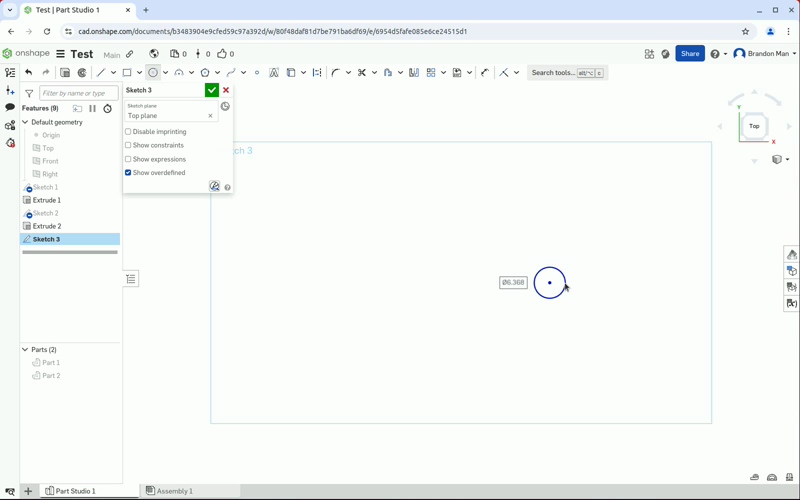
mouse_move(557, 286)
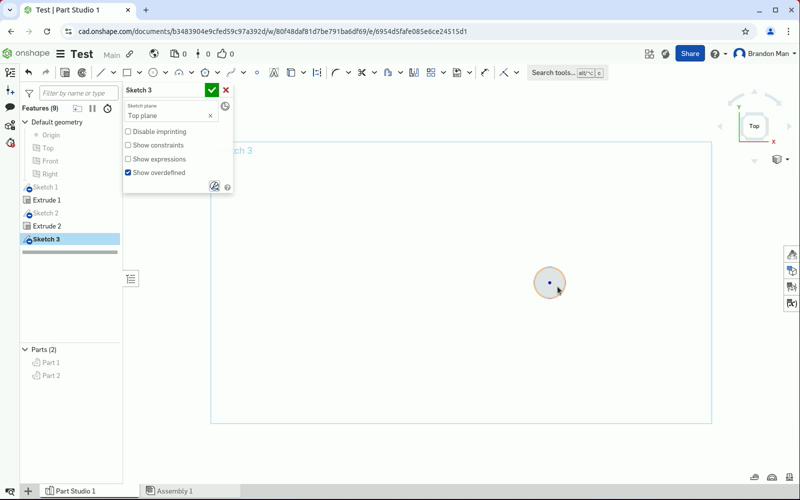
scroll(6)
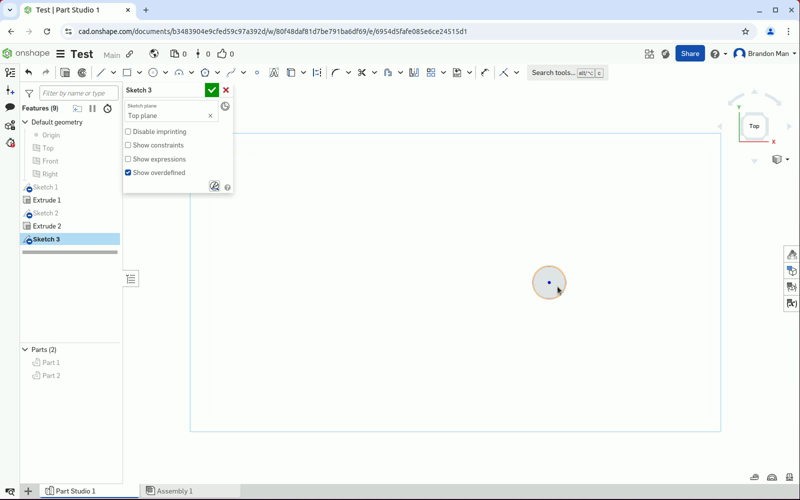
scroll(6)
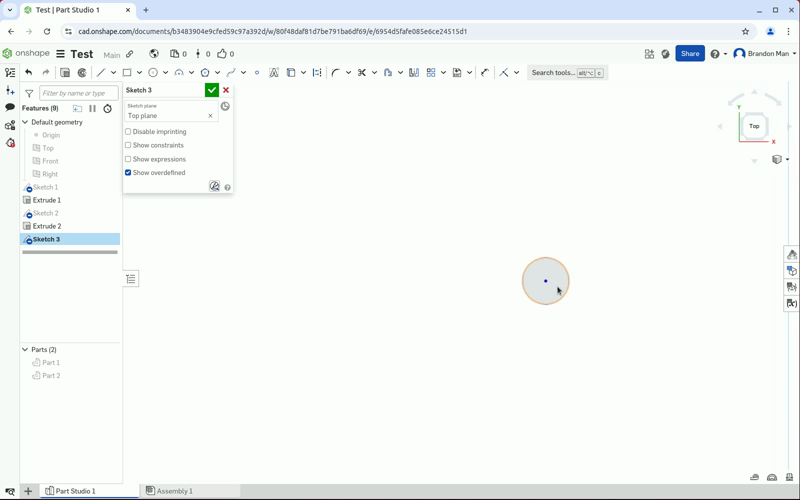
scroll(6)
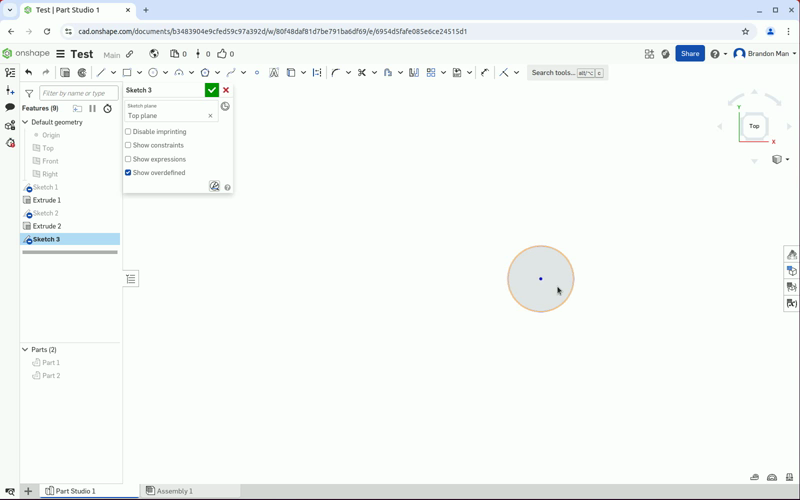
scroll(6)
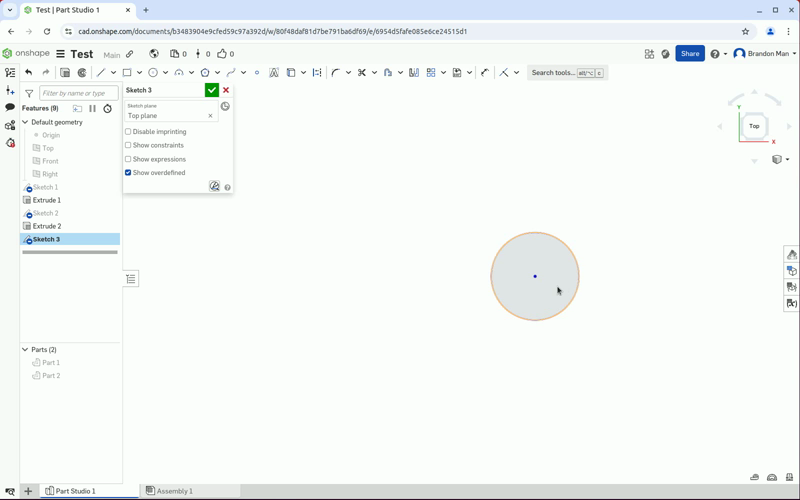
scroll(6)
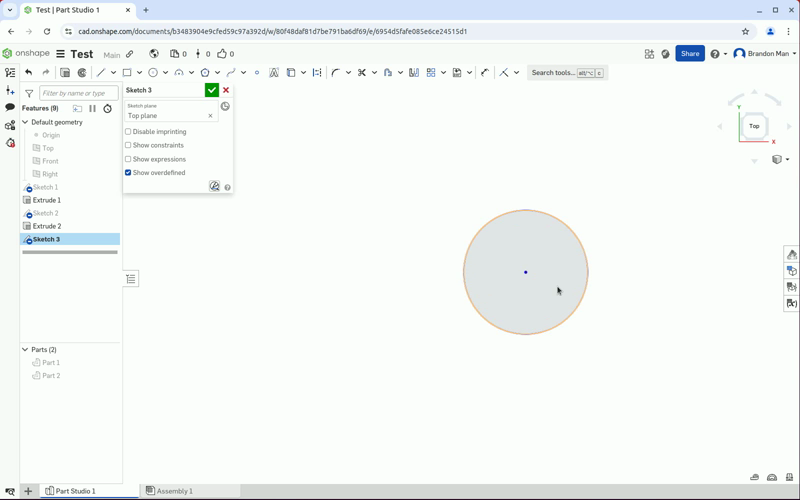
scroll(6)
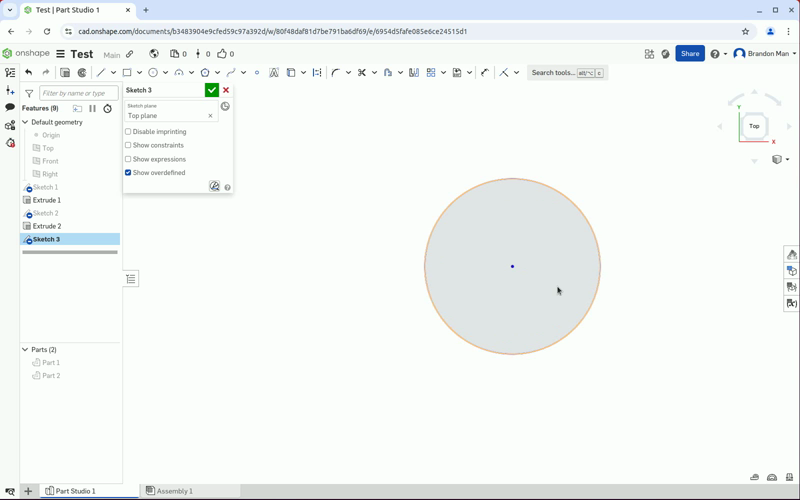
scroll(6)
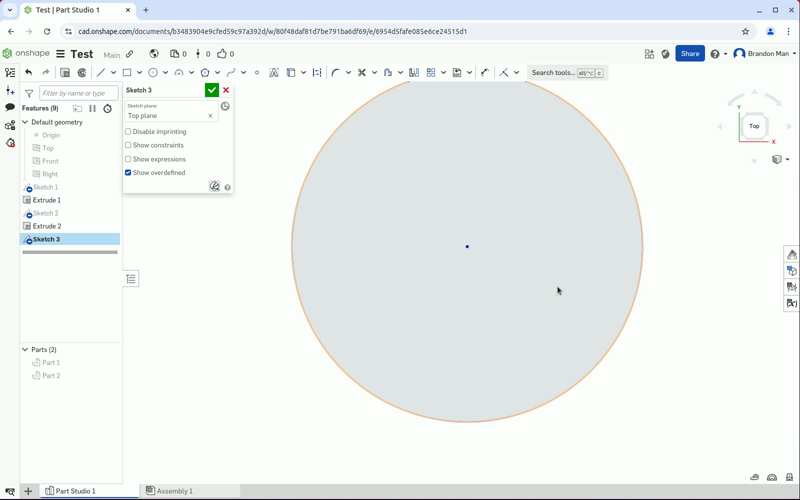
click(557, 286)
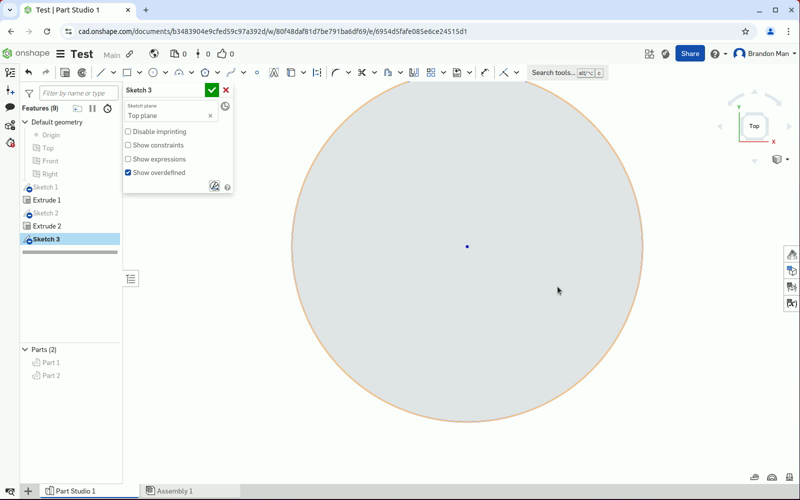
scroll(-6)
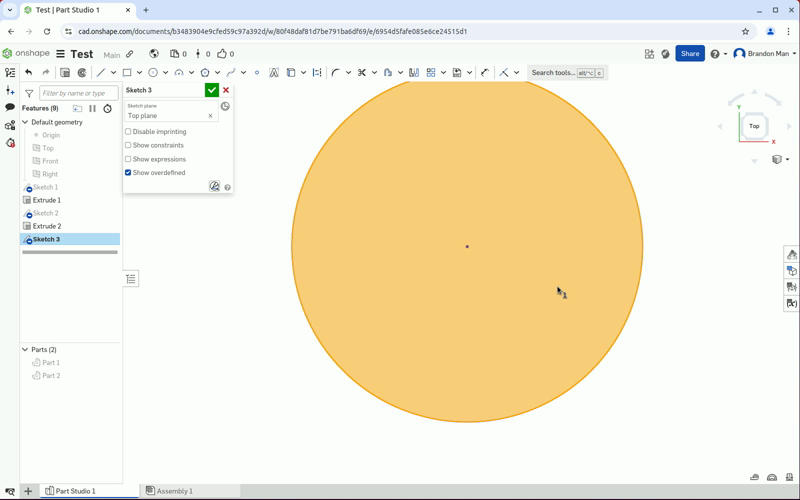
scroll(-6)
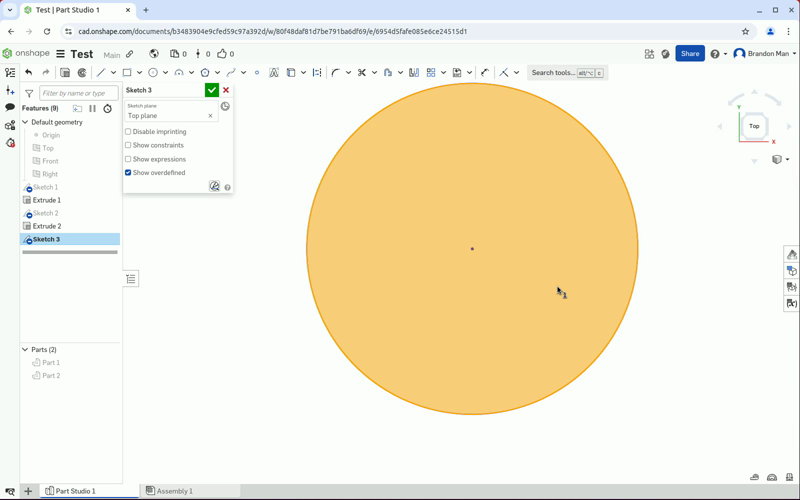
scroll(-6)
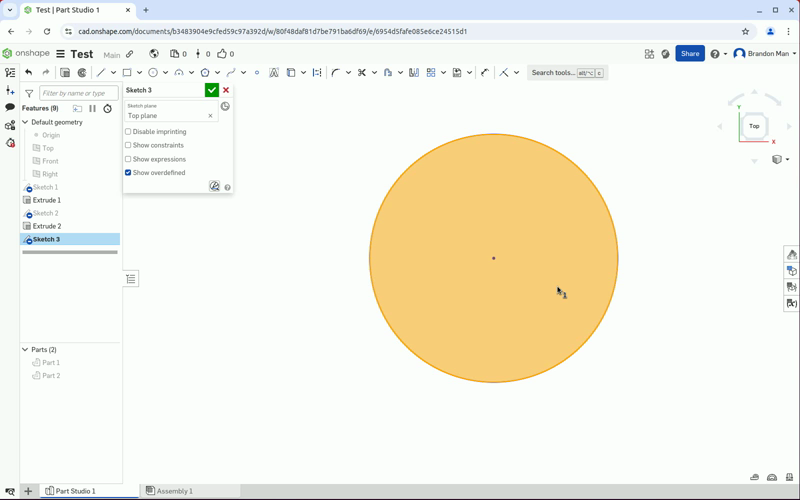
scroll(-6)
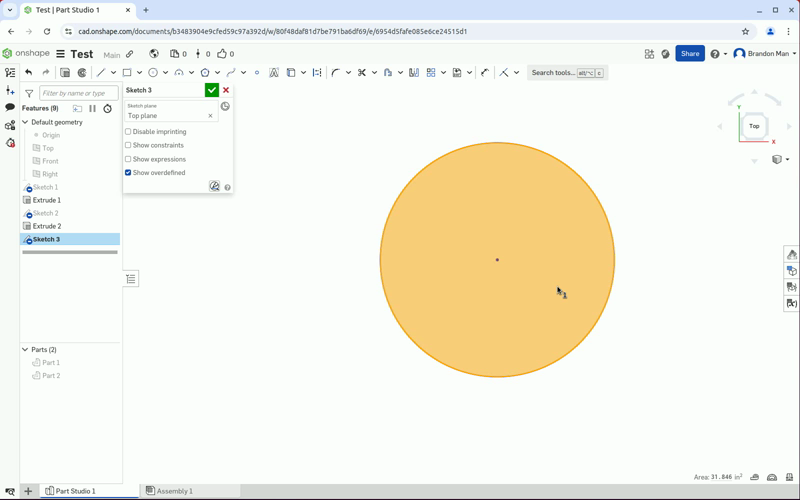
scroll(-6)
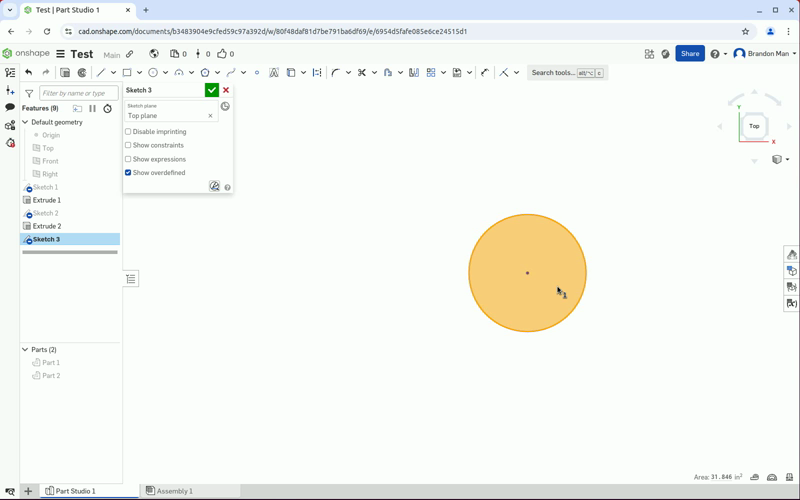
scroll(-6)
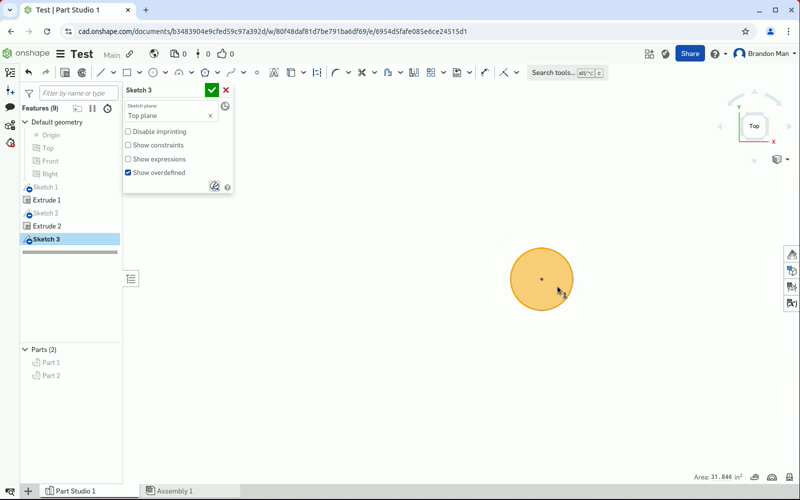
scroll(-6)
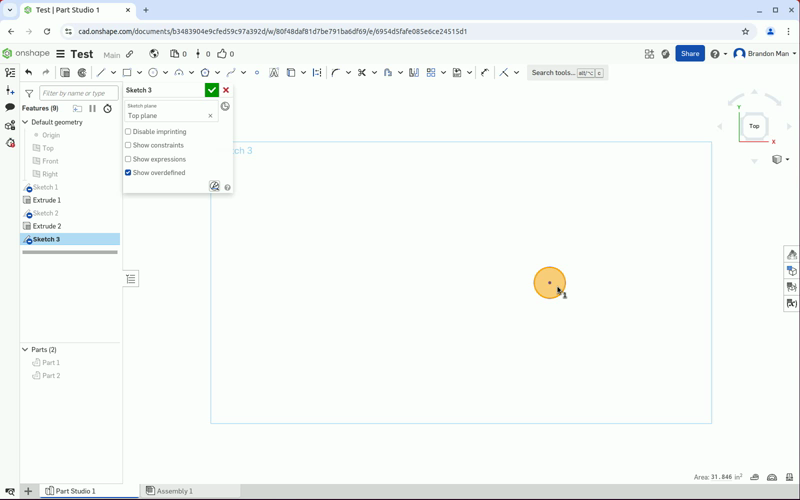
mouse_move(73, 352)
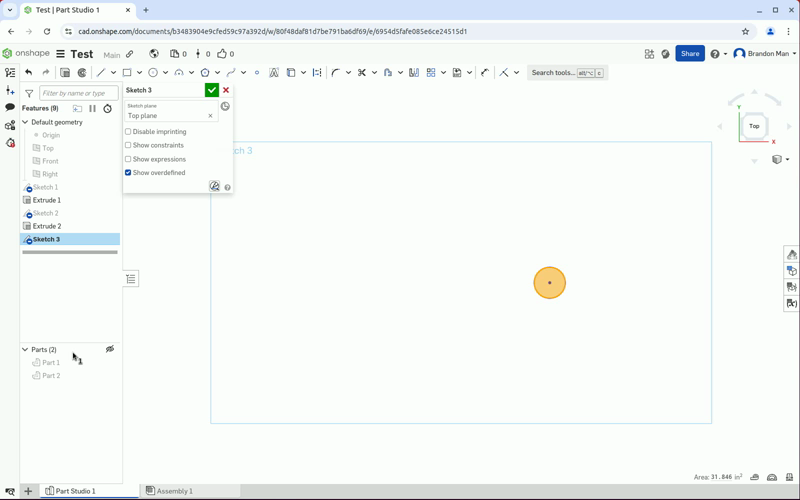
key(shift+y)
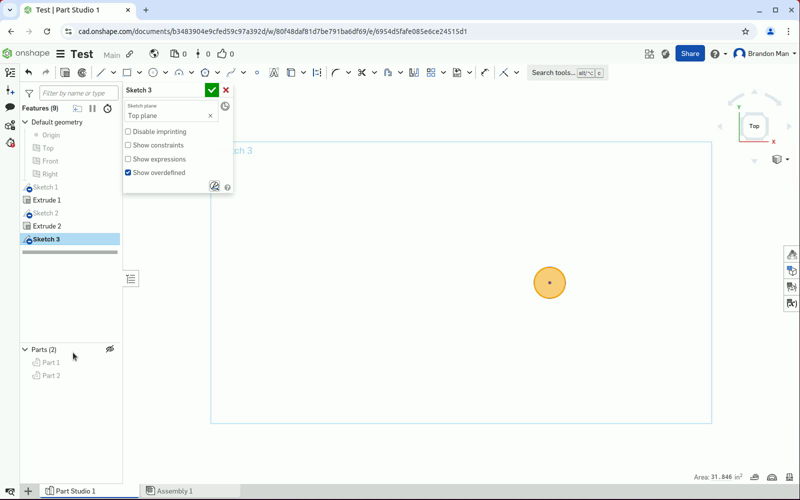
key(shift+e)
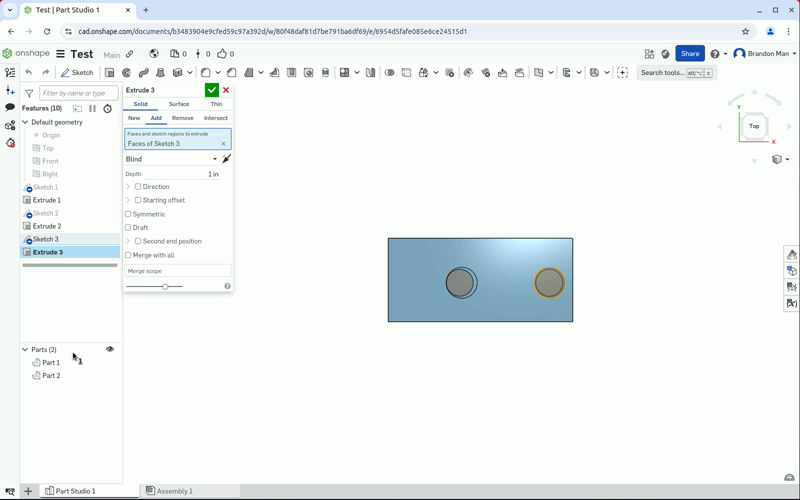
mouse_move(143, 106)
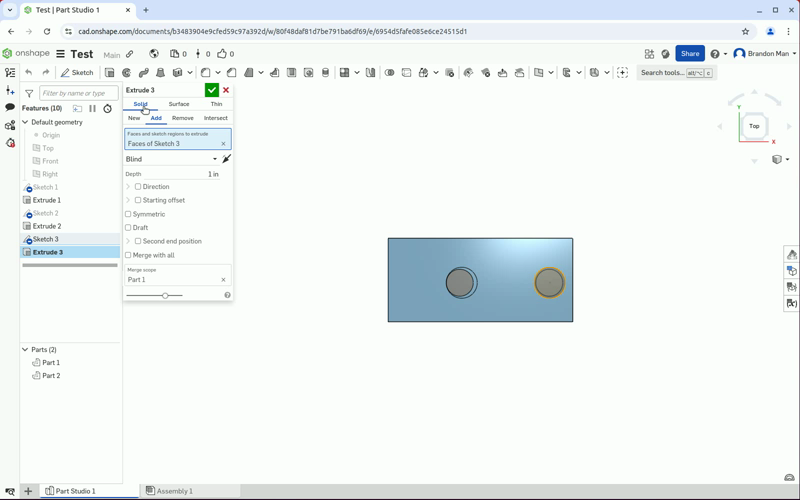
click(143, 106)
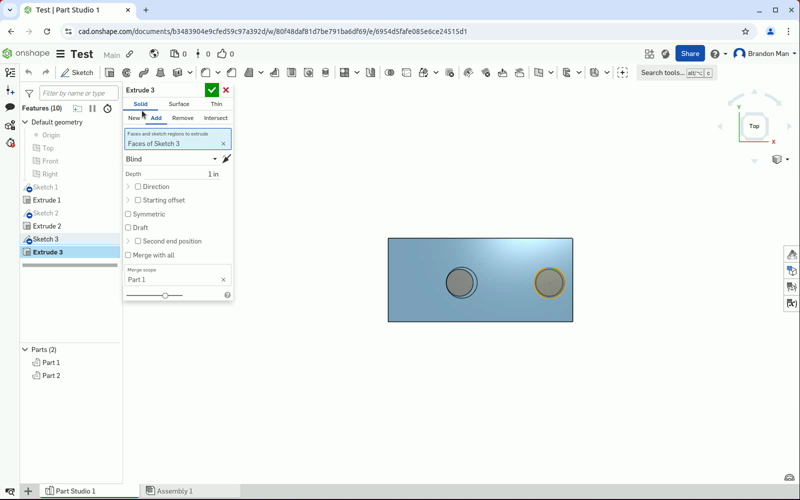
mouse_move(137, 120)
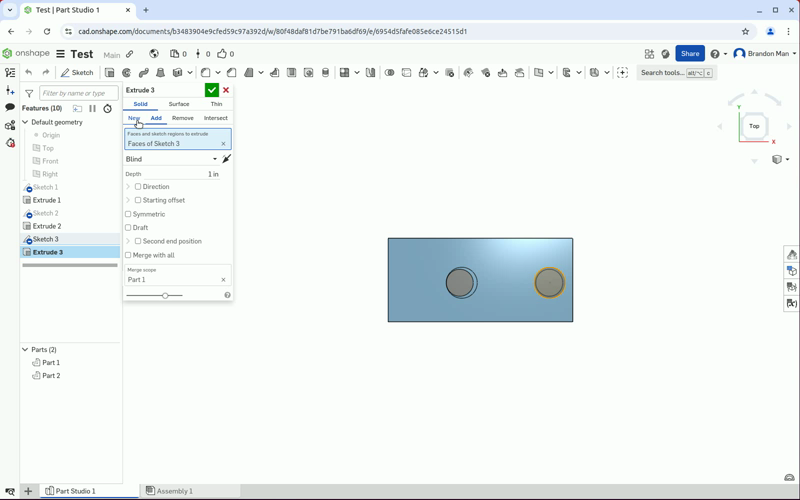
click(137, 120)
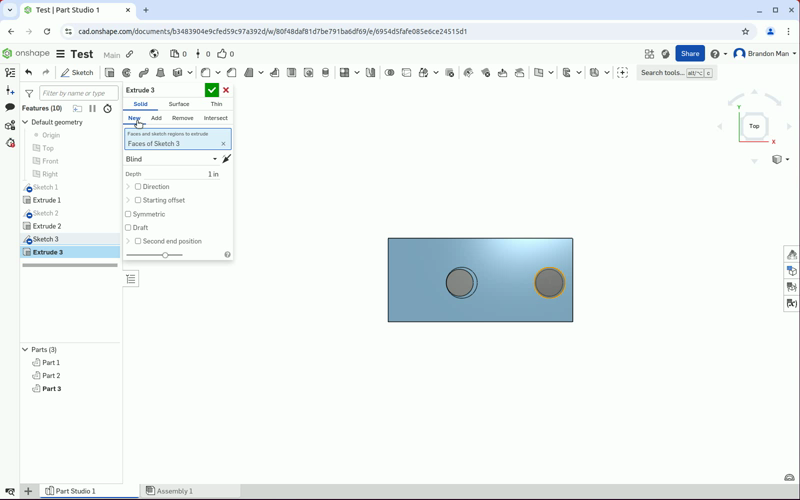
key(tab, 4)
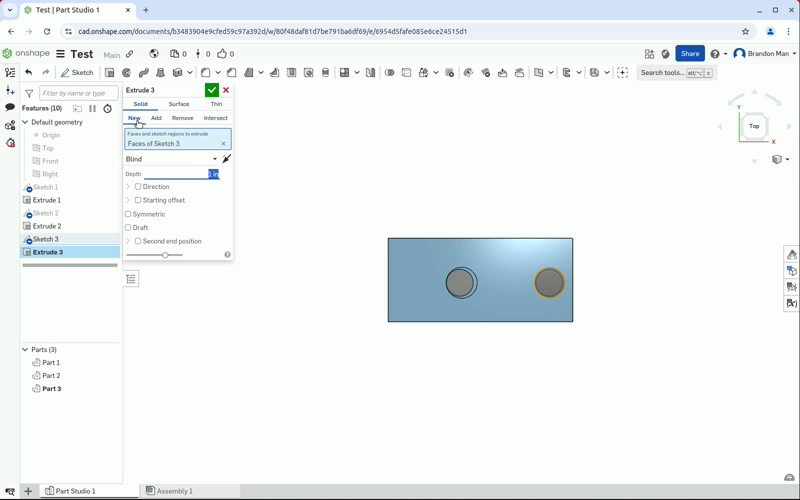
text(6.018)
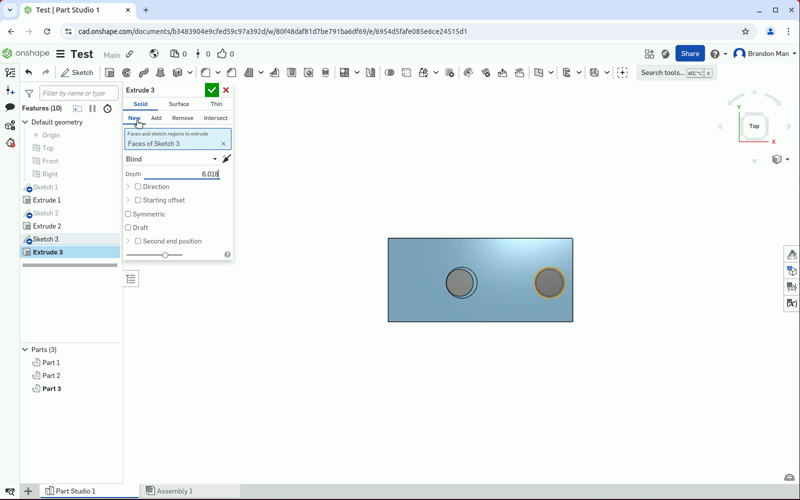
key(enter)
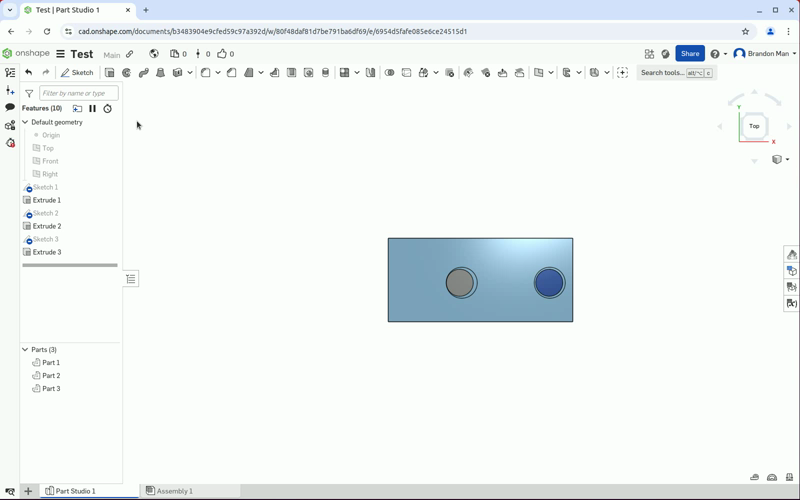
key(shift+h)
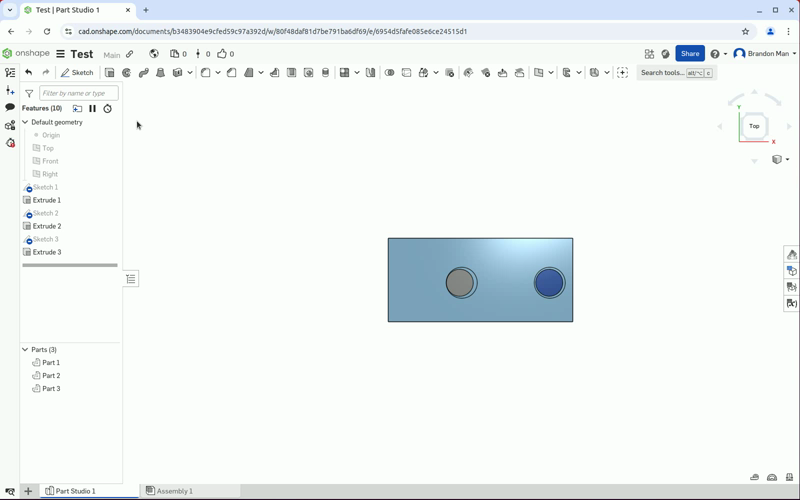
key(shift+h)
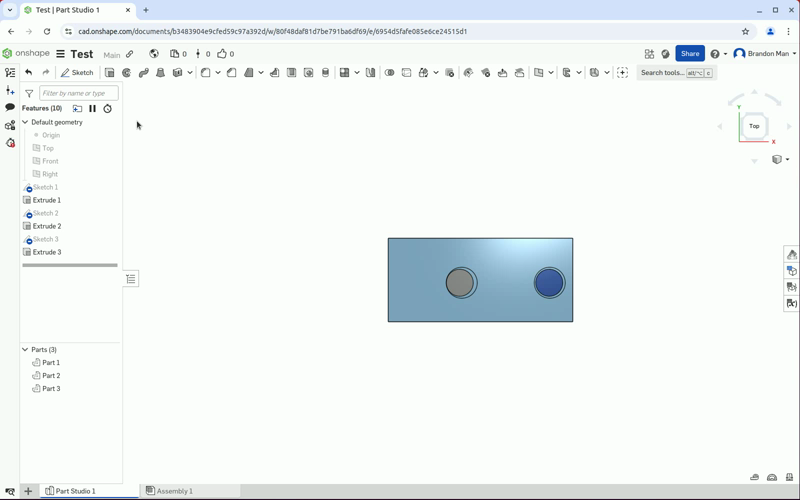
mouse_move(73, 189)
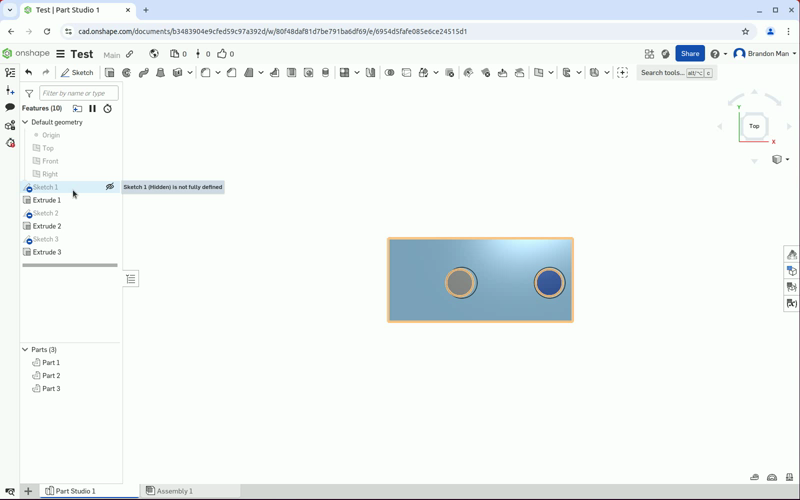
click(73, 189)
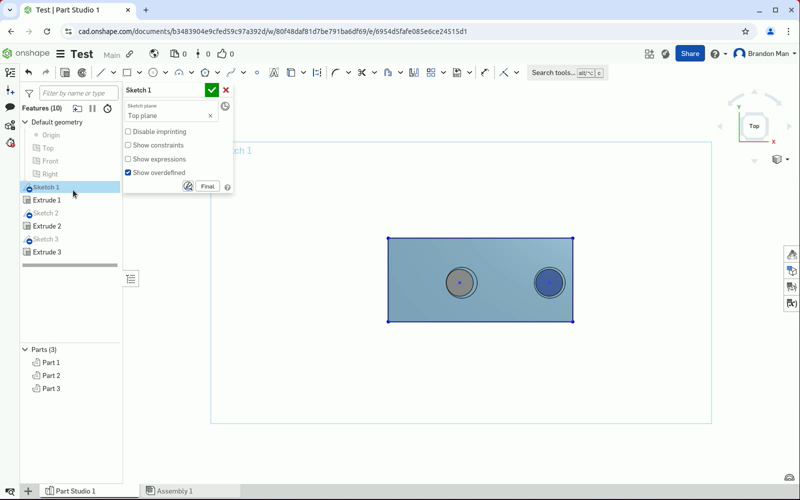
mouse_move(229, 92)
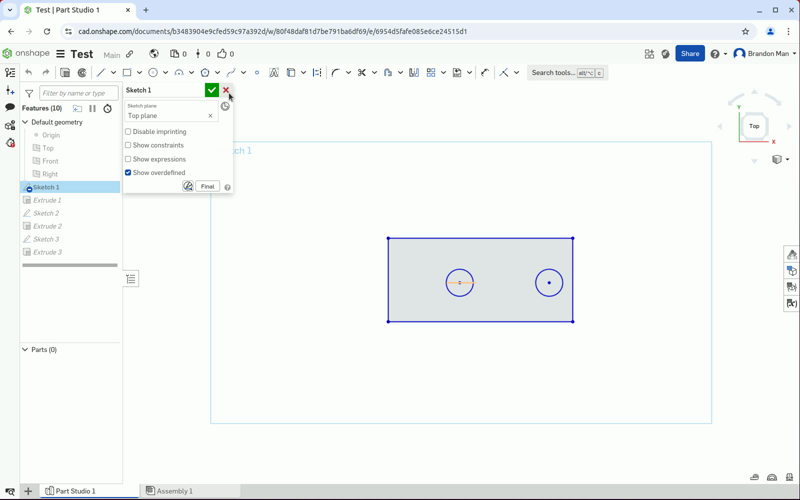
click(229, 92)
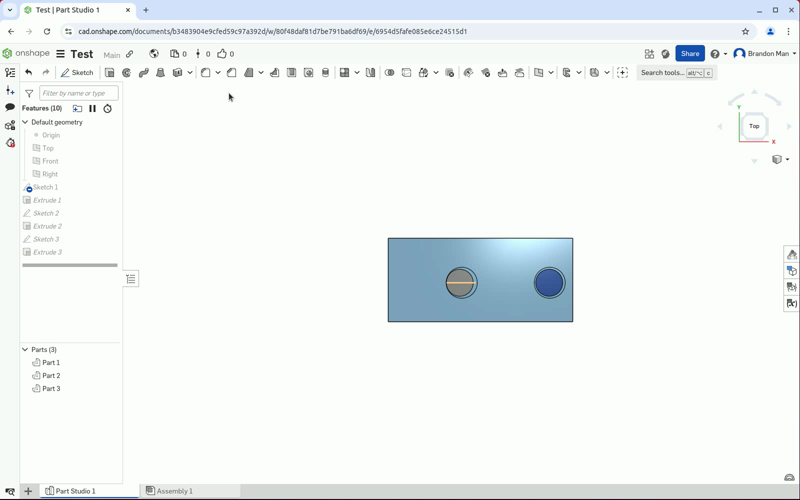
mouse_move(541, 75)
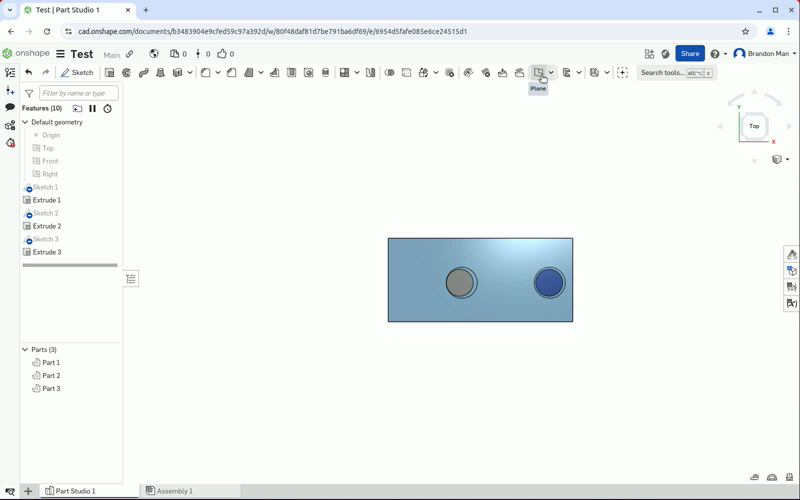
click(541, 75)
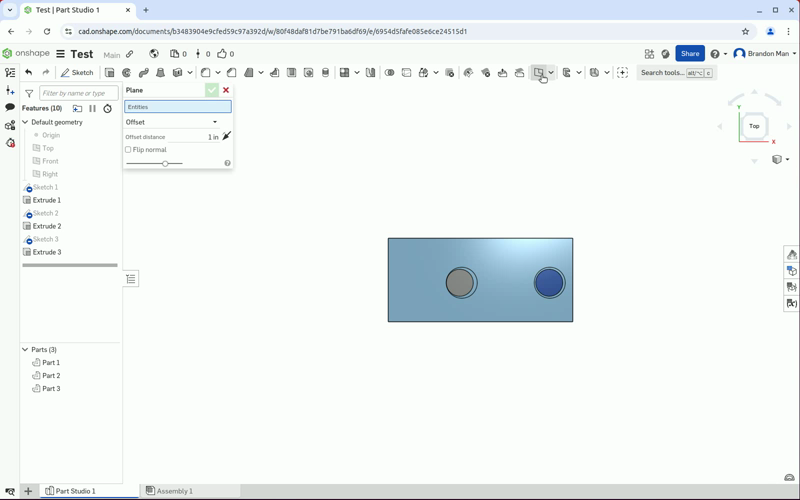
mouse_move(73, 150)
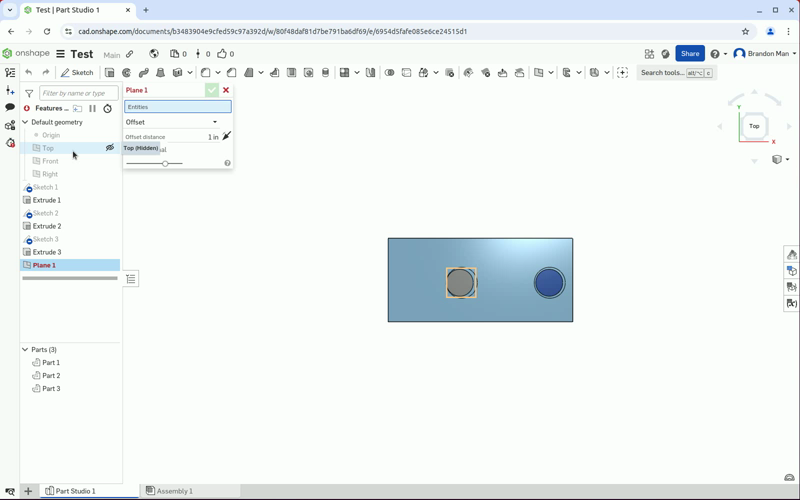
click(73, 150)
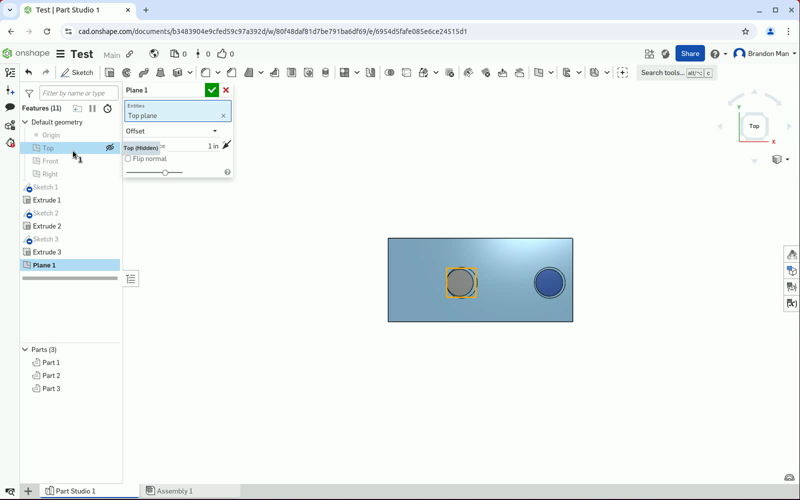
key(tab, 2)
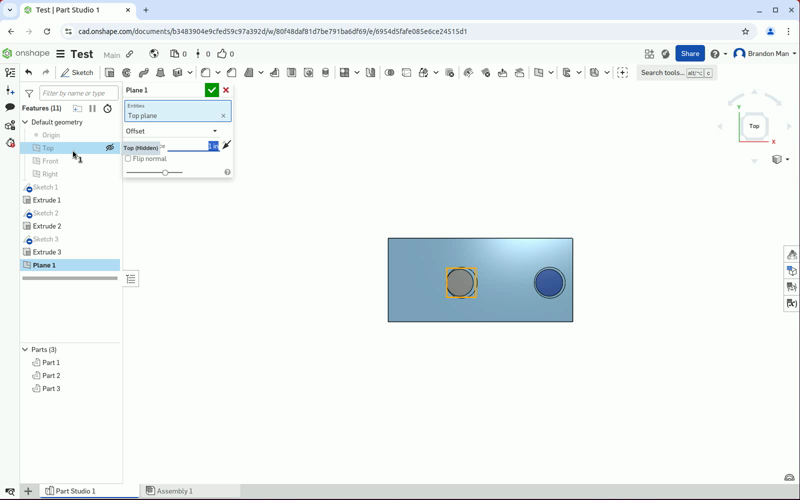
text(6.008)
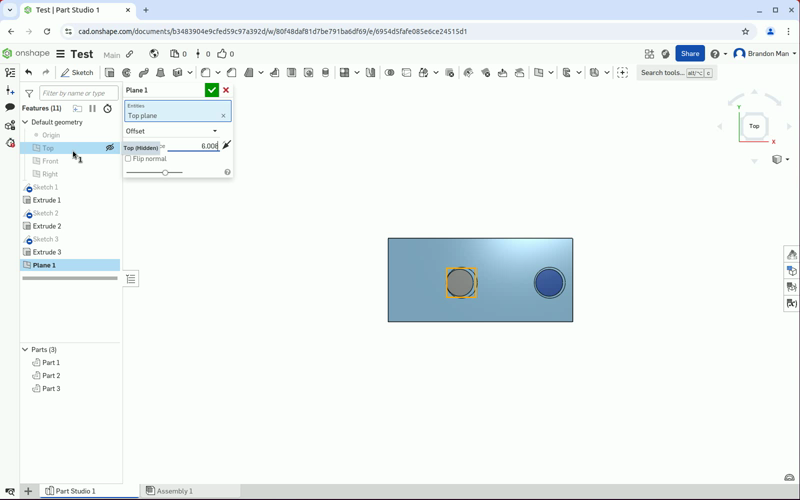
key(enter, 2)
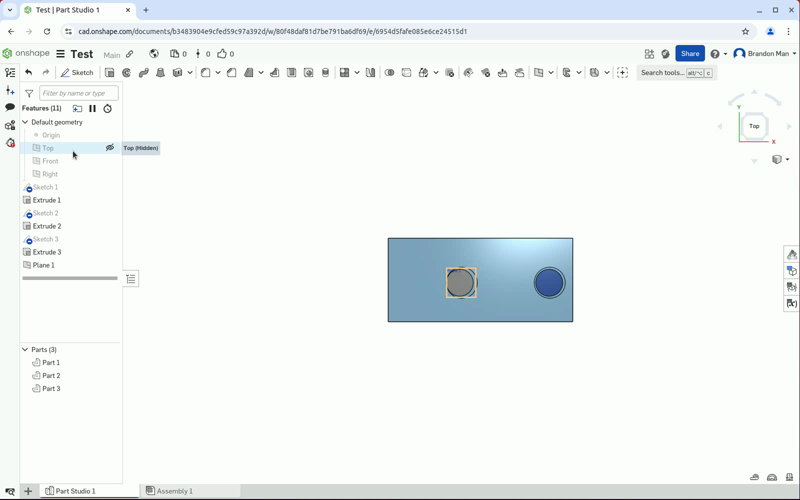
key(shift+s)
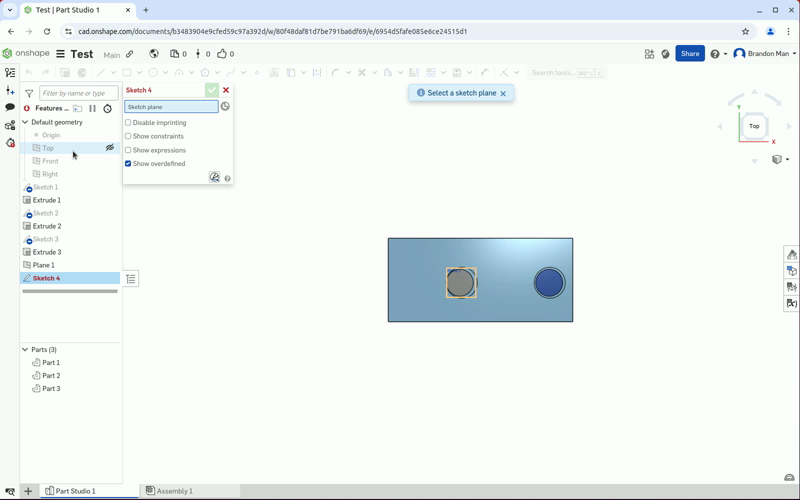
mouse_move(73, 267)
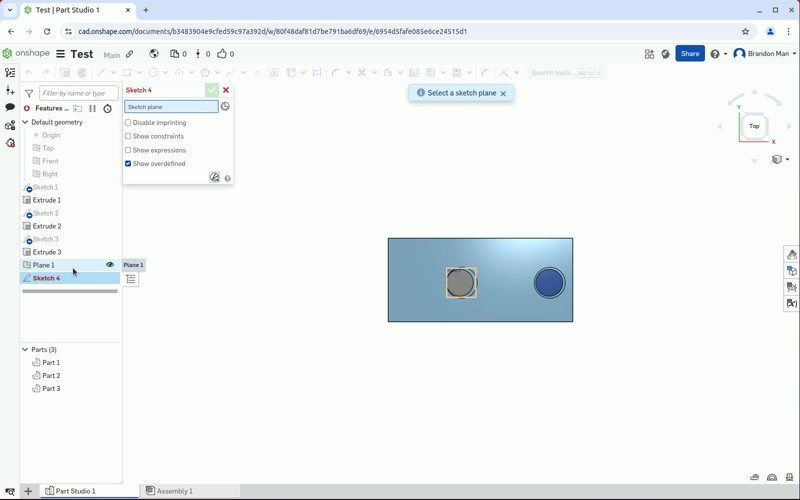
click(73, 267)
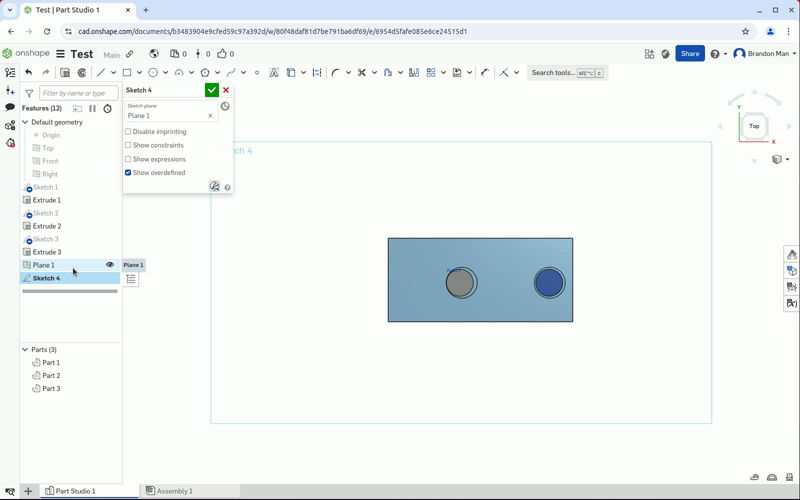
mouse_move(73, 352)
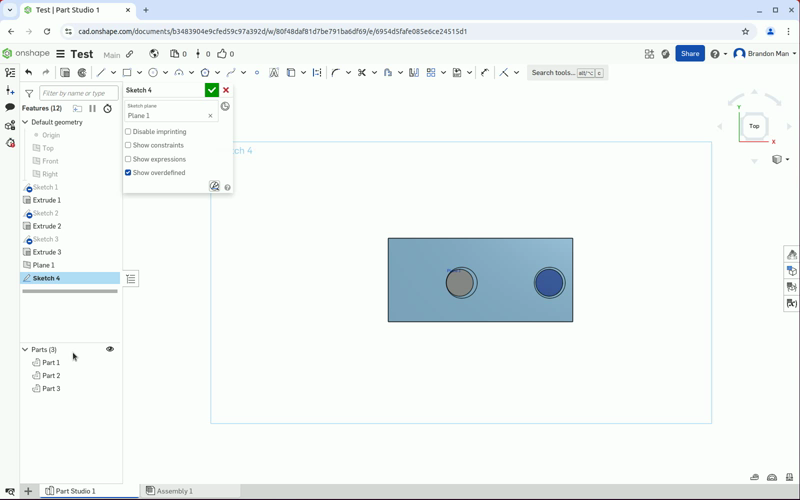
key(y)
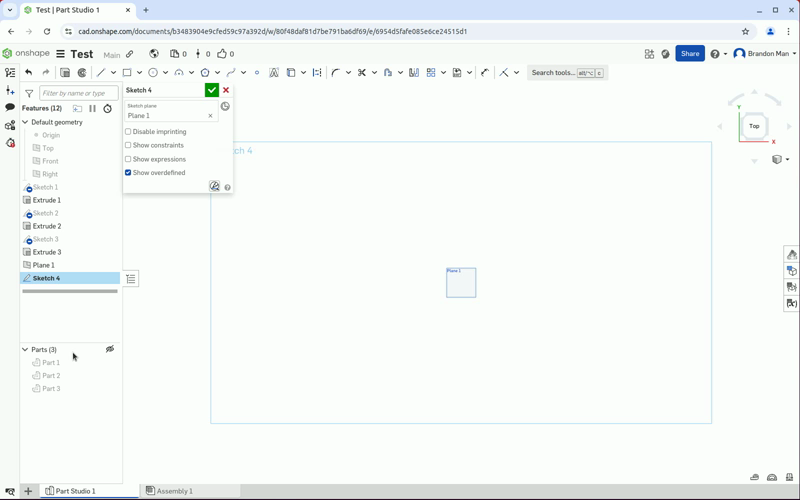
key(c)
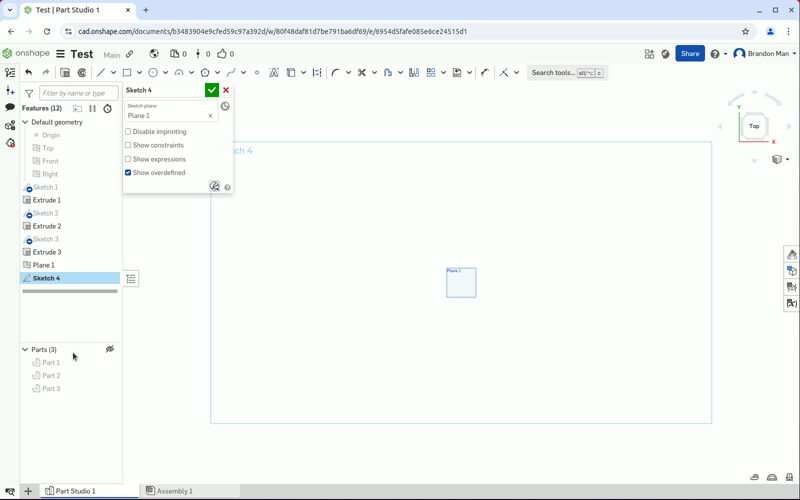
key_down(shift)
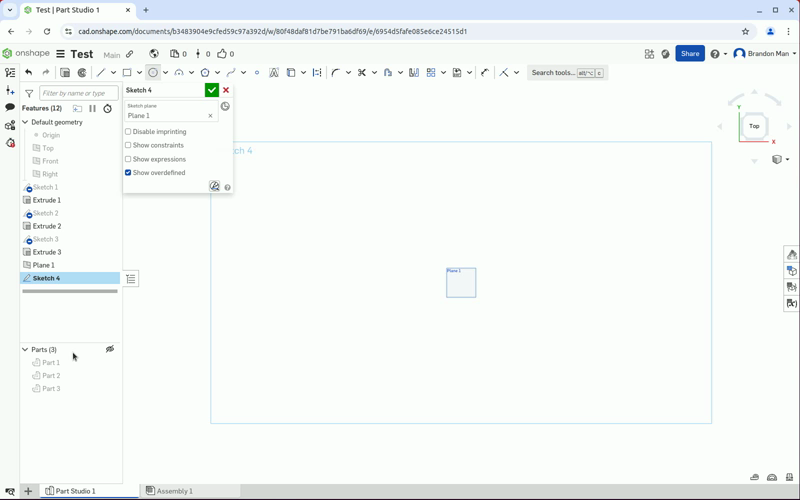
mouse_move(461, 282)
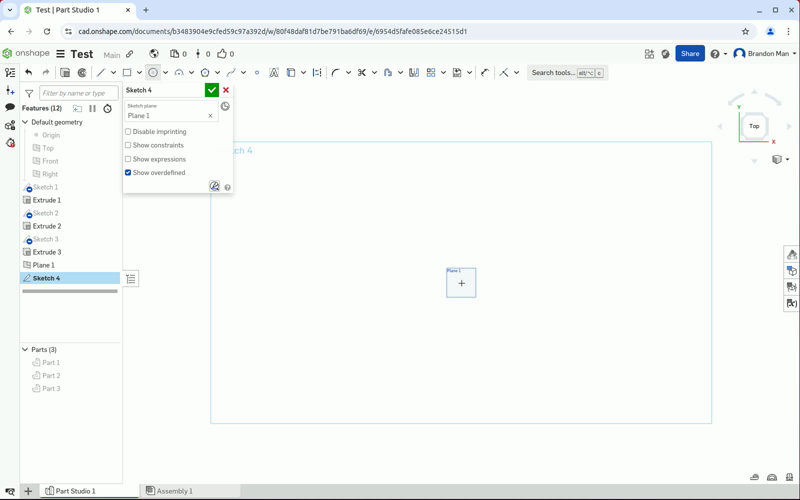
click(461, 282)
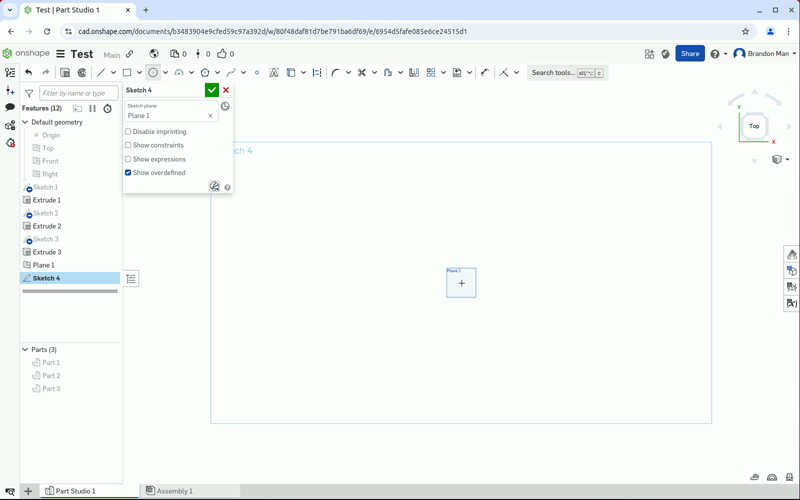
key_up(shift)
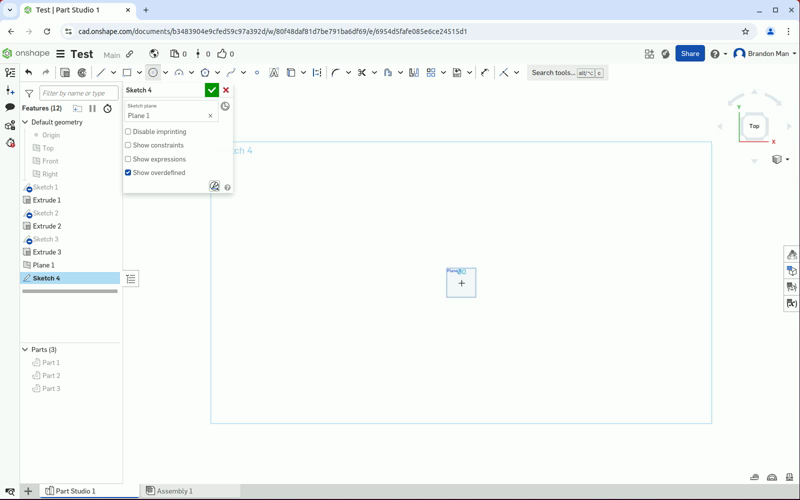
mouse_move(477, 282)
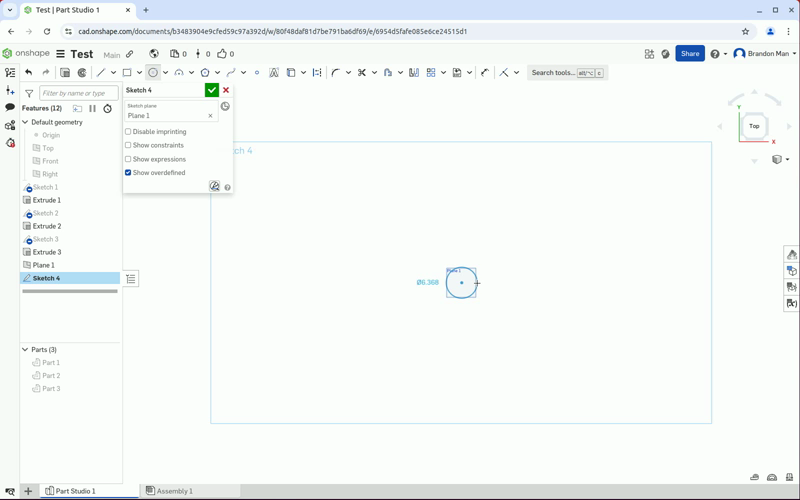
click(477, 282)
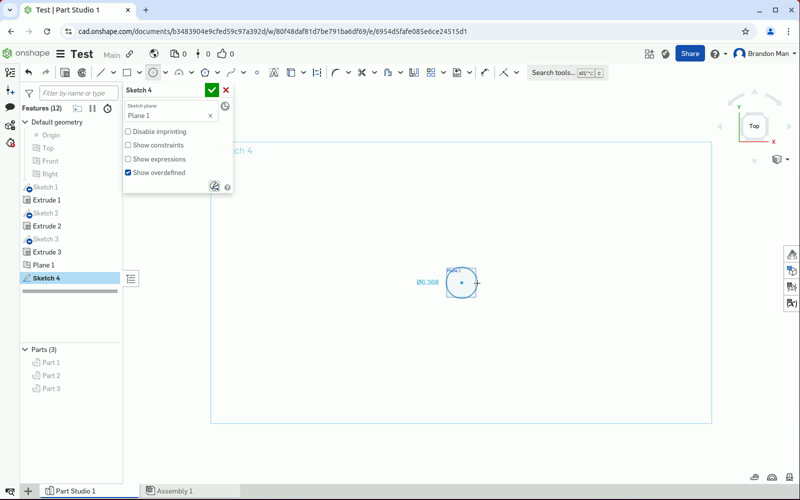
key(esc)
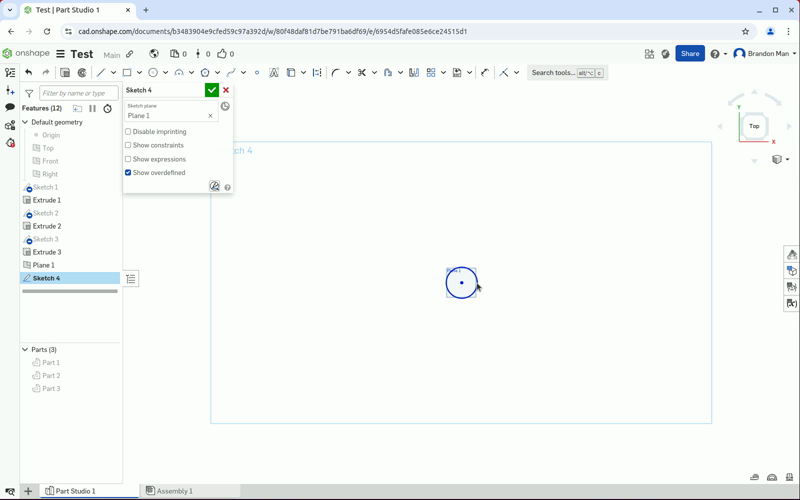
mouse_move(471, 285)
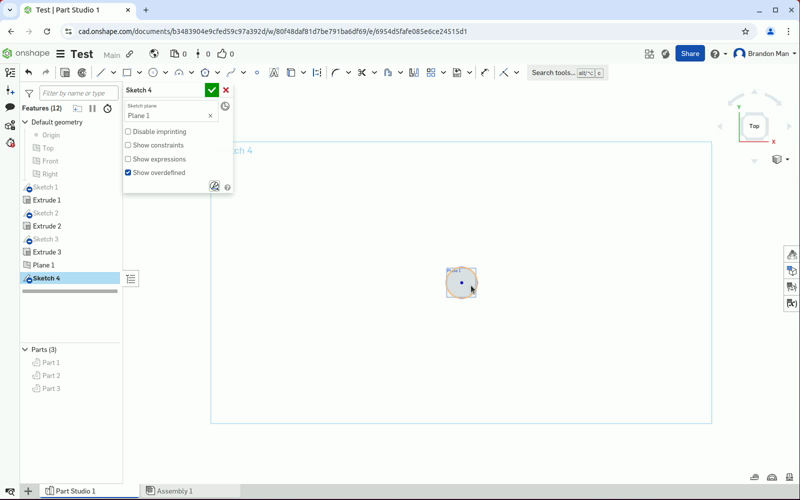
scroll(6)
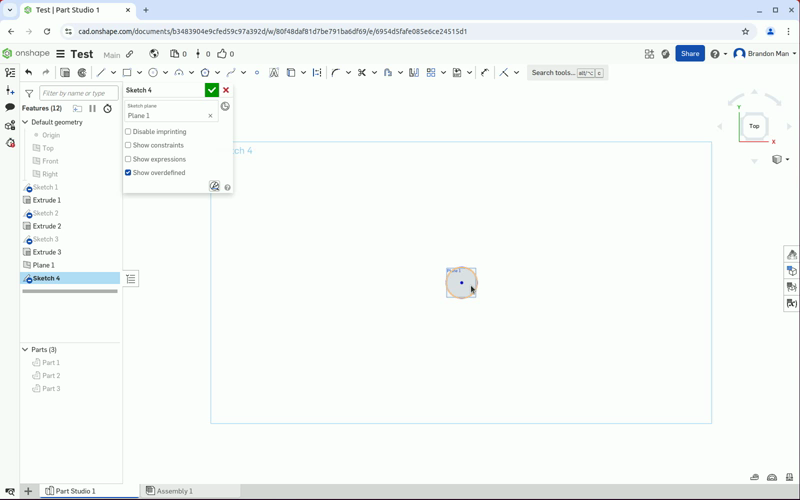
scroll(6)
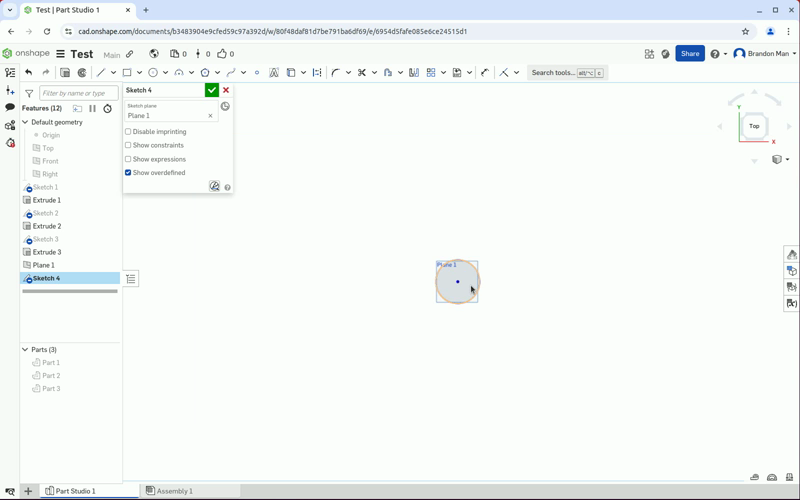
scroll(6)
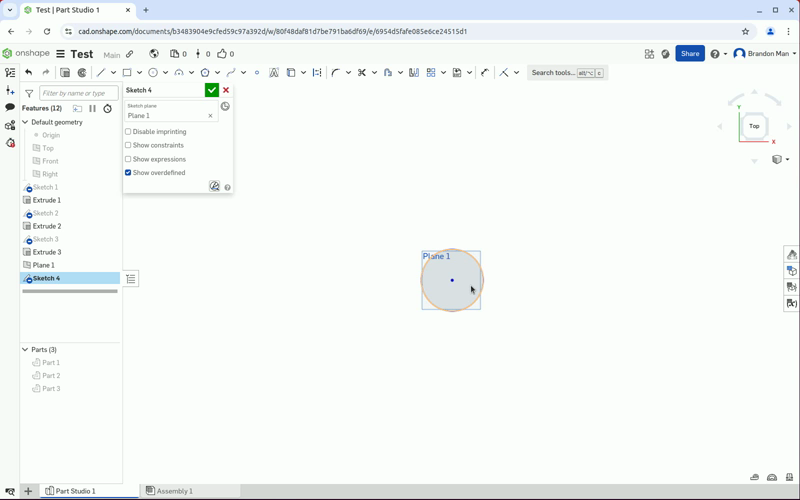
scroll(6)
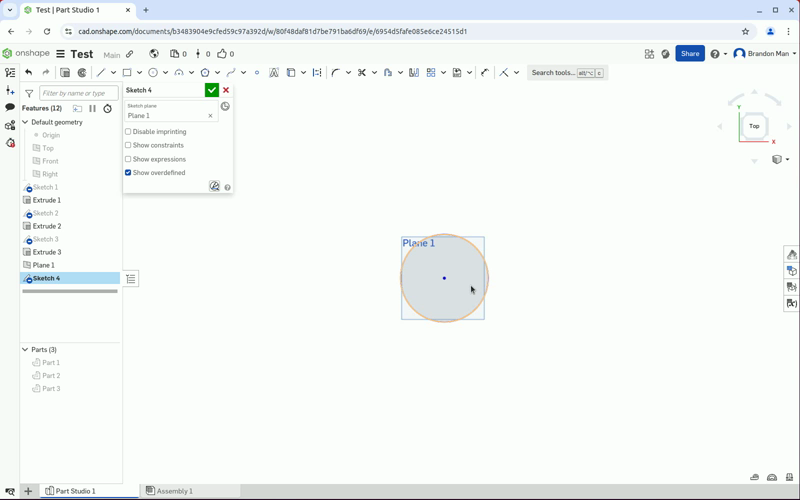
scroll(6)
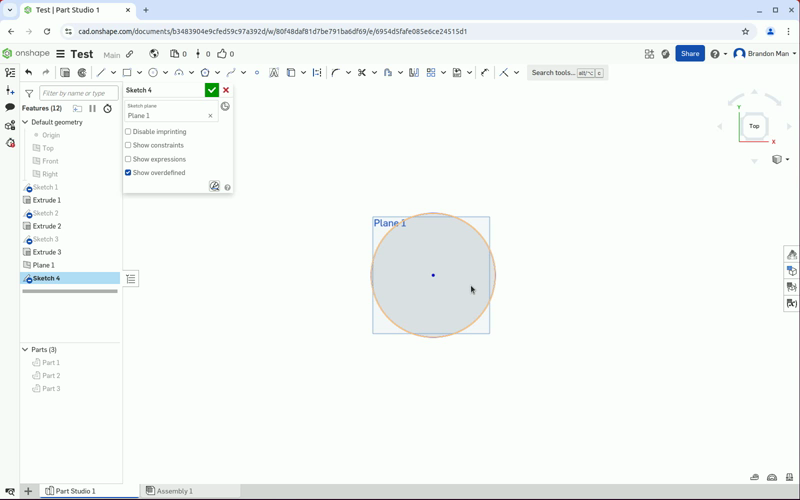
scroll(6)
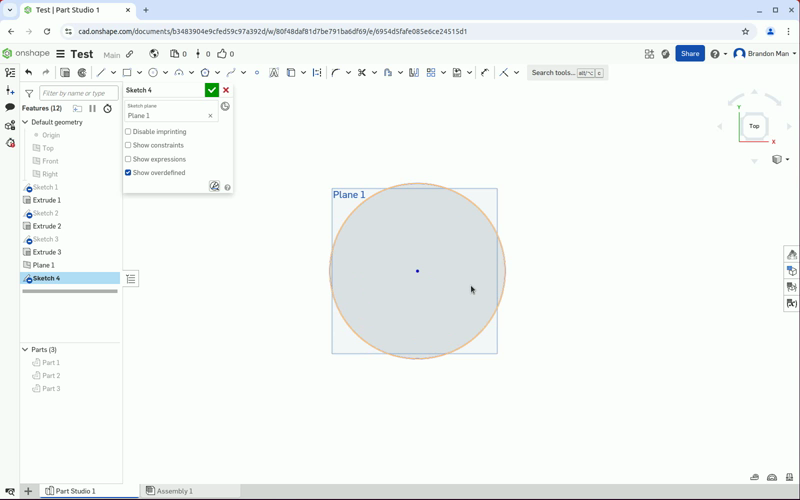
scroll(6)
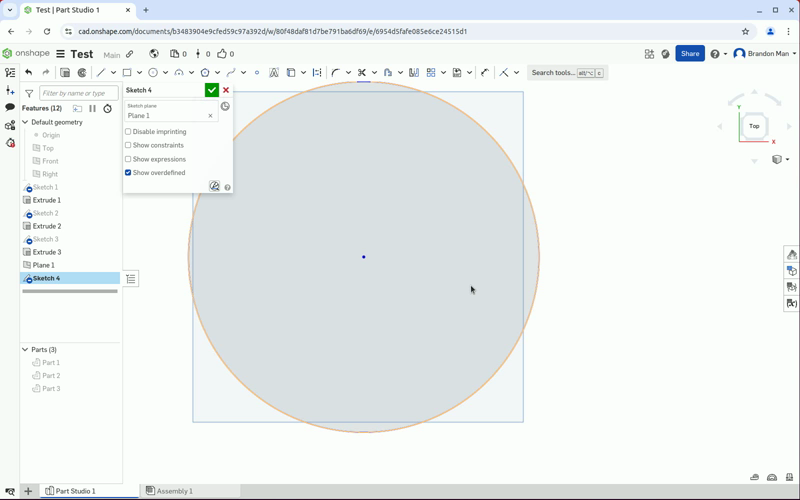
click(471, 285)
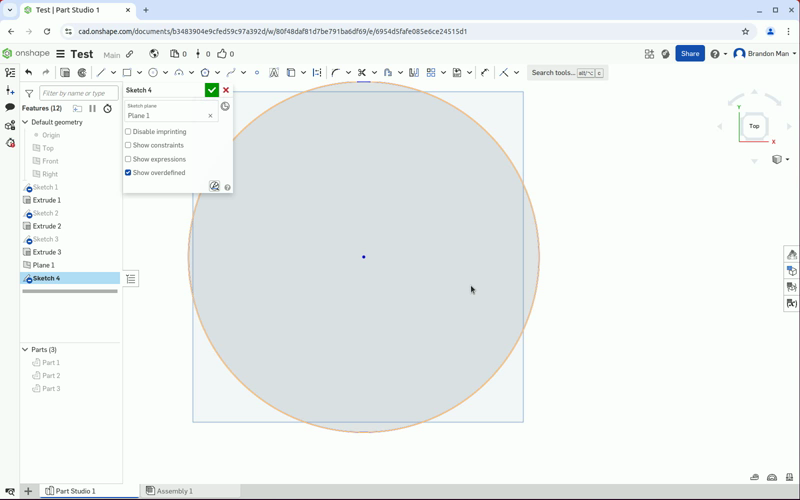
scroll(-6)
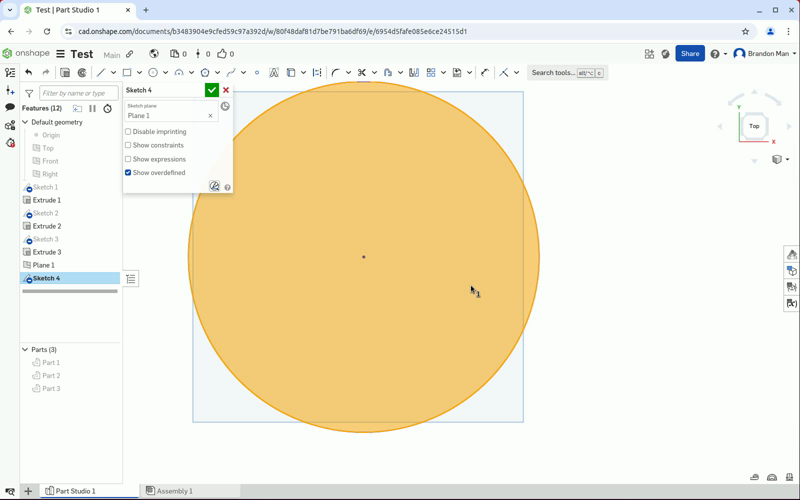
scroll(-6)
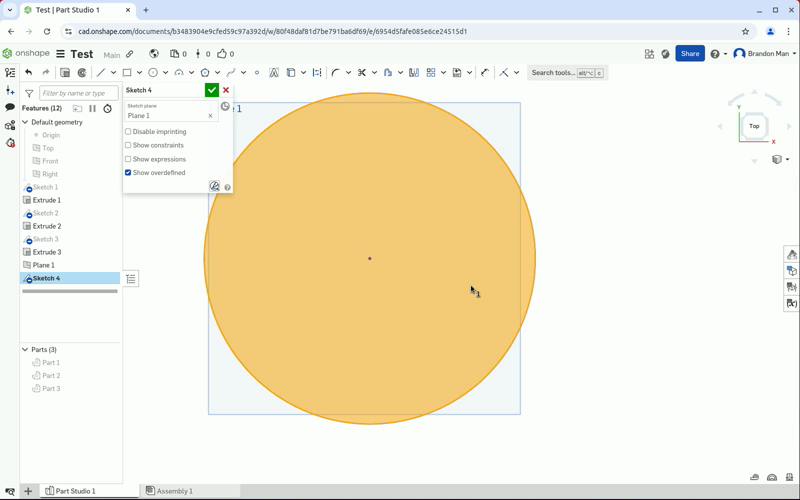
scroll(-6)
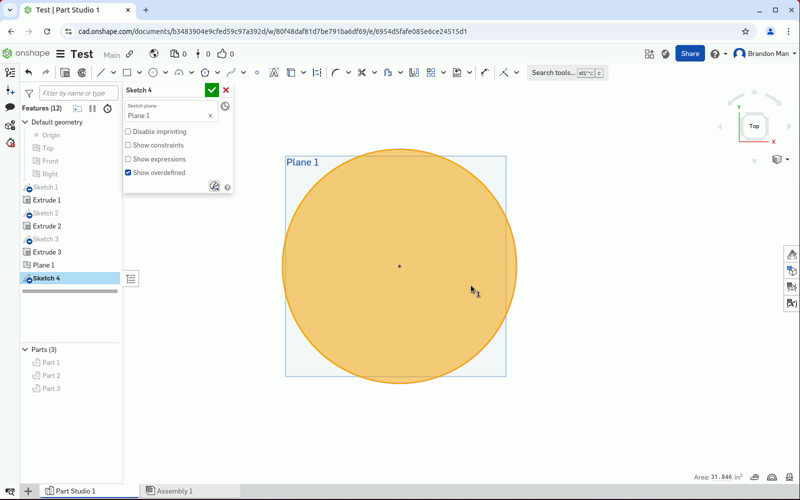
scroll(-6)
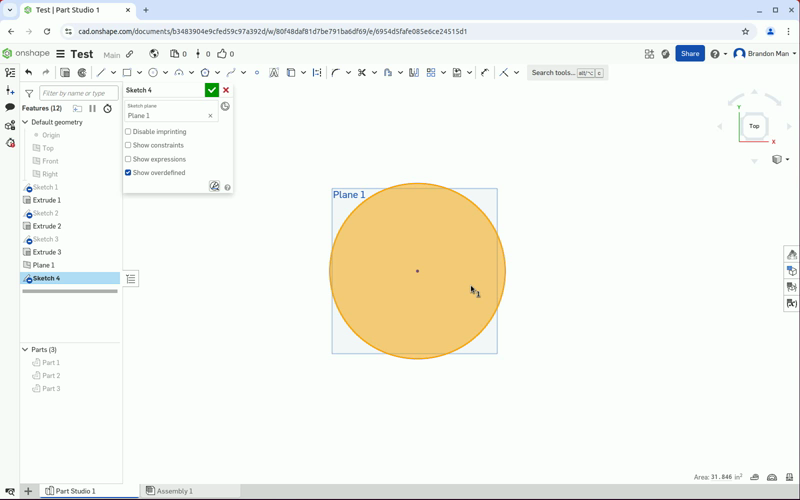
scroll(-6)
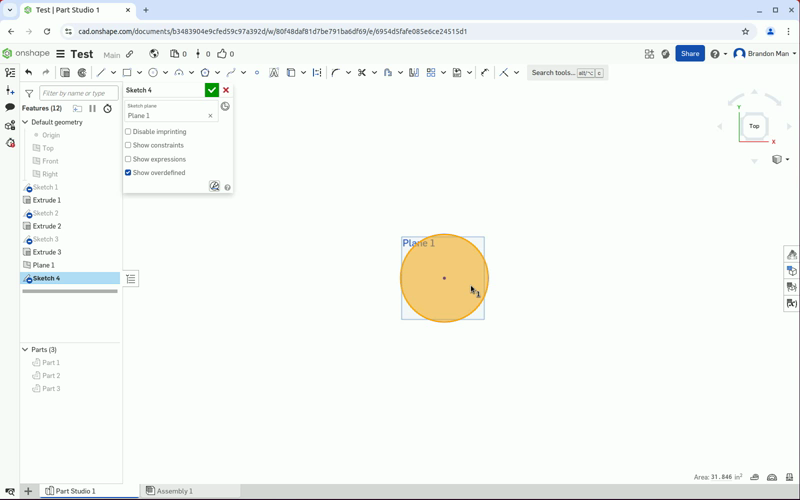
scroll(-6)
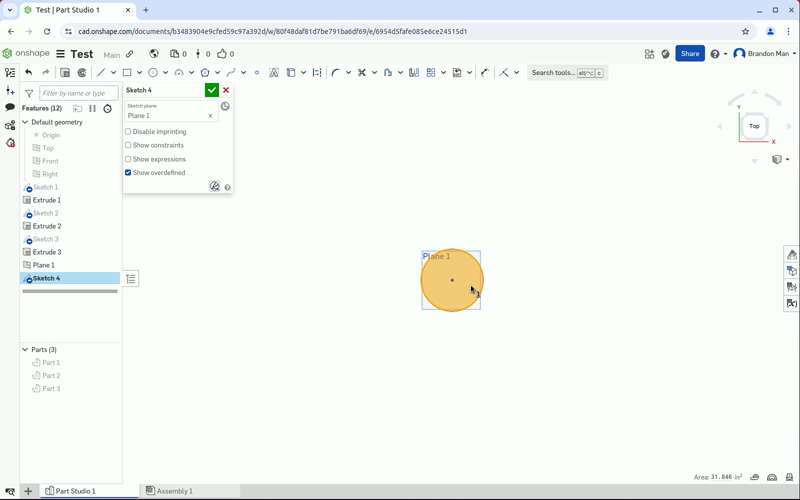
scroll(-6)
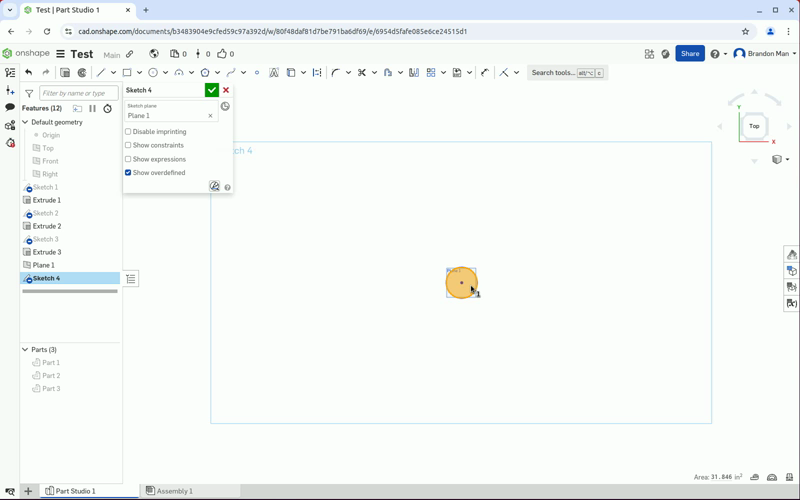
mouse_move(73, 352)
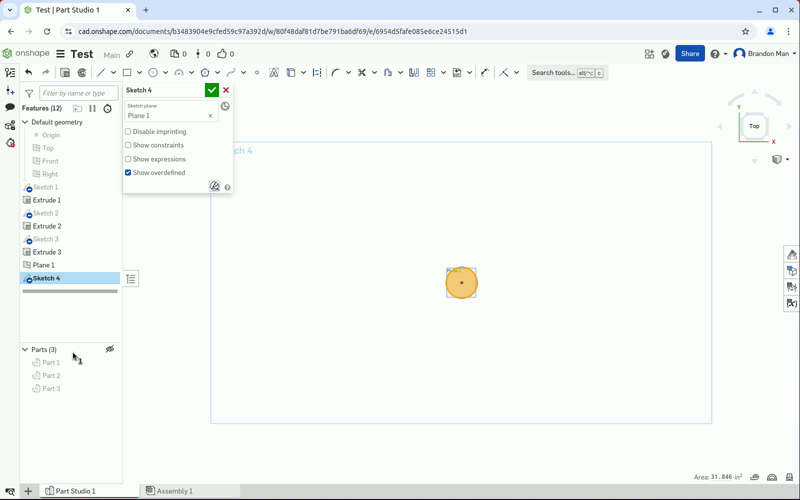
key(shift+y)
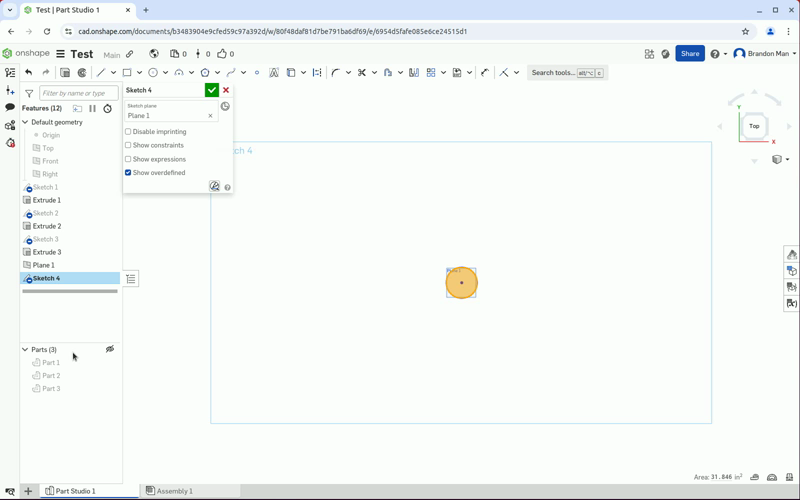
key(shift+e)
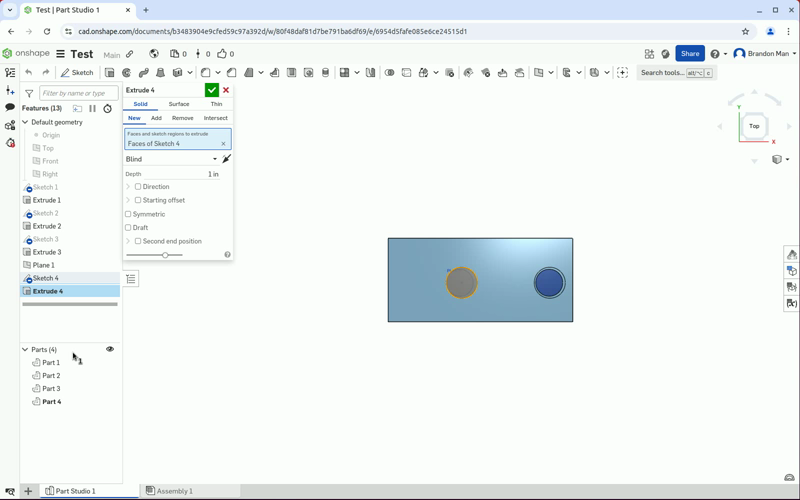
mouse_move(143, 106)
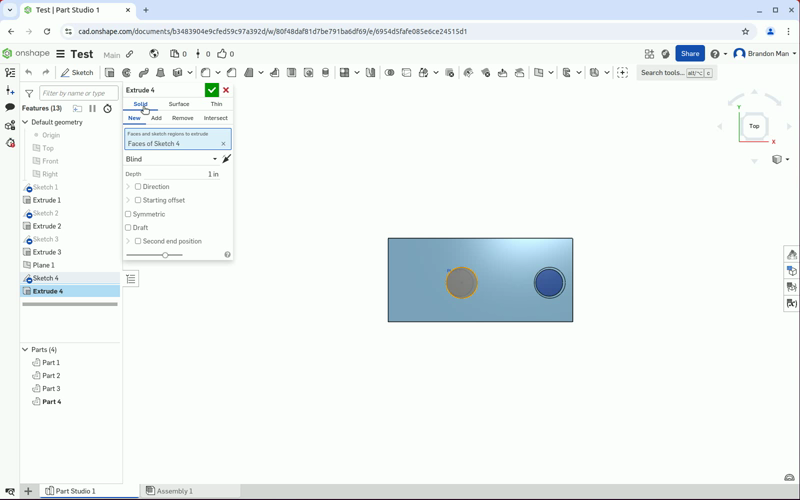
click(143, 106)
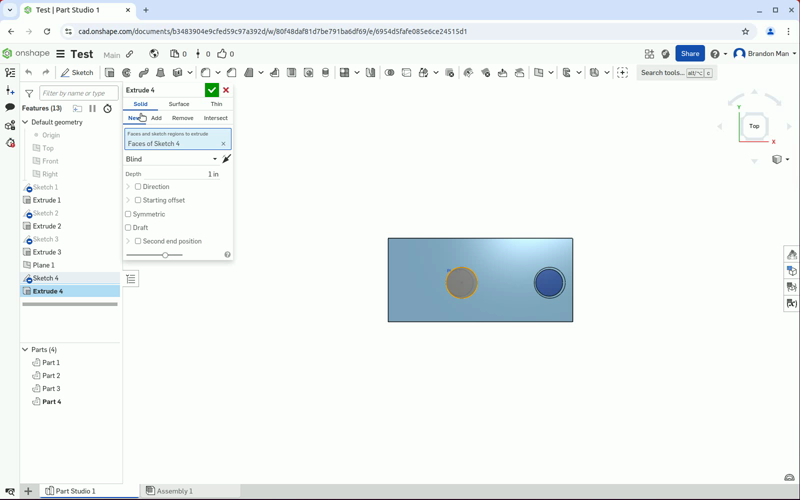
mouse_move(137, 120)
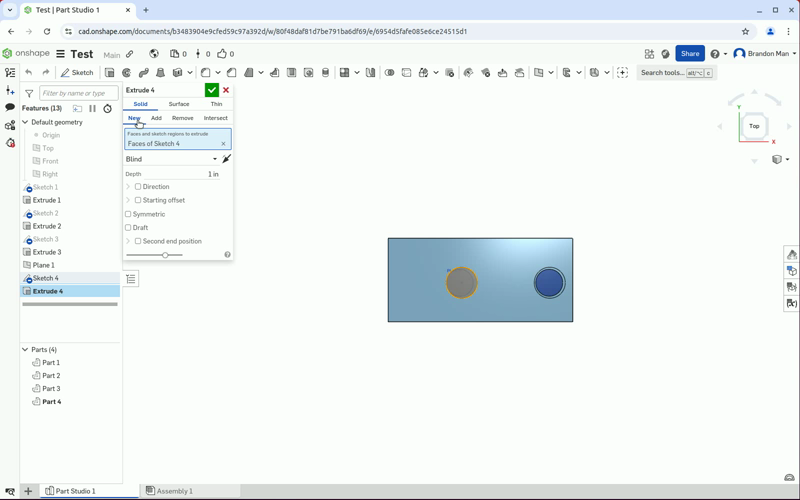
click(137, 120)
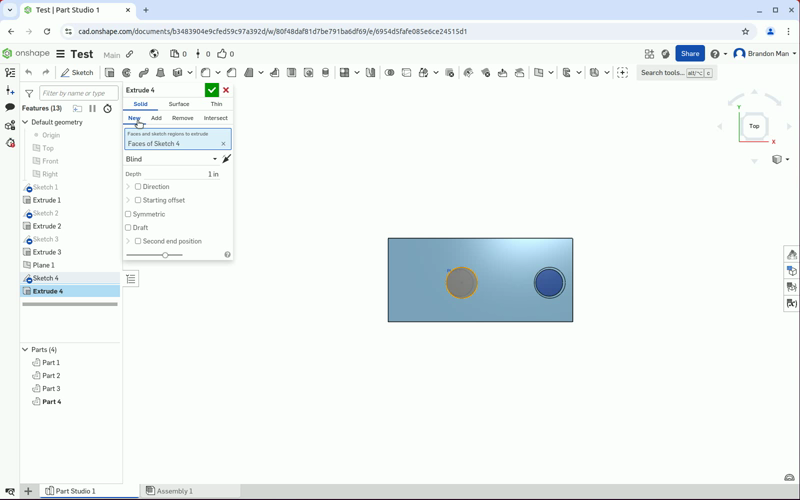
key(tab, 4)
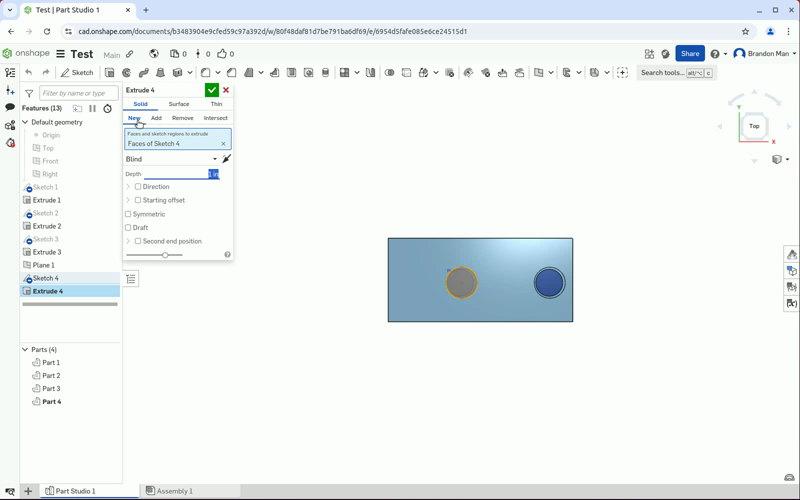
text(8.906)
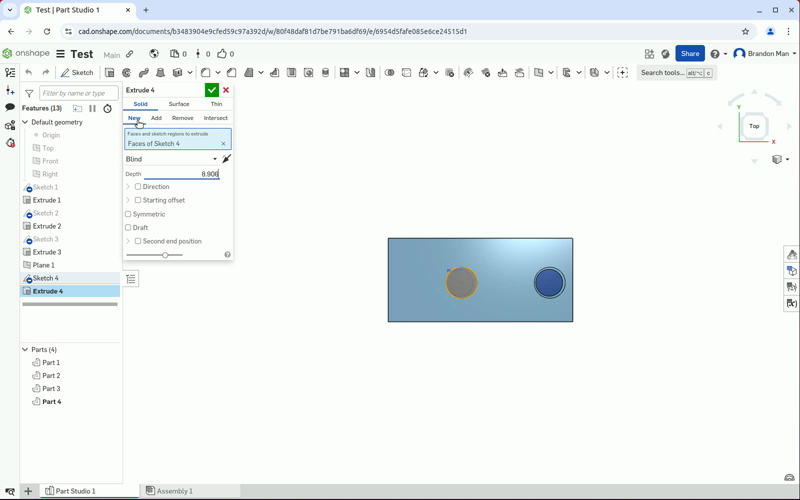
key(enter)
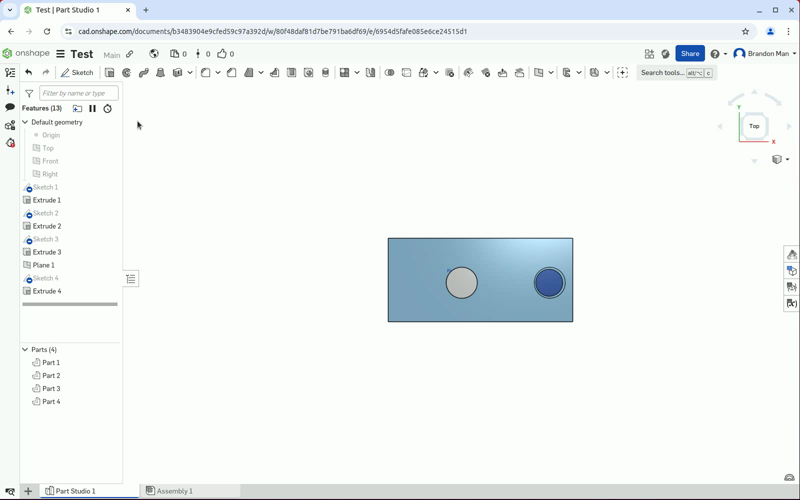
key(shift+h)
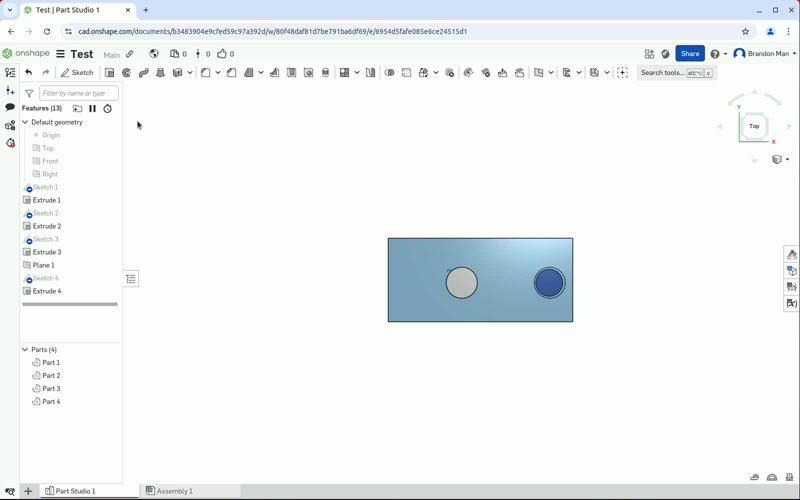
key(shift+h)
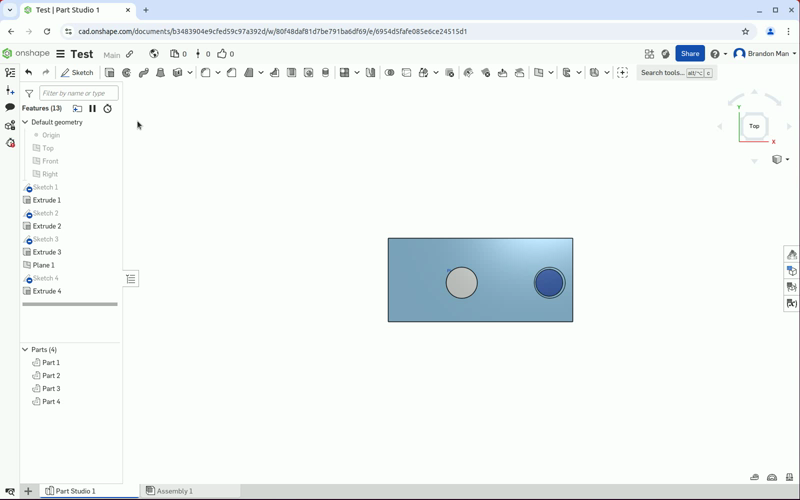
mouse_move(73, 189)
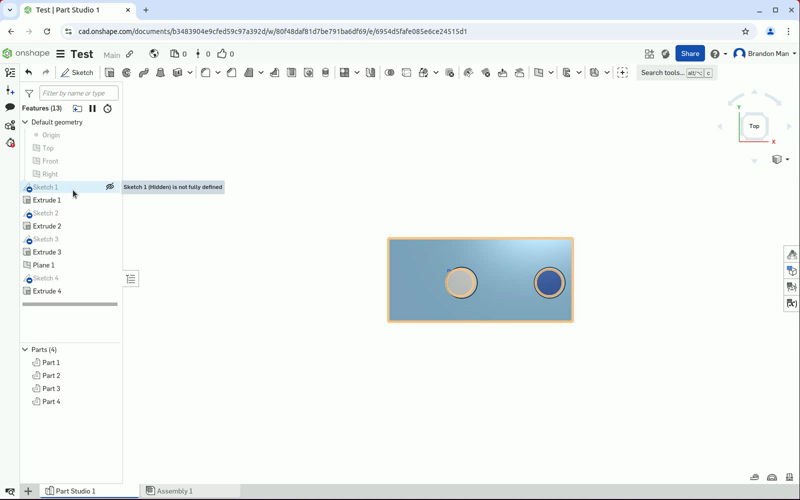
click(73, 189)
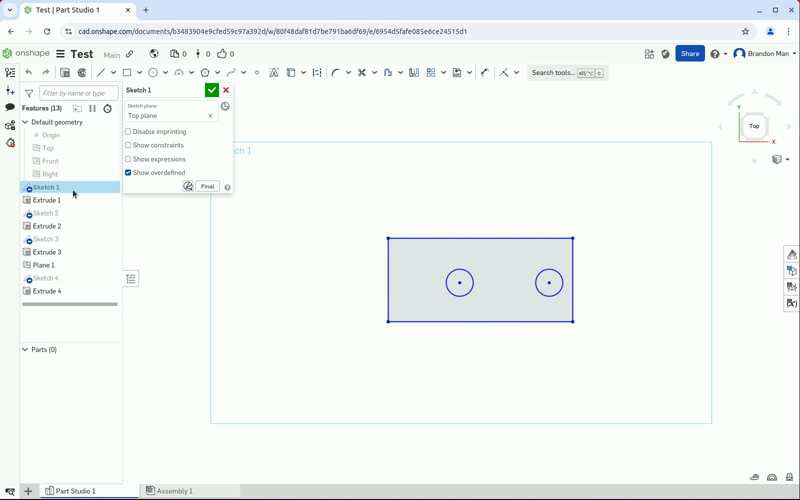
mouse_move(229, 92)
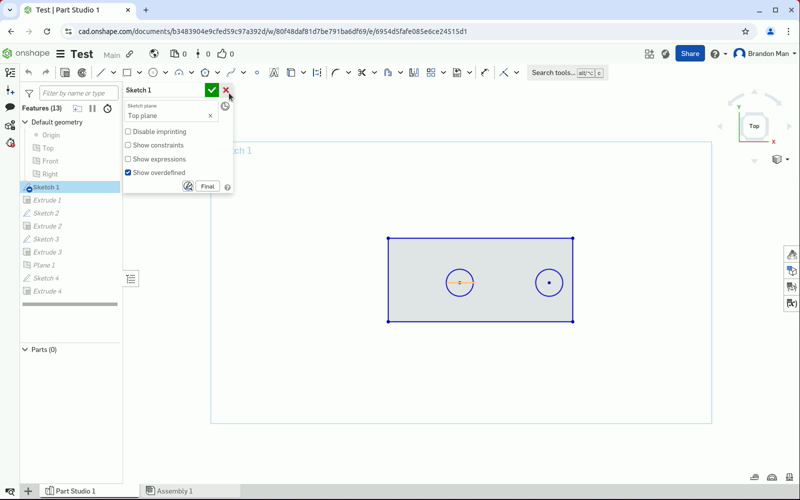
click(229, 92)
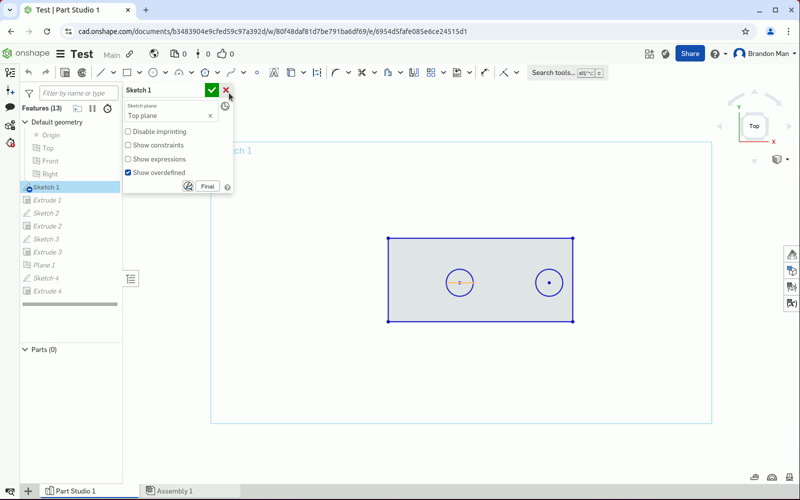
key(shift+s)
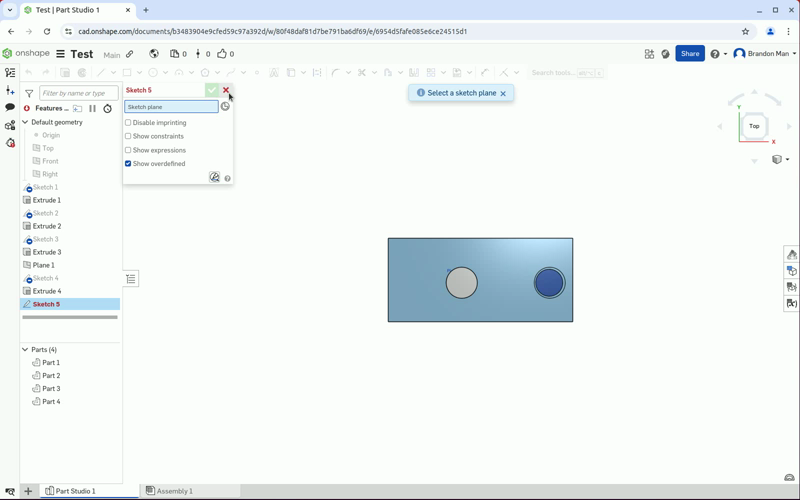
mouse_move(73, 267)
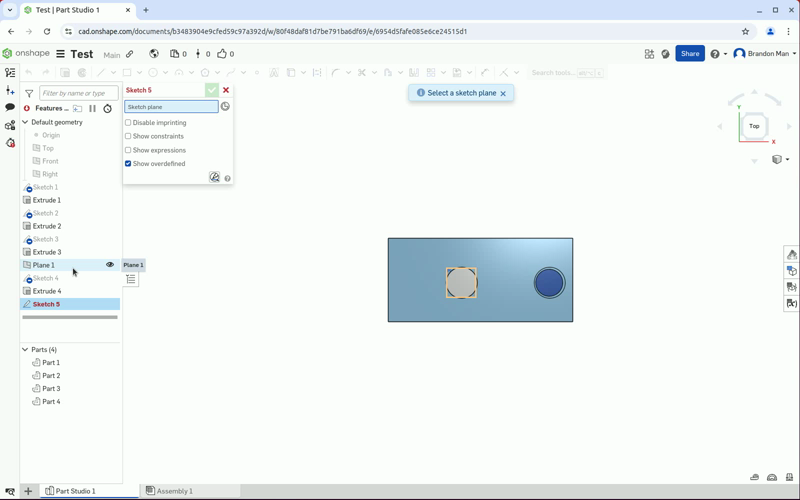
click(73, 267)
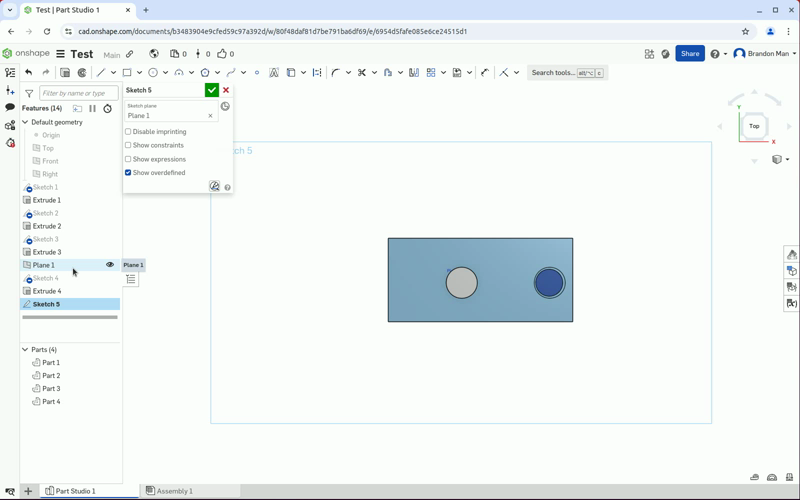
mouse_move(73, 352)
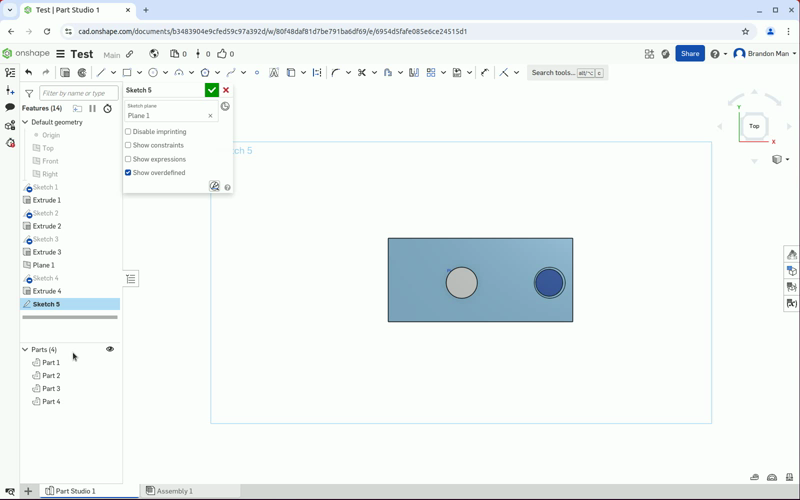
key(y)
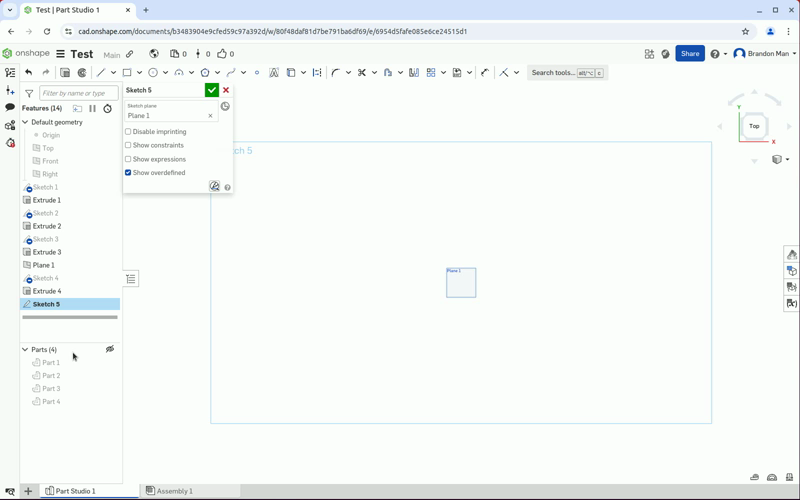
key(c)
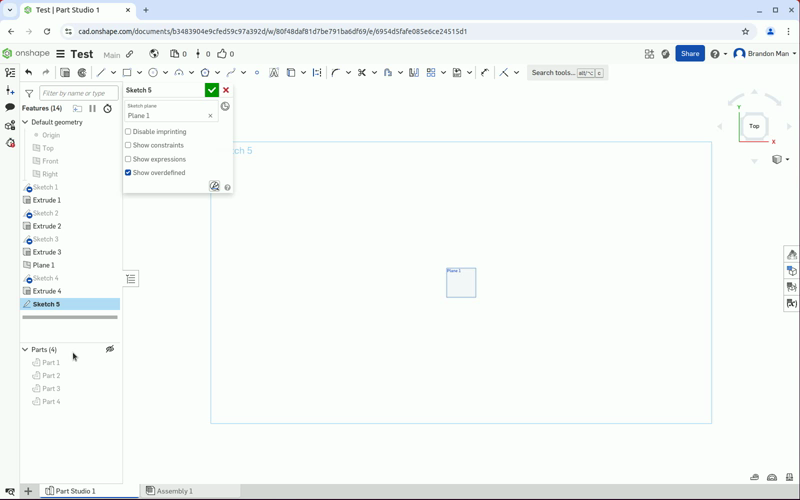
key_down(shift)
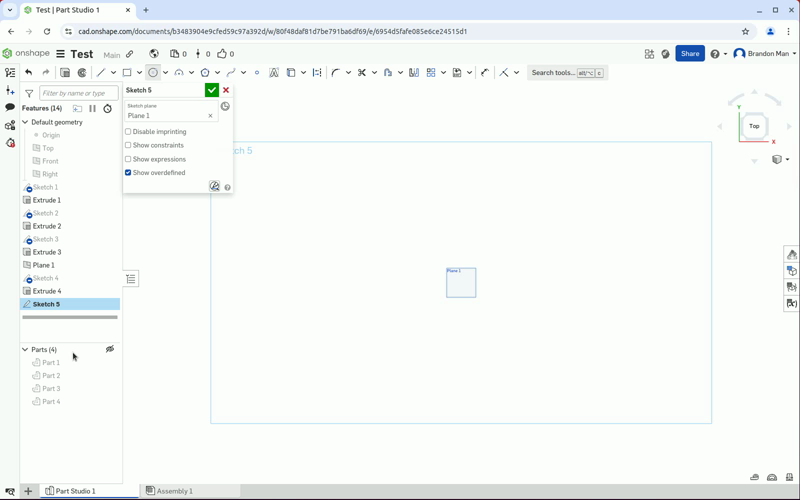
mouse_move(526, 282)
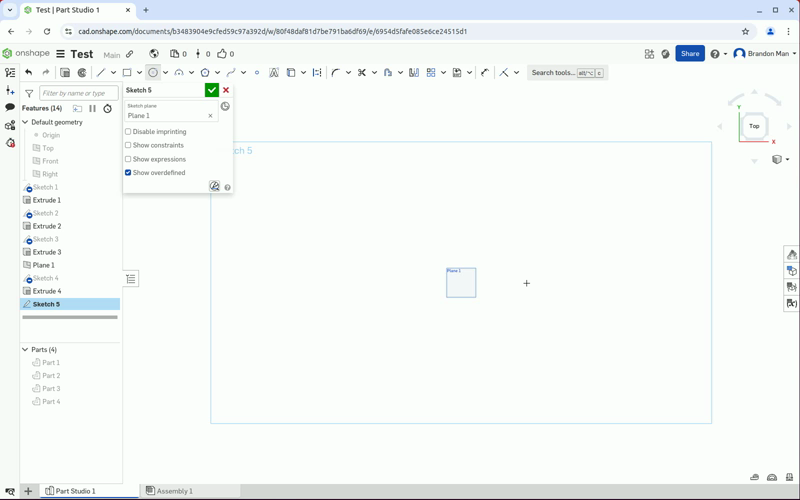
click(526, 282)
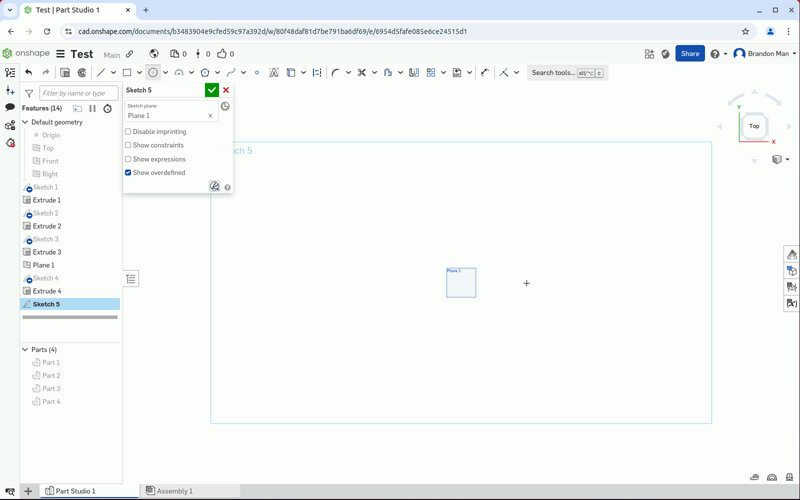
key_up(shift)
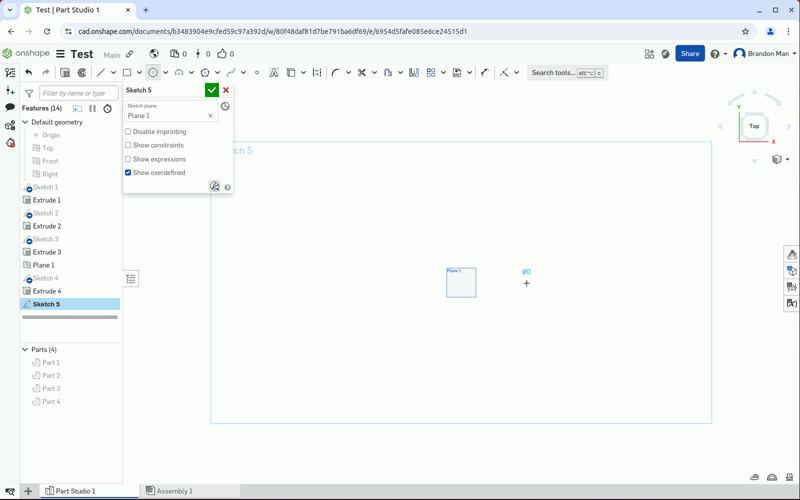
mouse_move(541, 282)
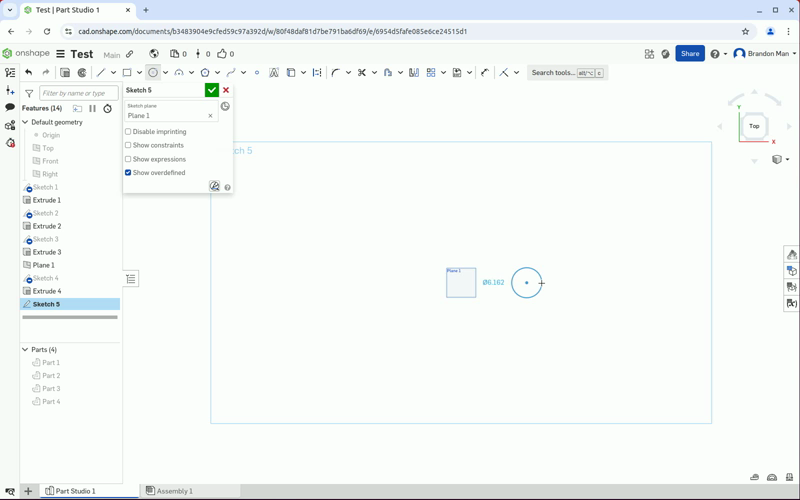
click(541, 282)
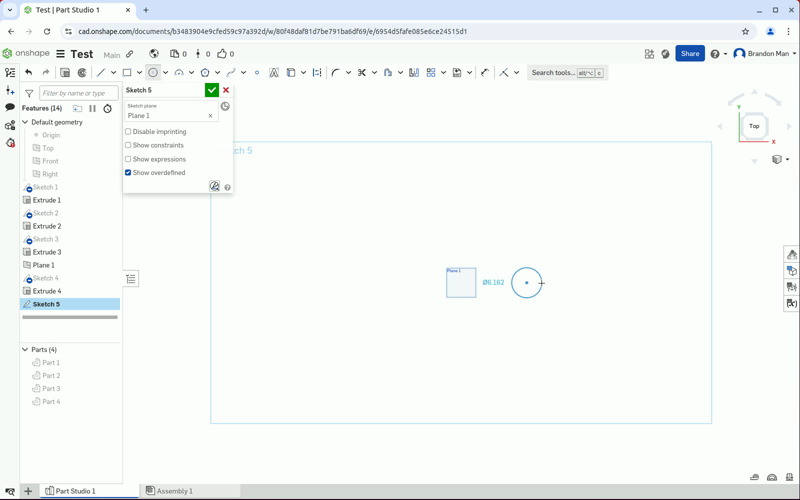
key(esc)
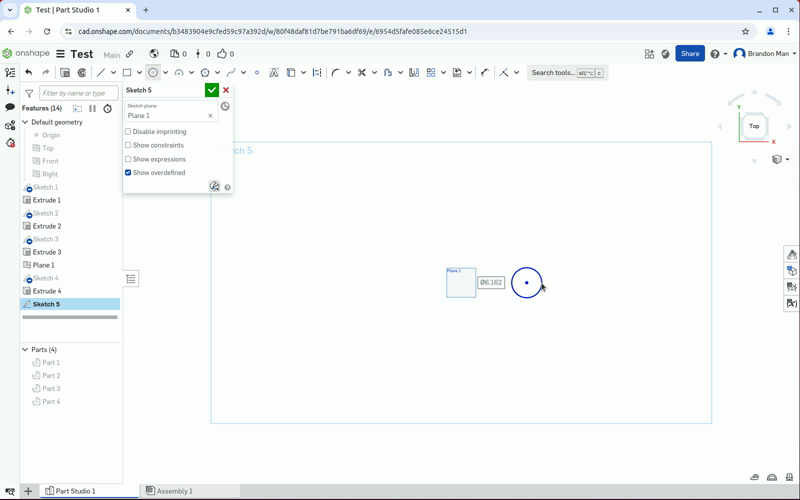
mouse_move(525, 271)
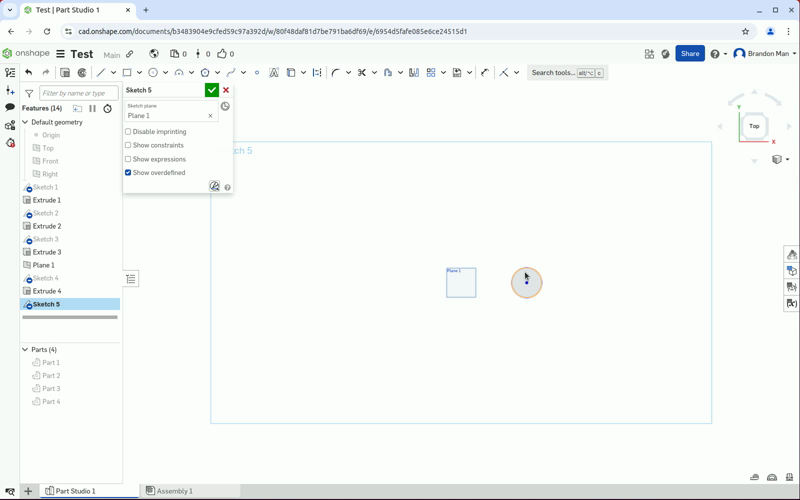
scroll(6)
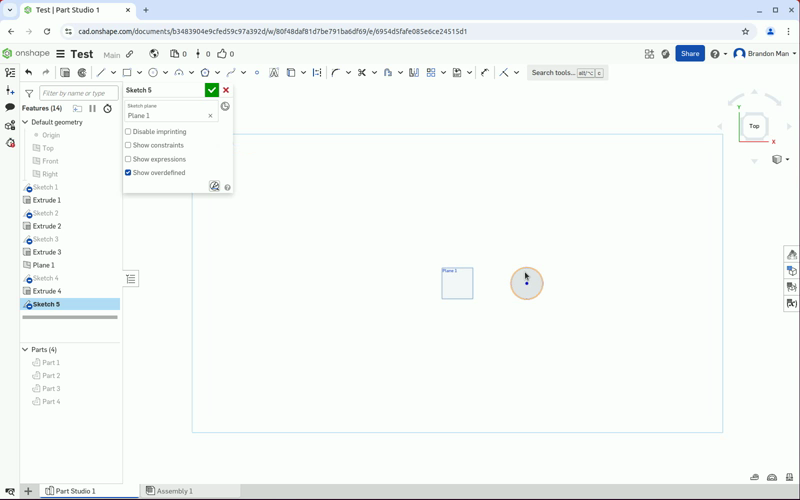
scroll(6)
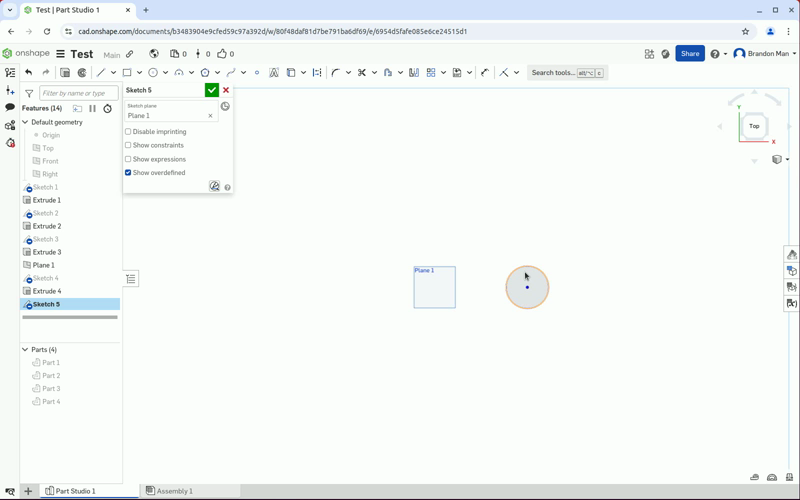
scroll(6)
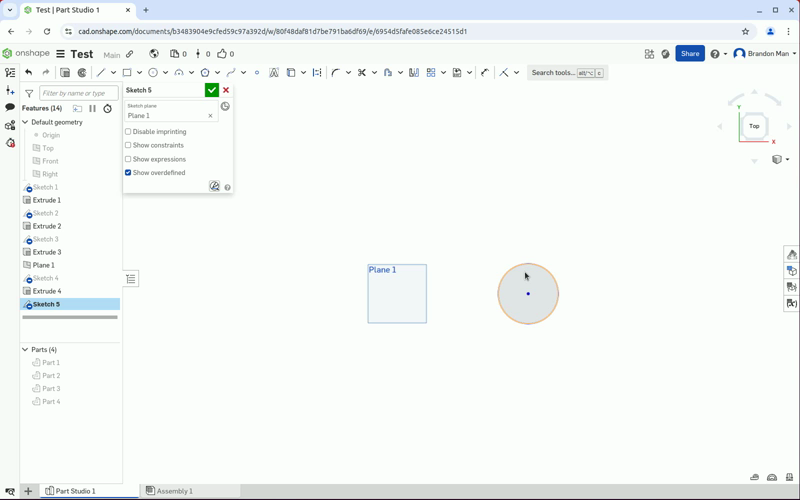
scroll(6)
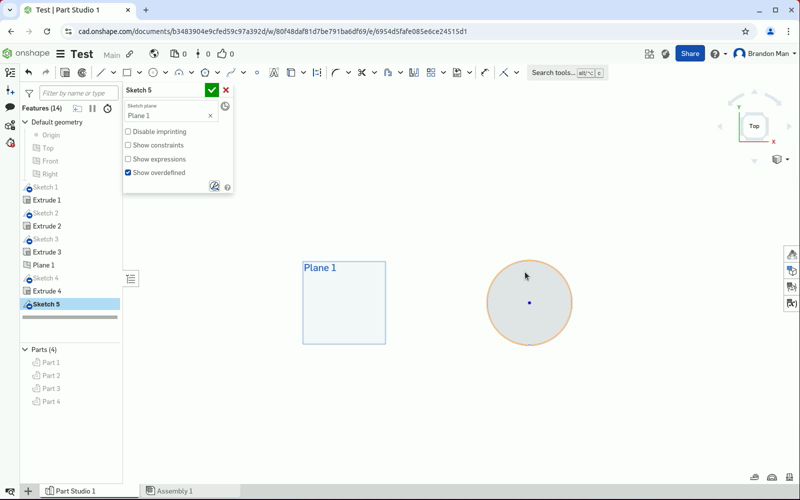
scroll(6)
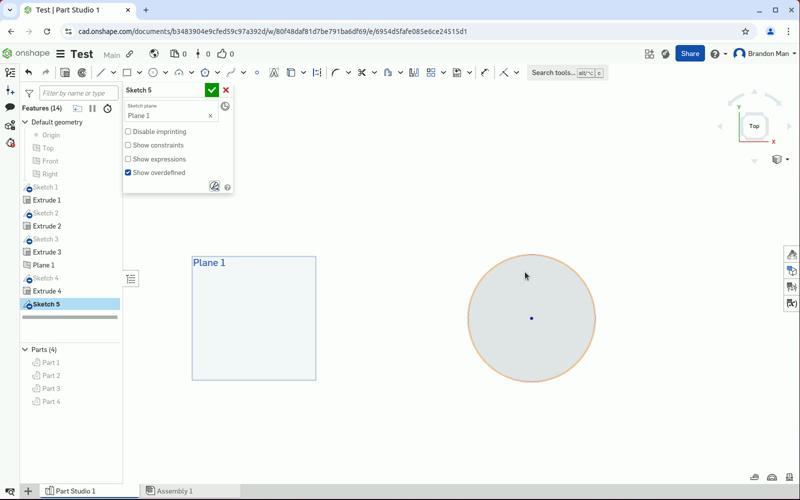
scroll(6)
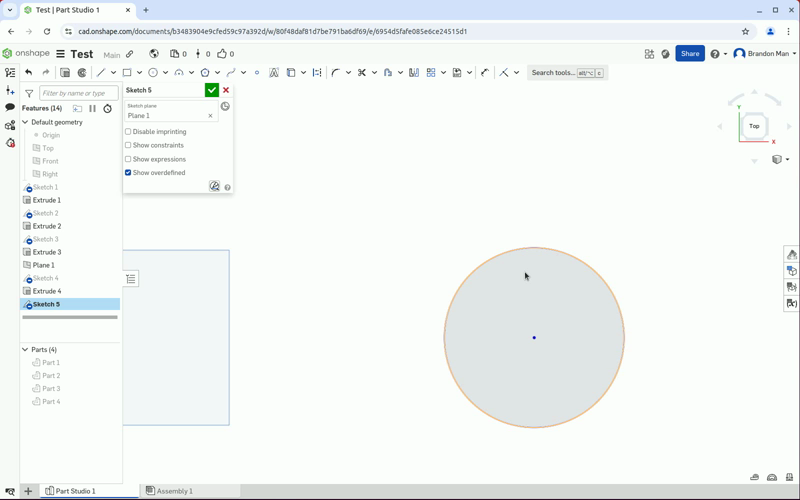
scroll(6)
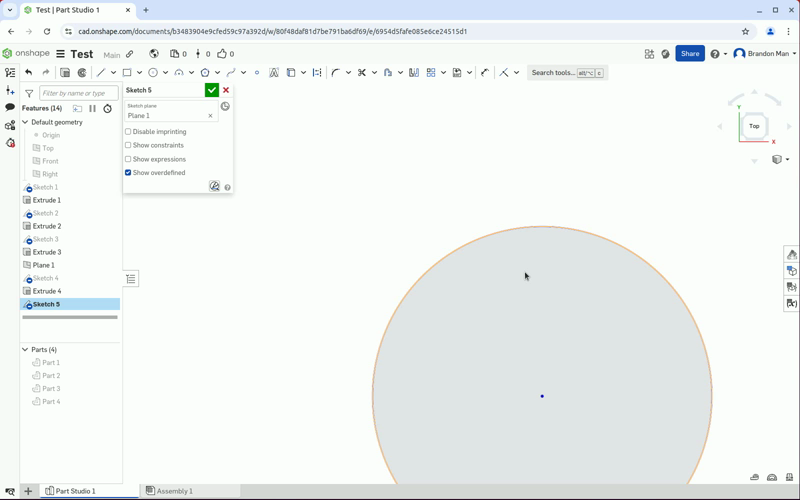
click(525, 271)
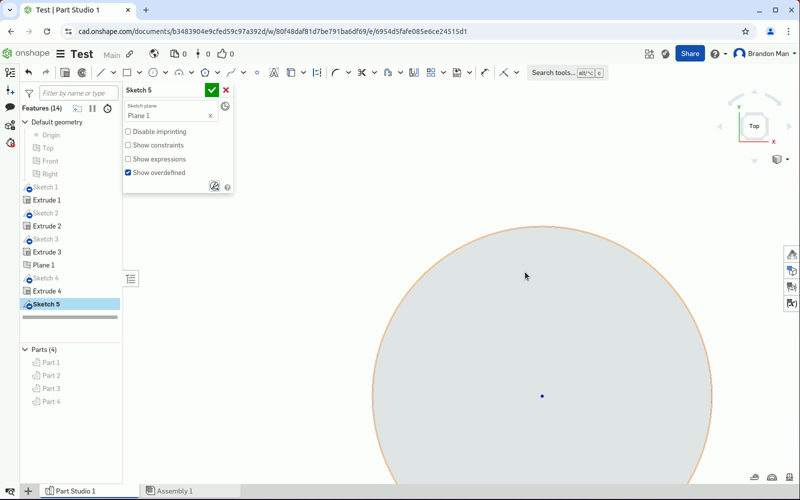
scroll(-6)
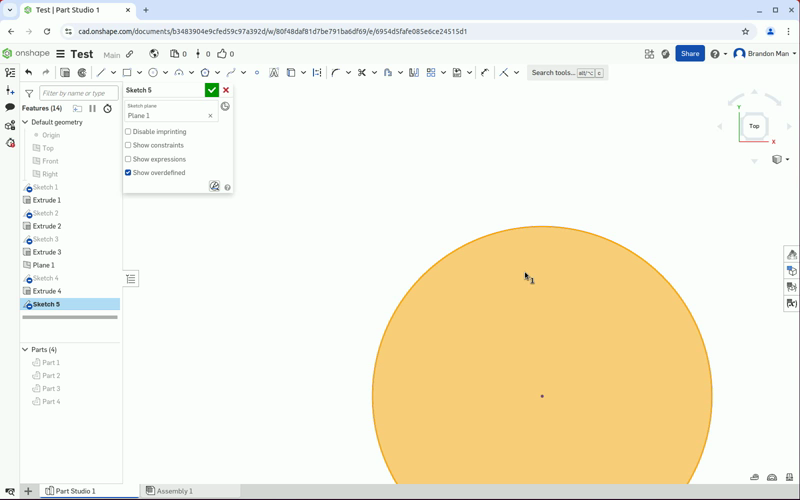
scroll(-6)
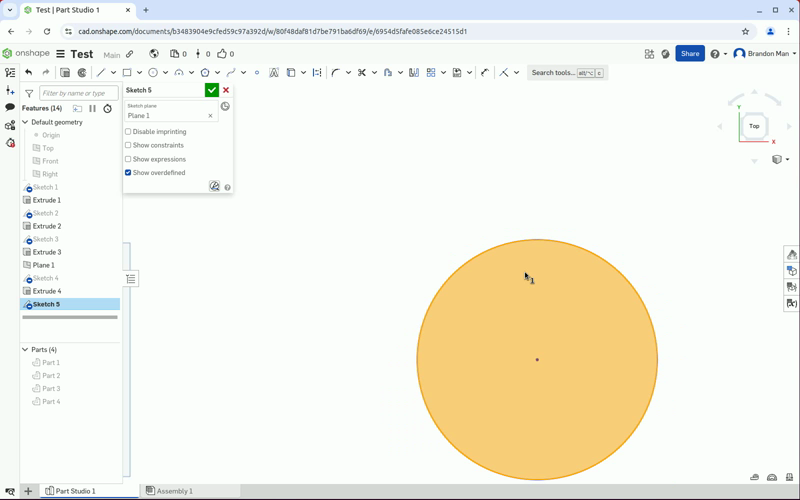
scroll(-6)
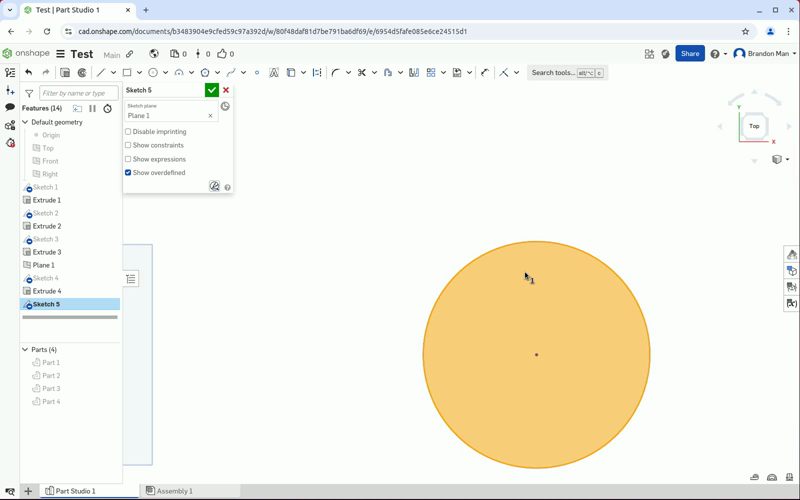
scroll(-6)
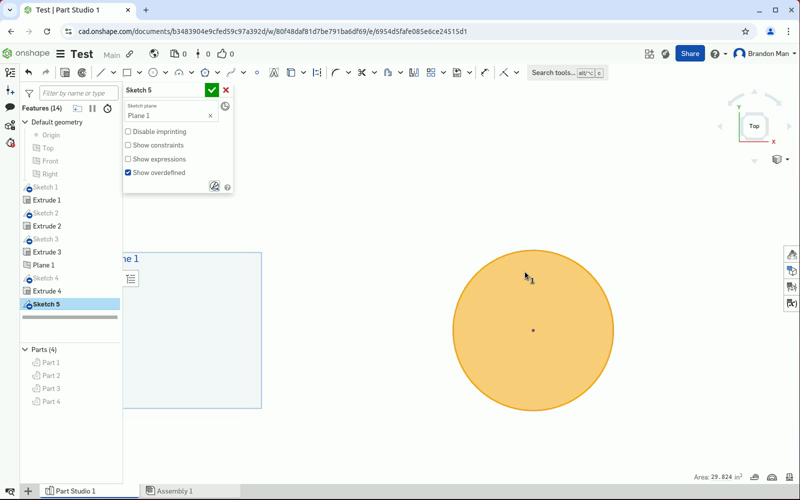
scroll(-6)
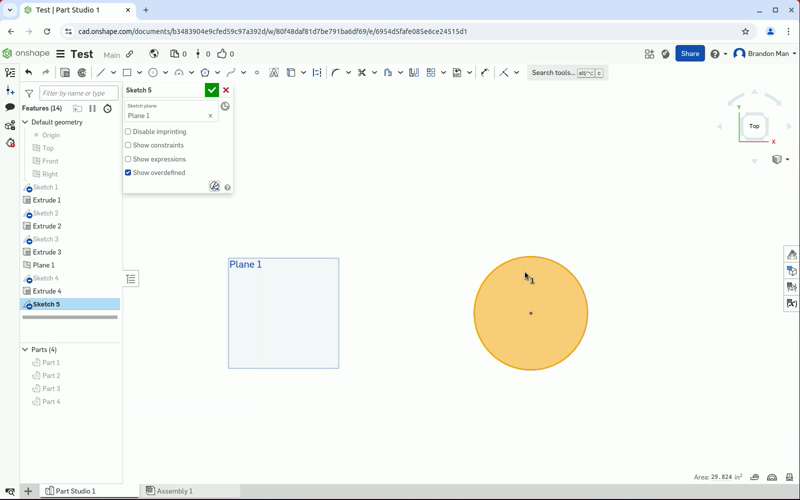
scroll(-6)
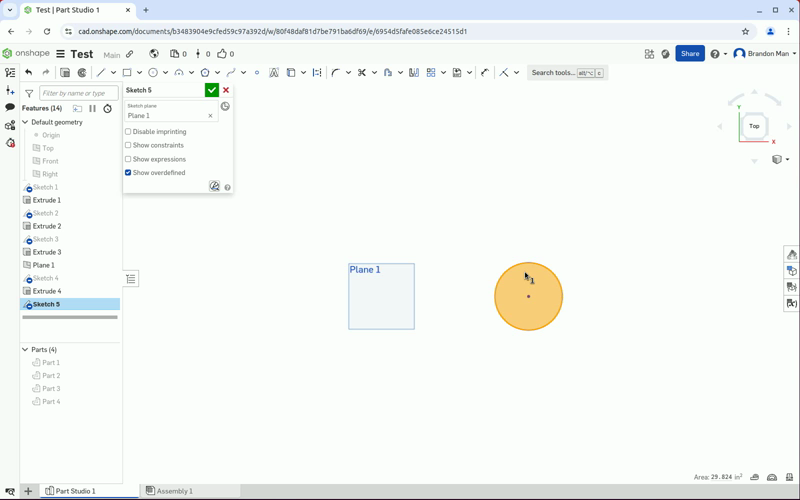
scroll(-6)
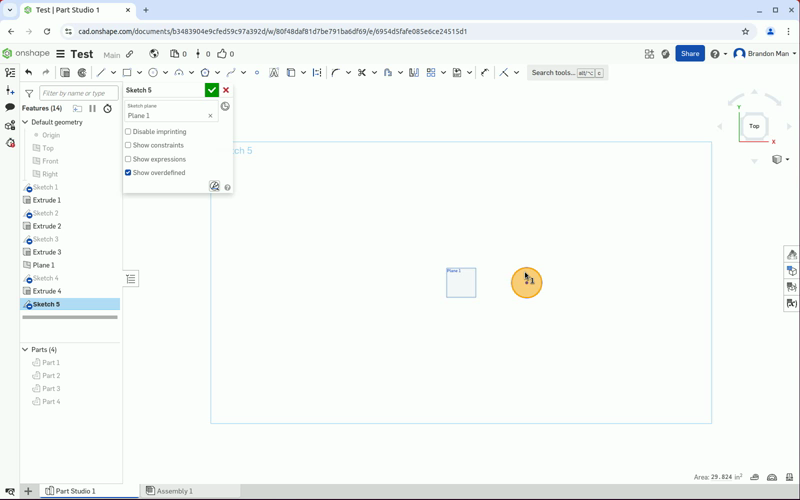
mouse_move(73, 352)
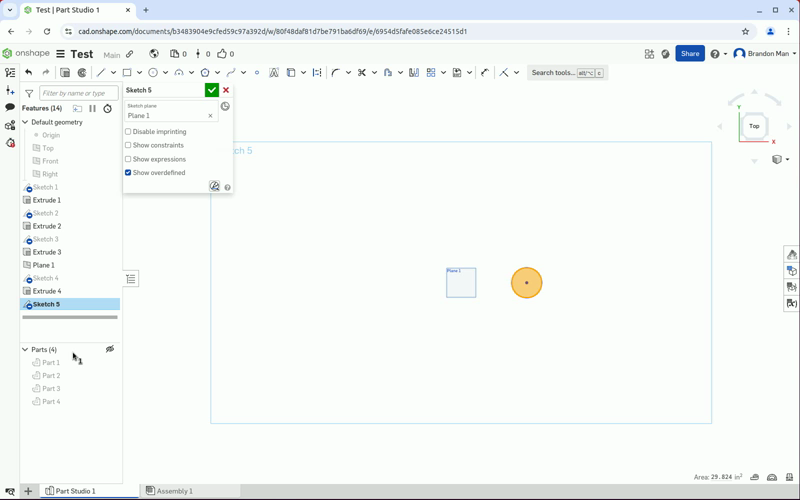
key(shift+y)
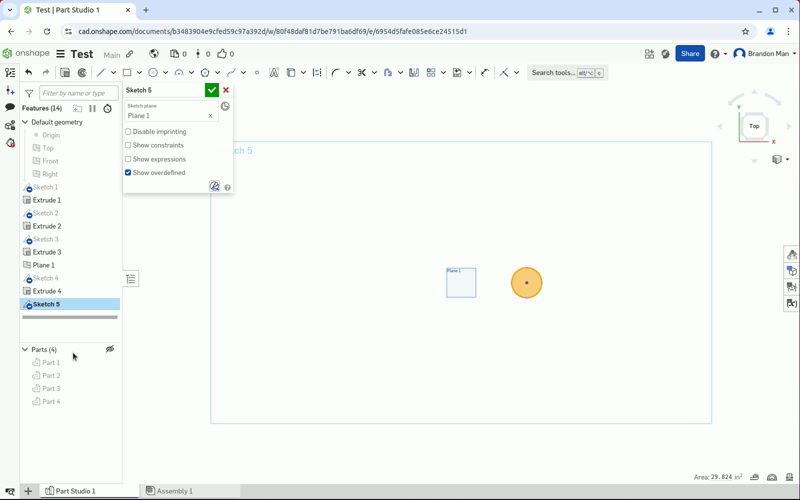
key(shift+e)
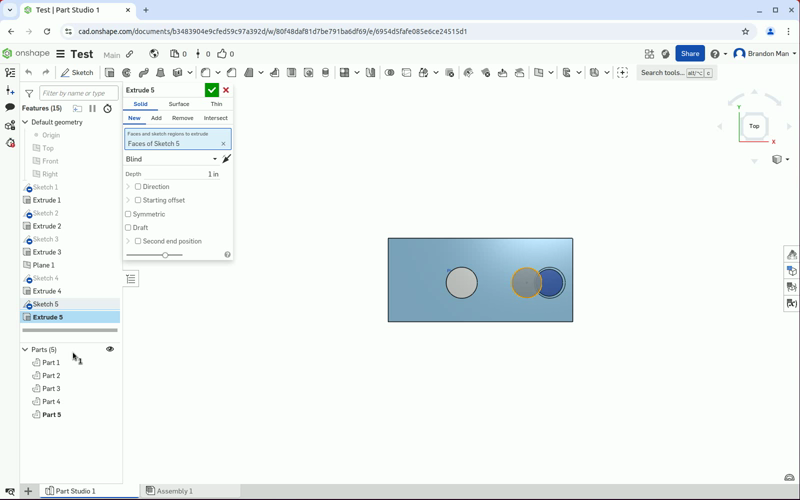
mouse_move(143, 106)
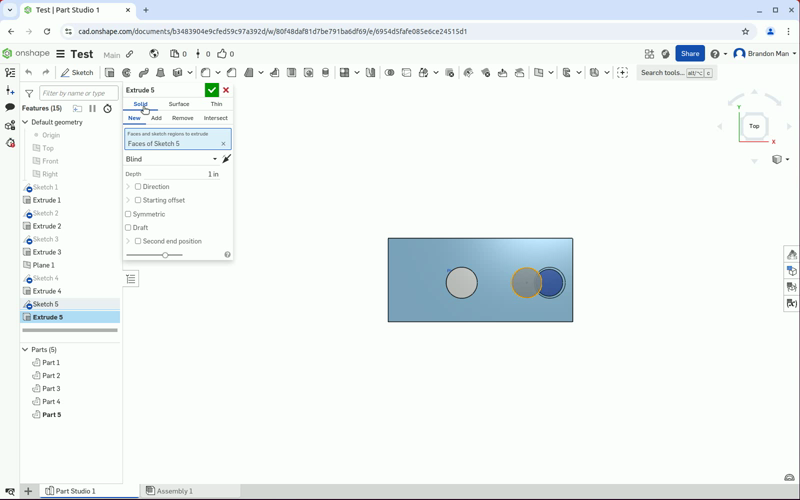
click(143, 106)
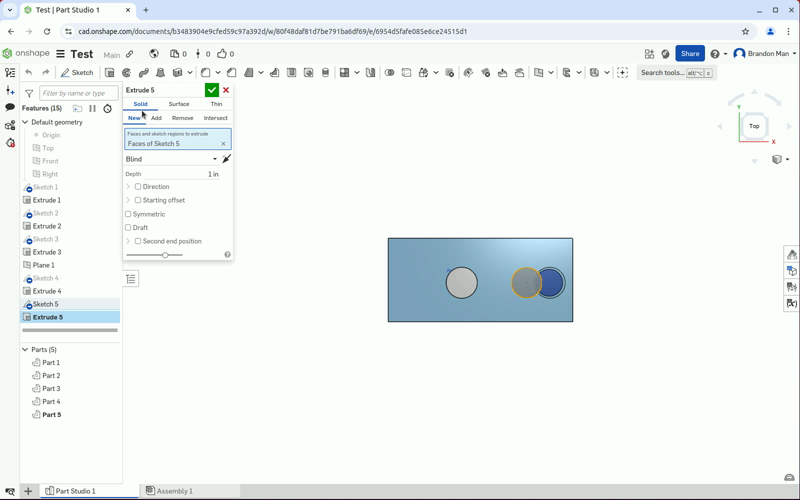
mouse_move(137, 120)
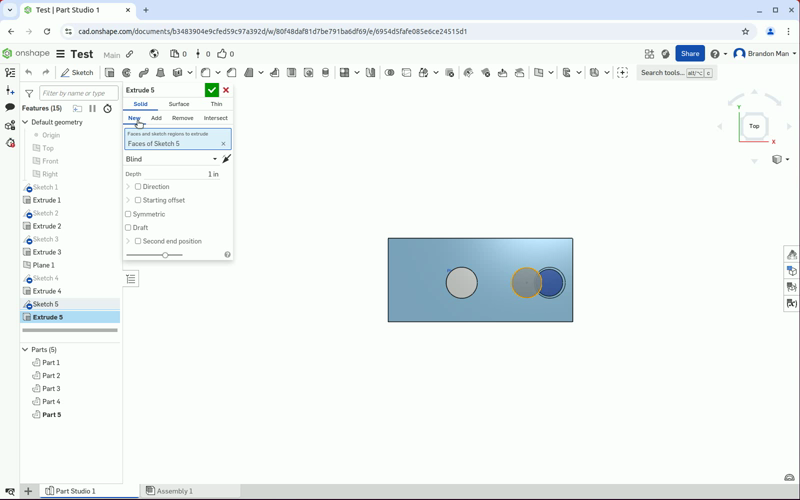
click(137, 120)
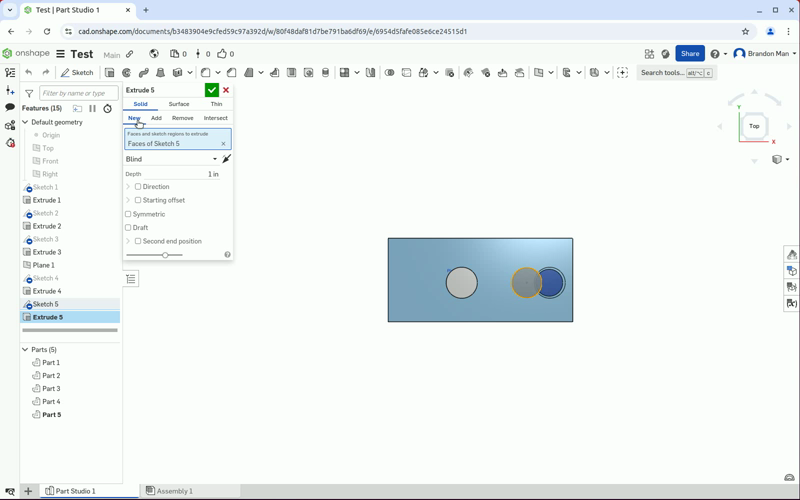
key(tab, 4)
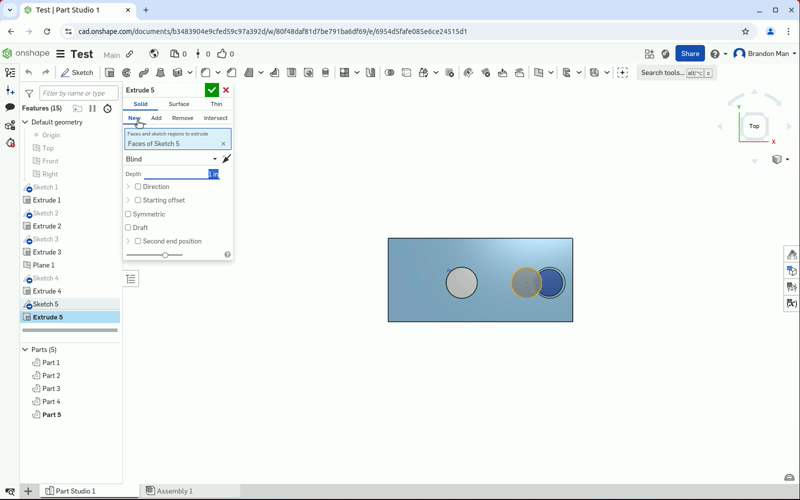
text(8.906)
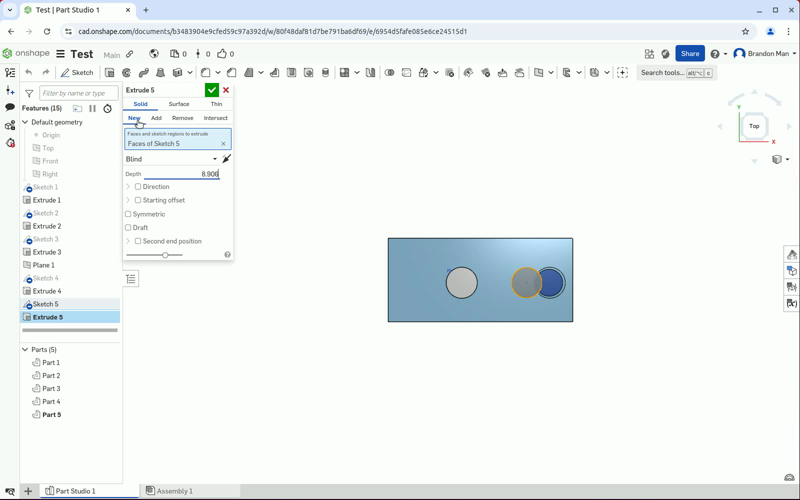
key(enter)
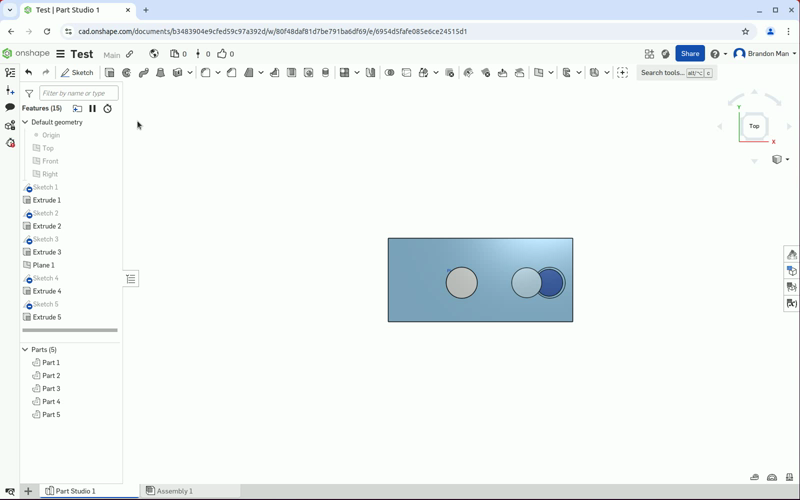
key(shift+h)
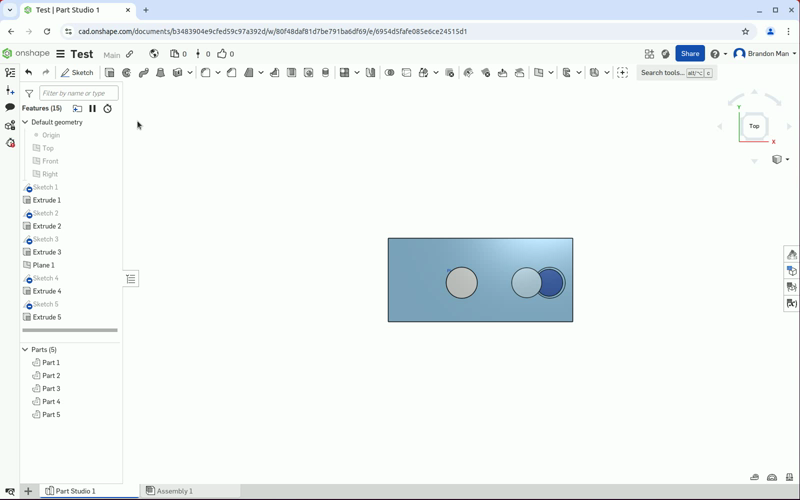
key(shift+h)
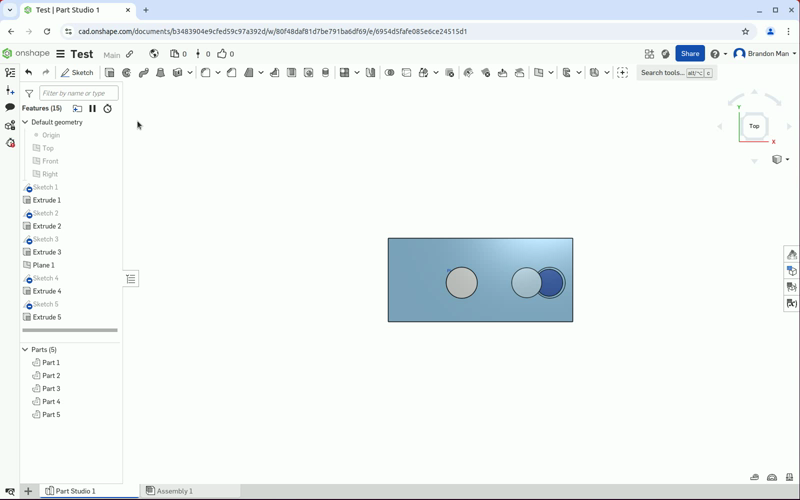
key(shift+7)
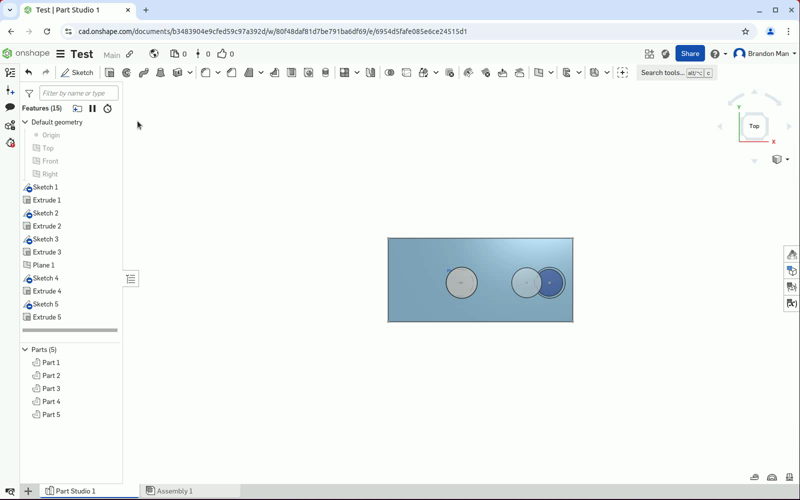
key(up, 3)
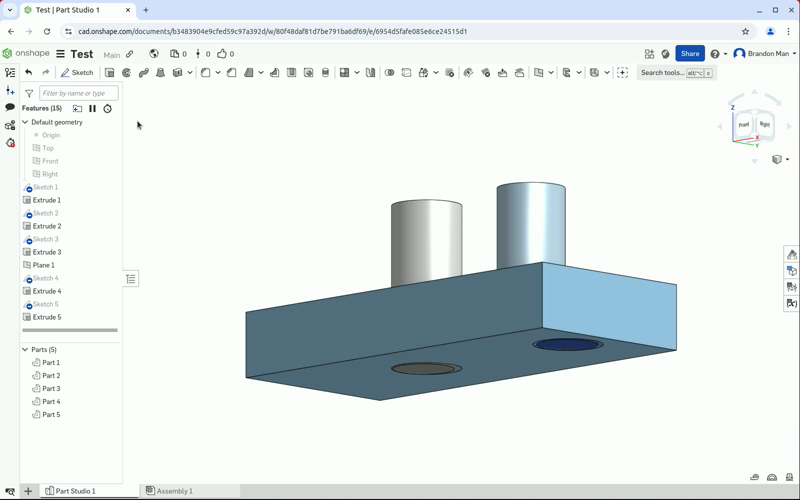
key(left, 3)
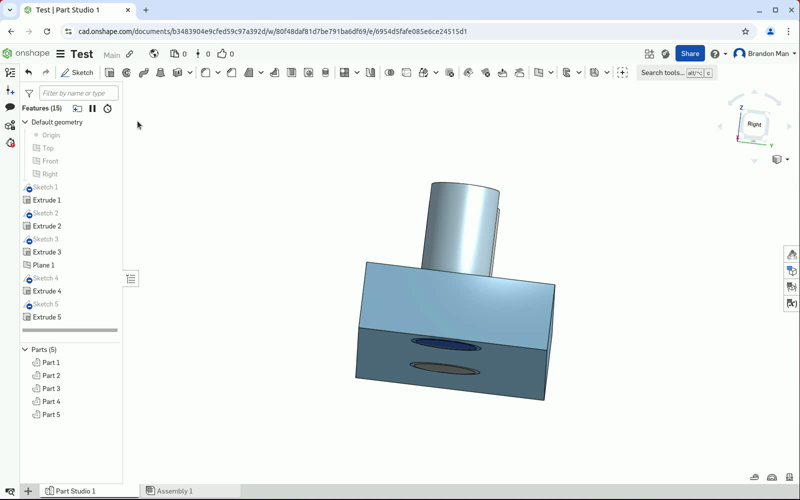
key(right, 3)
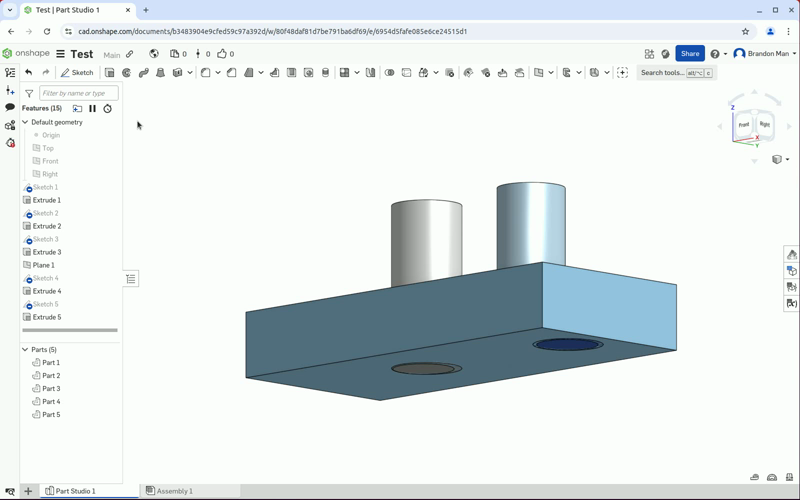
key(down, 3)
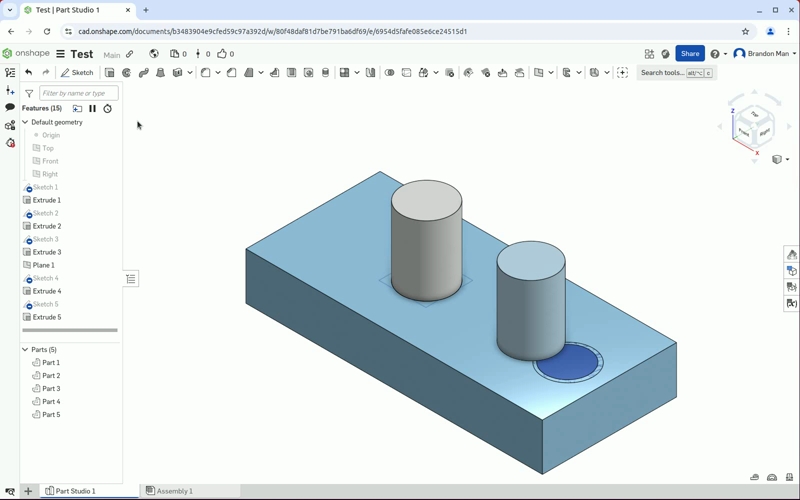
mouse_move(73, 189)
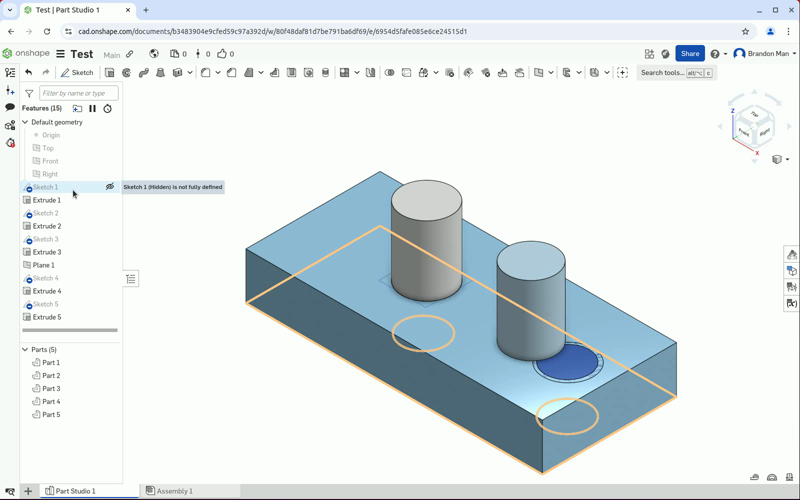
click(73, 189)